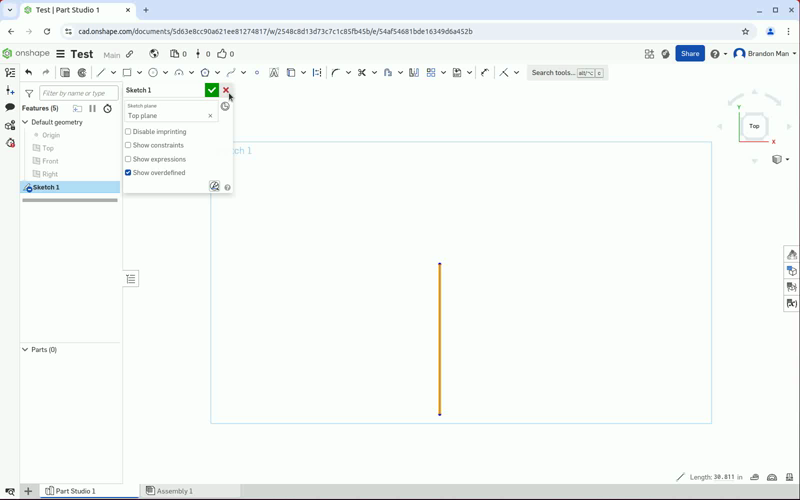
key(shift+h)
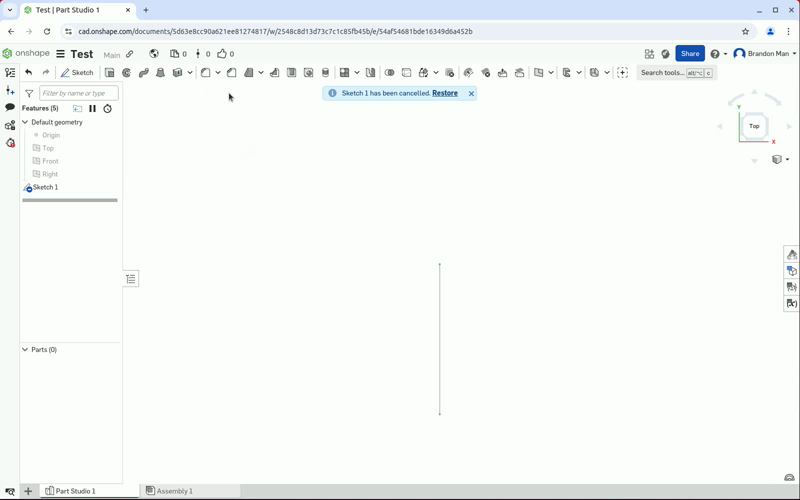
key(shift+s)
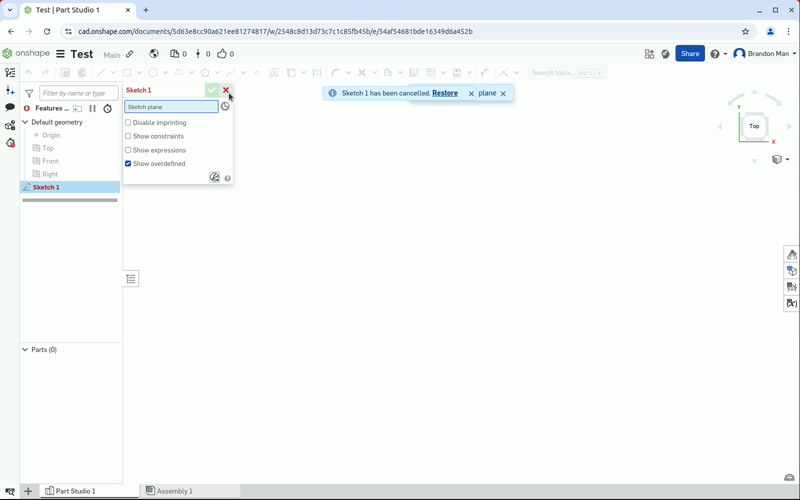
mouse_move(73, 150)
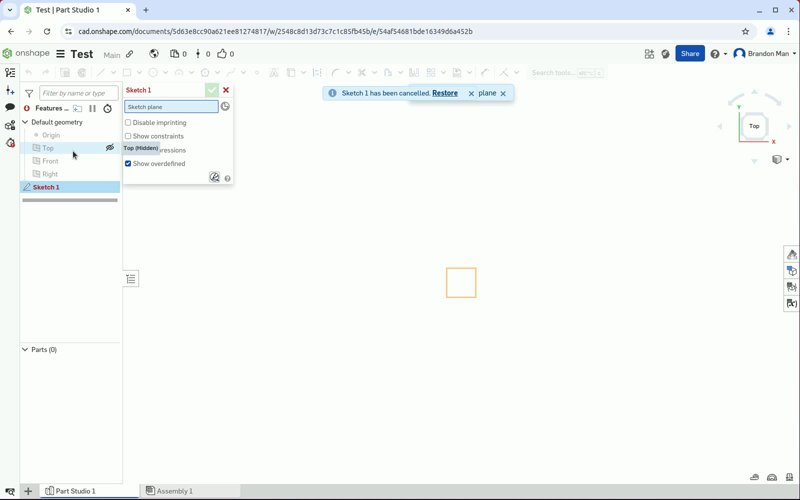
click(73, 150)
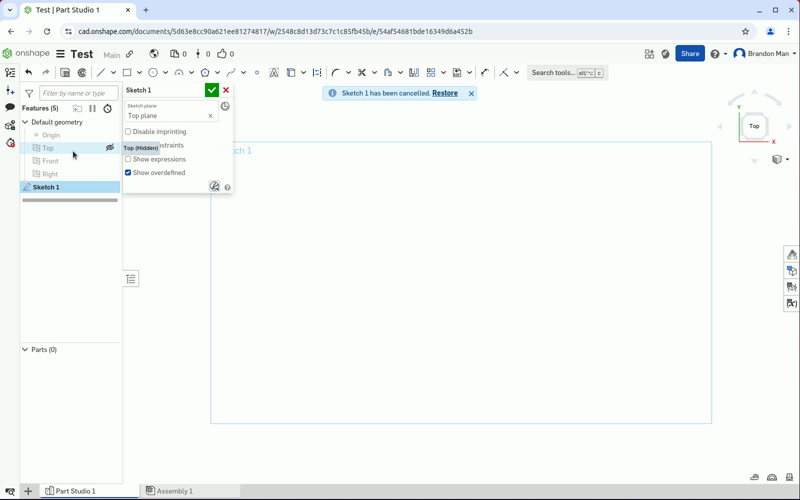
mouse_move(73, 352)
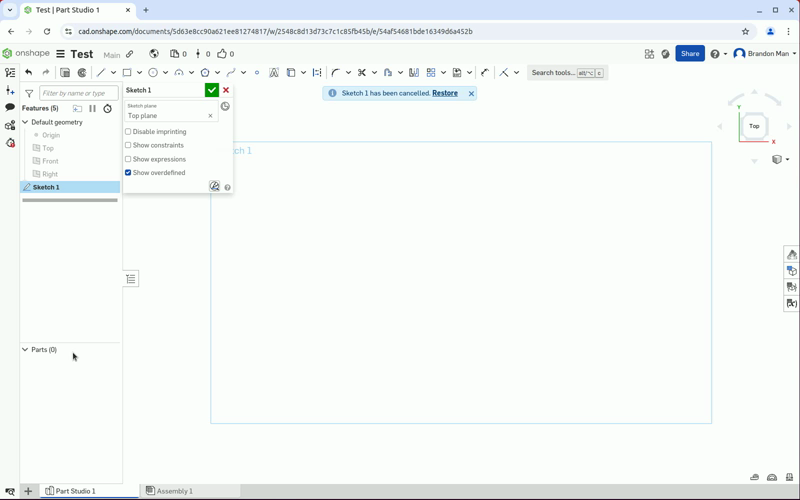
key(y)
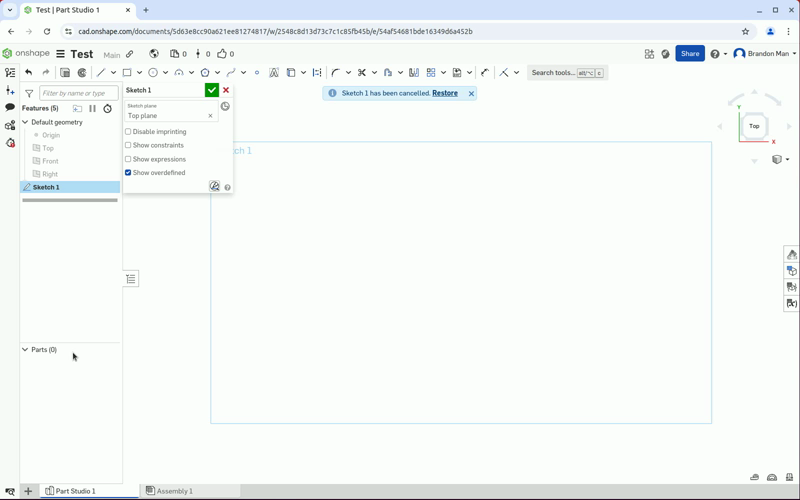
key(l)
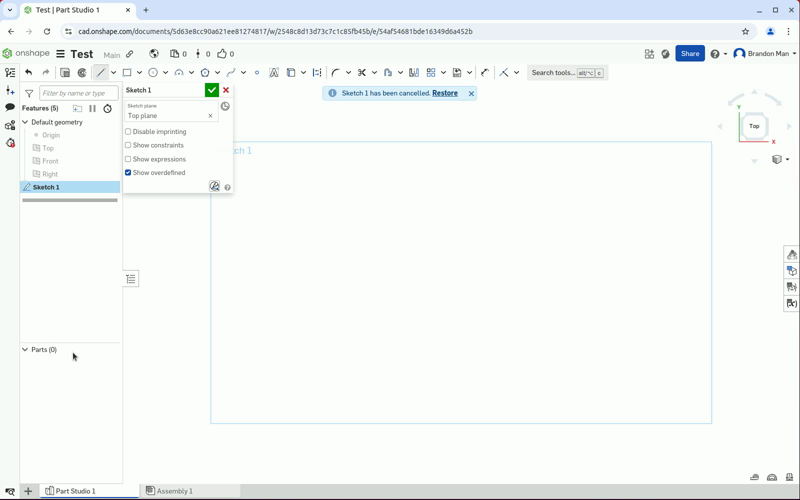
key_down(shift)
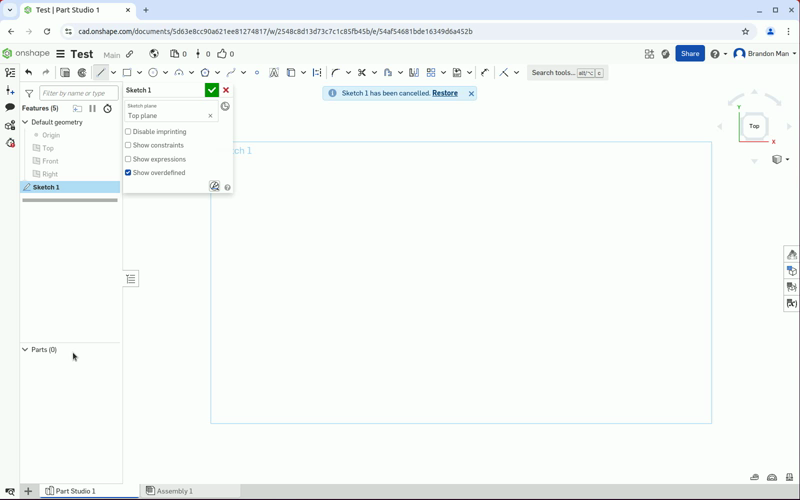
mouse_move(460, 282)
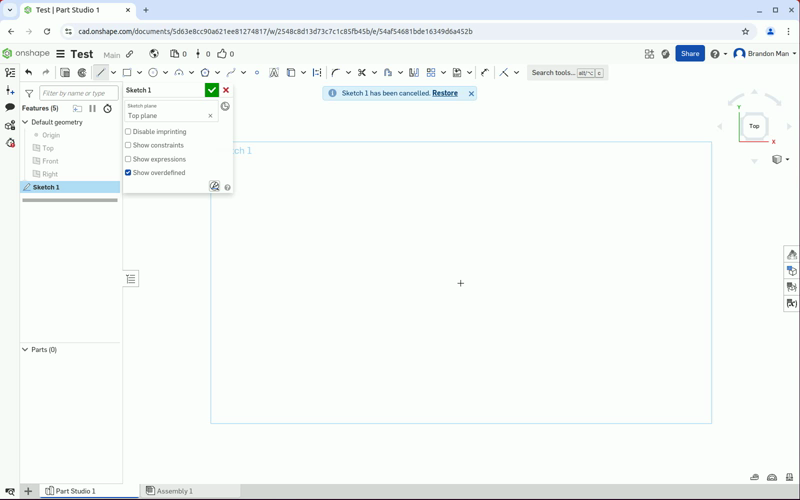
click(460, 282)
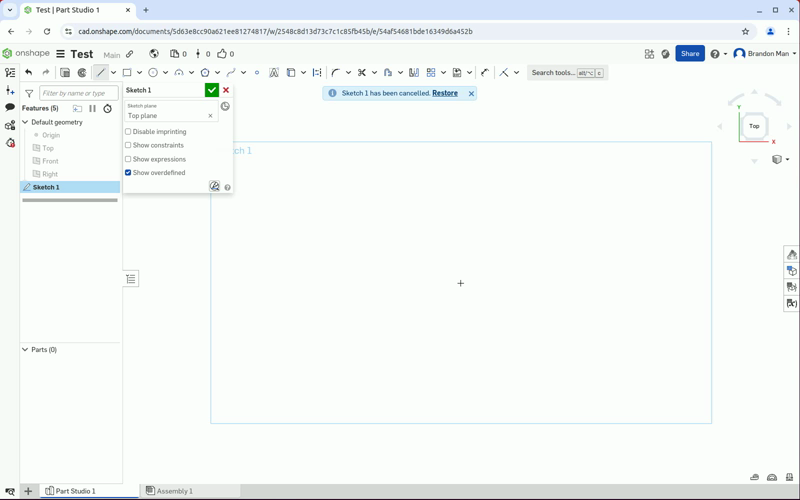
key_up(shift)
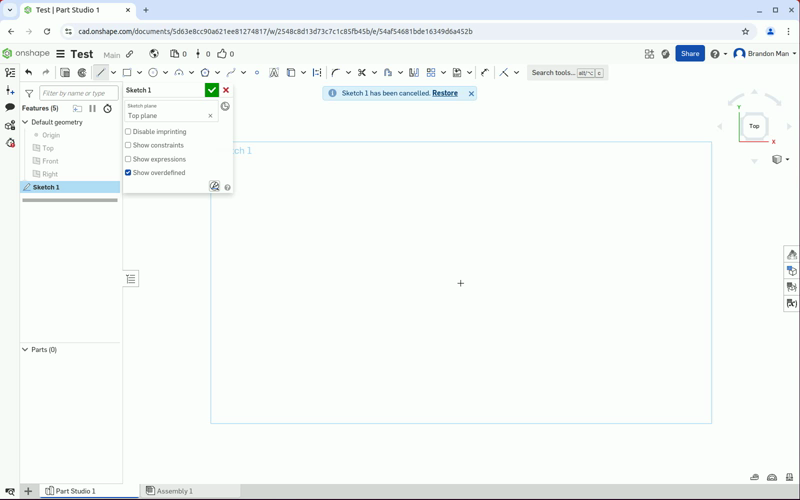
key_down(shift)
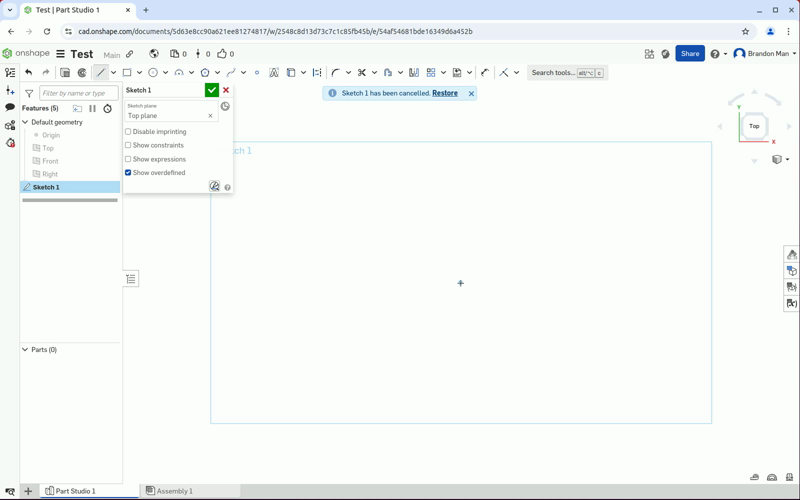
mouse_move(543, 282)
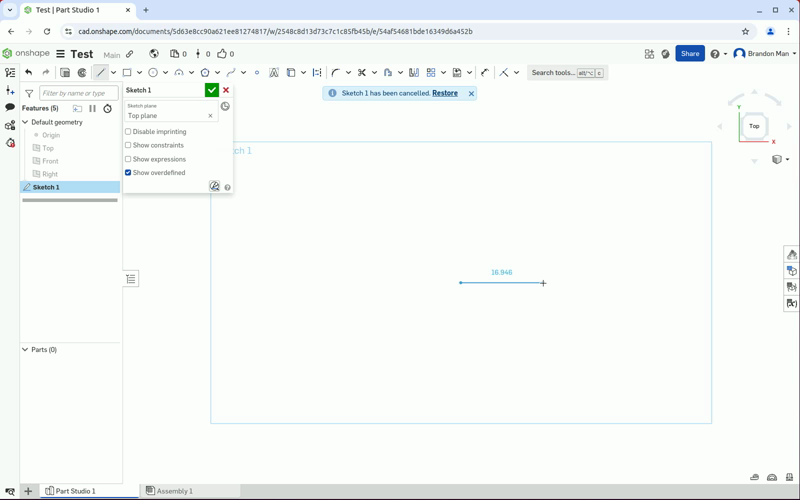
click(543, 282)
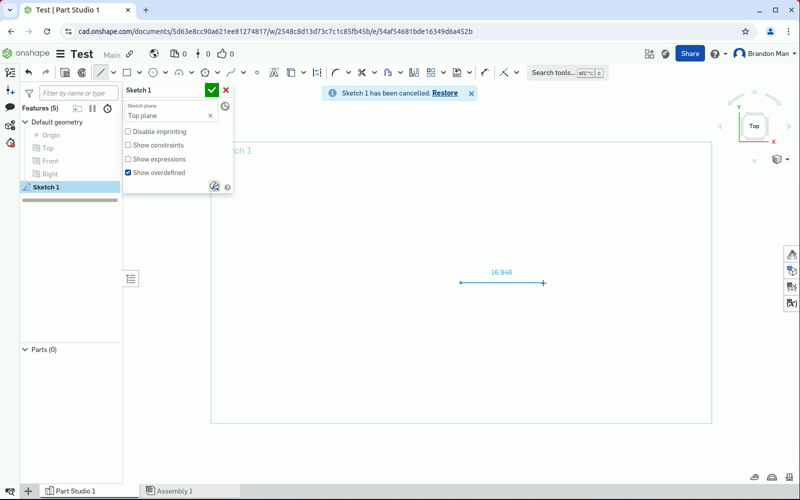
key_up(shift)
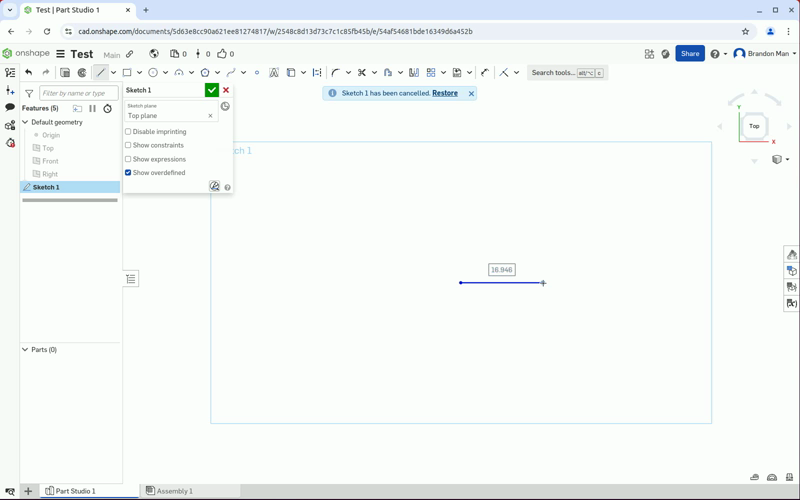
key_down(shift)
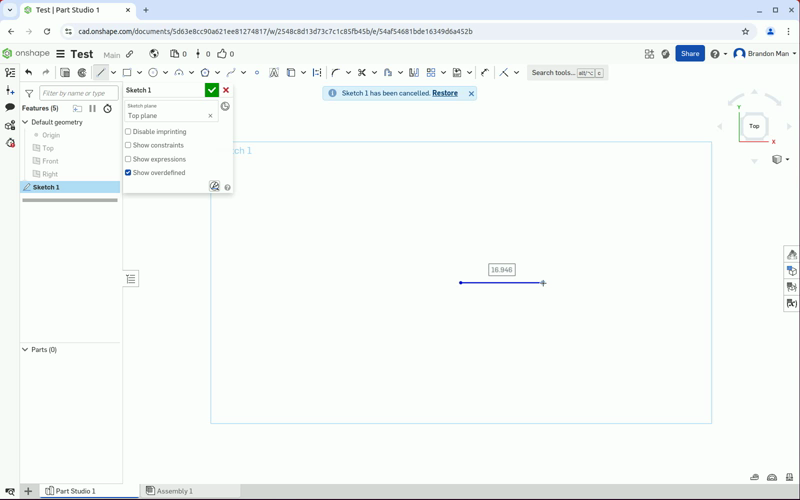
mouse_move(543, 200)
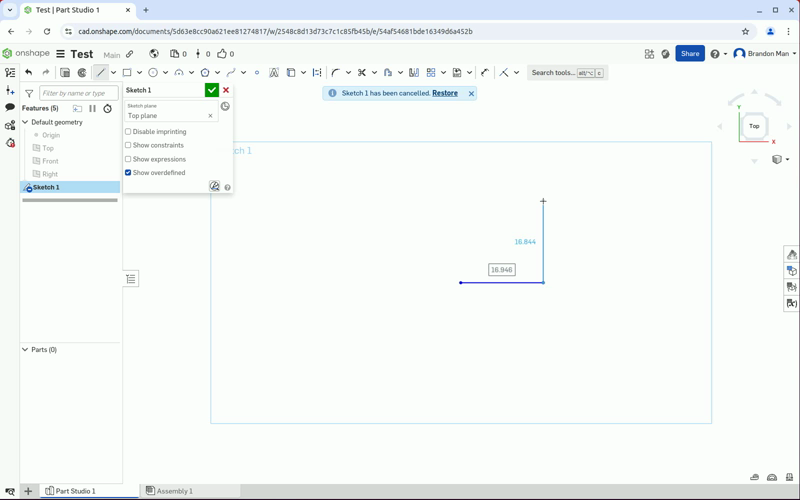
click(543, 200)
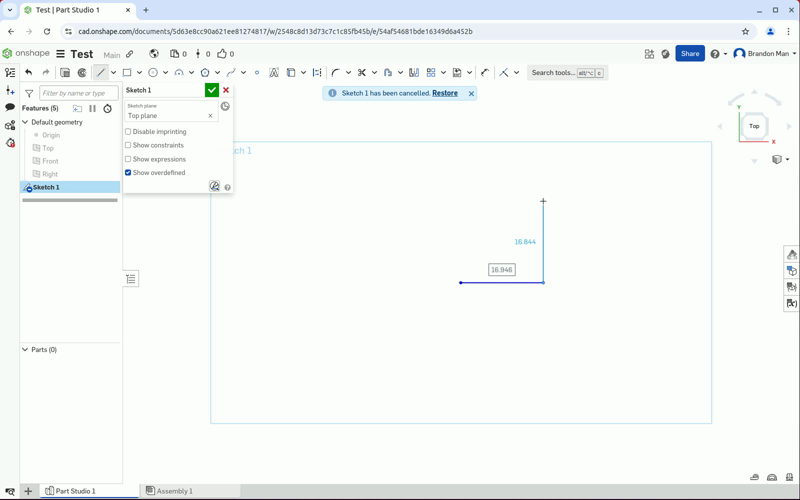
key_up(shift)
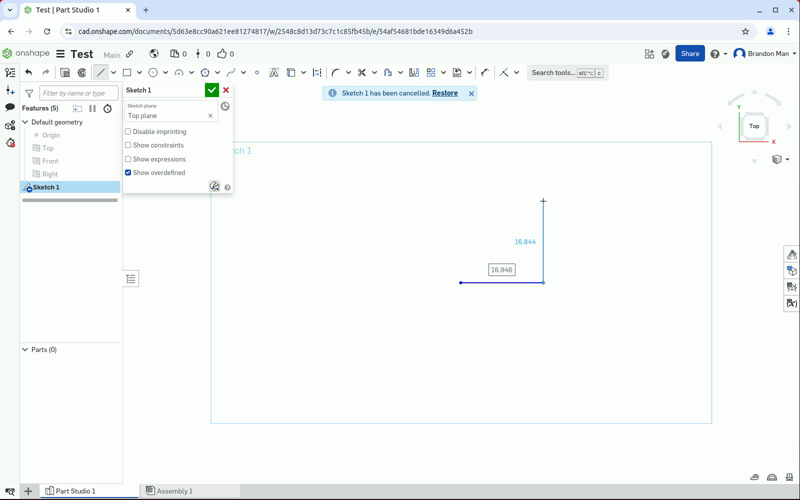
key_down(shift)
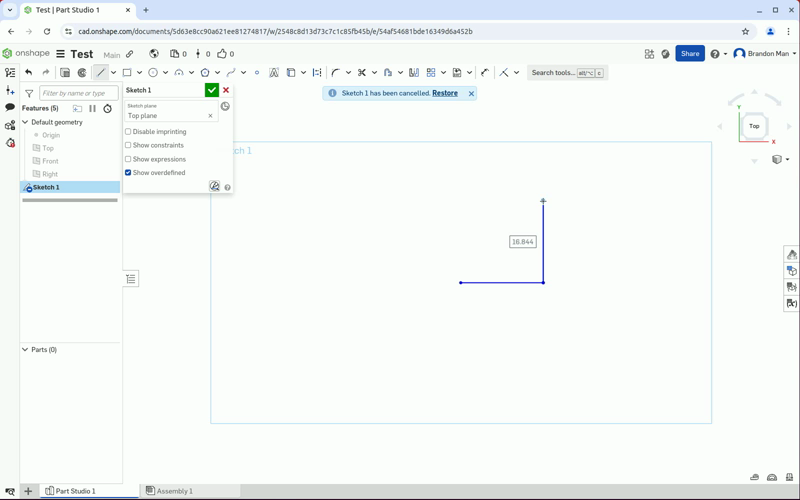
mouse_move(573, 200)
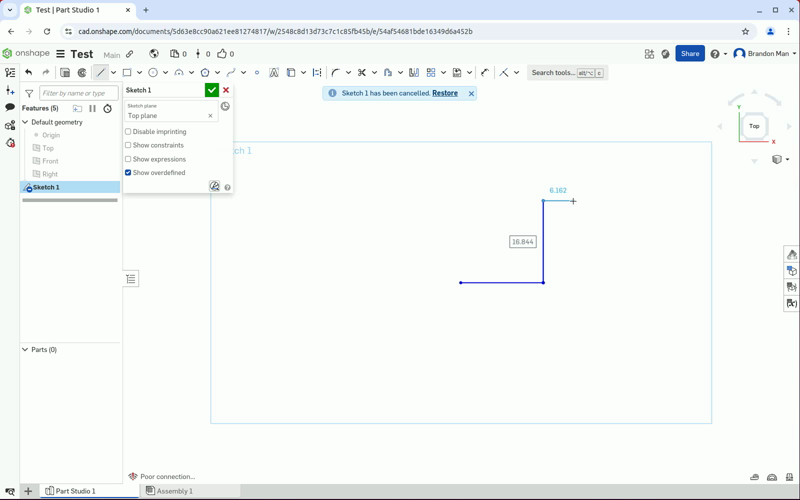
mouse_move(532, 200)
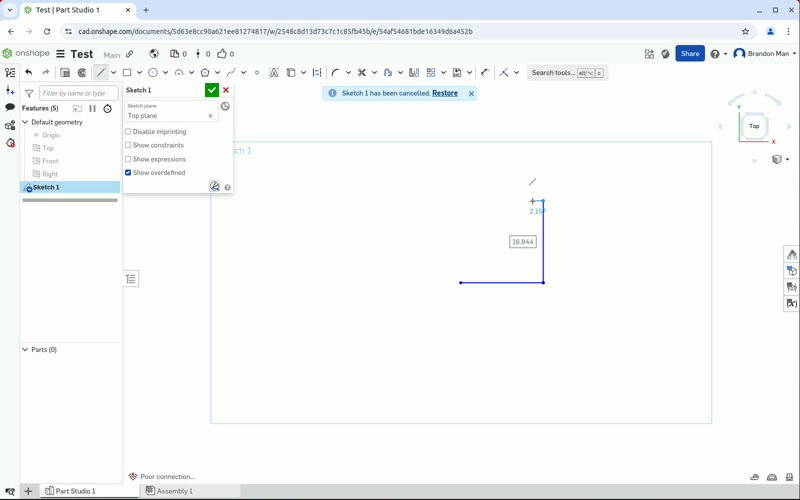
click(532, 200)
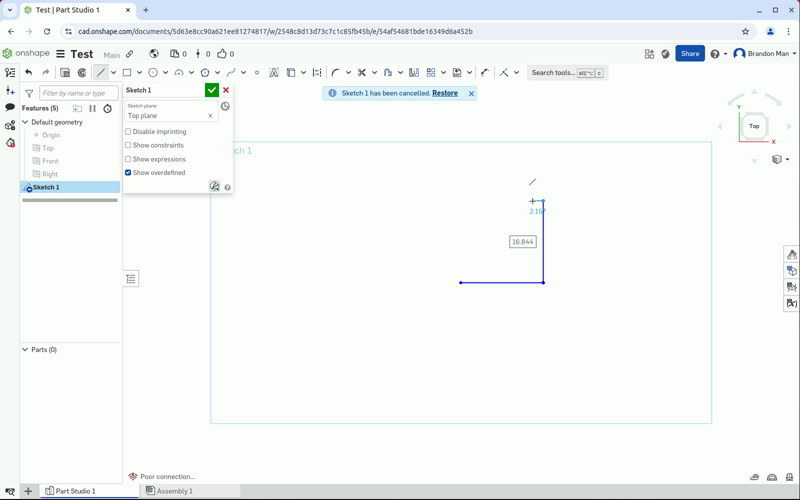
key_up(shift)
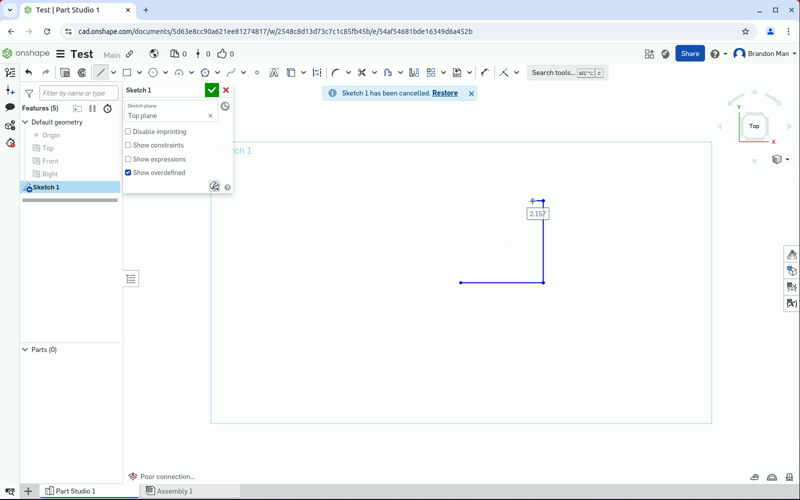
key_down(shift)
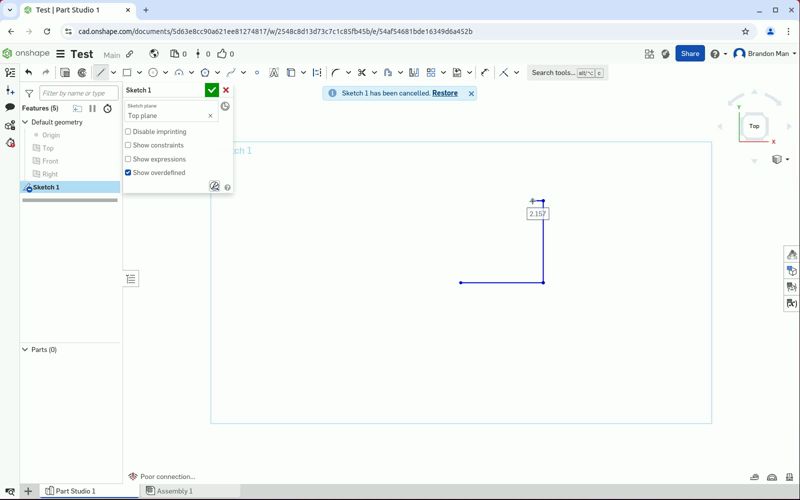
mouse_move(471, 200)
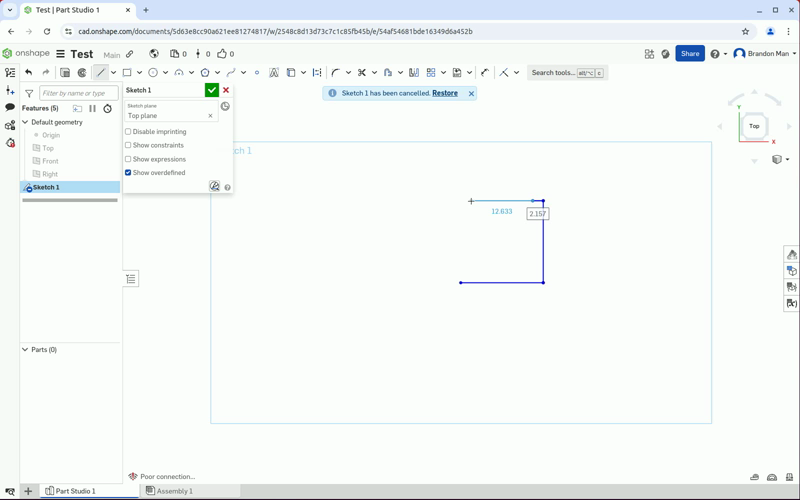
click(471, 200)
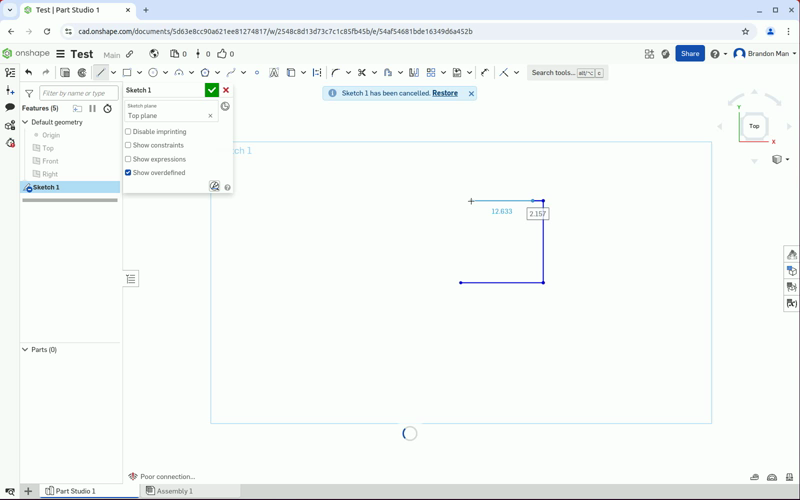
key_up(shift)
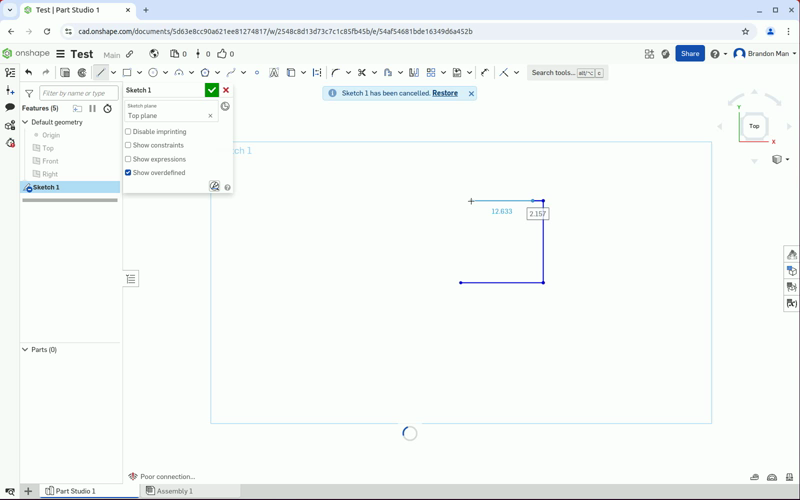
key_down(shift)
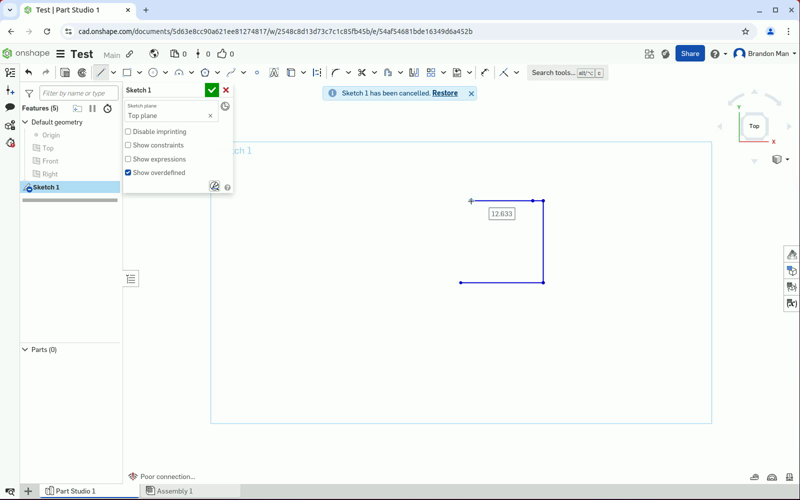
mouse_move(501, 200)
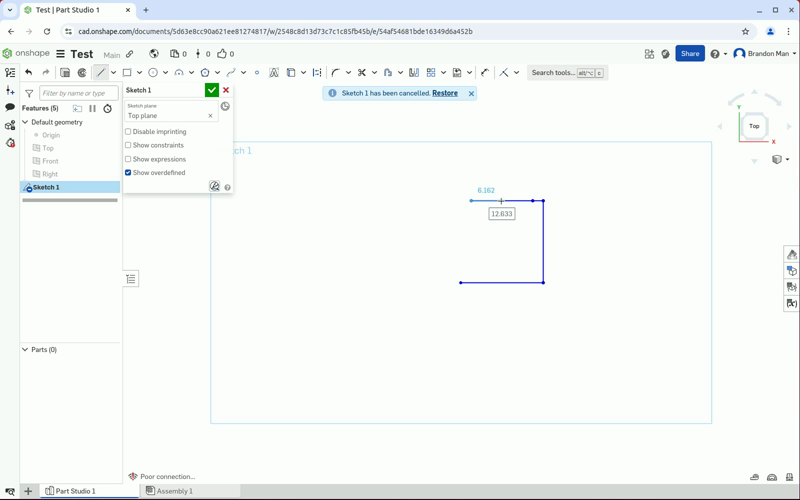
mouse_move(460, 200)
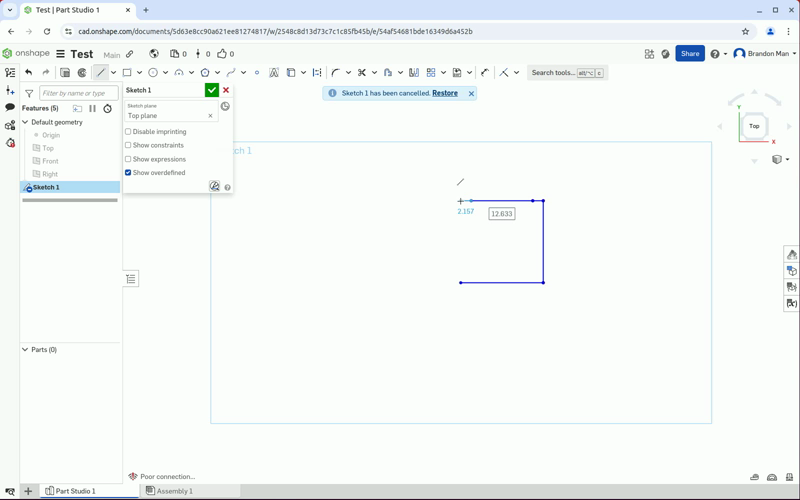
click(460, 200)
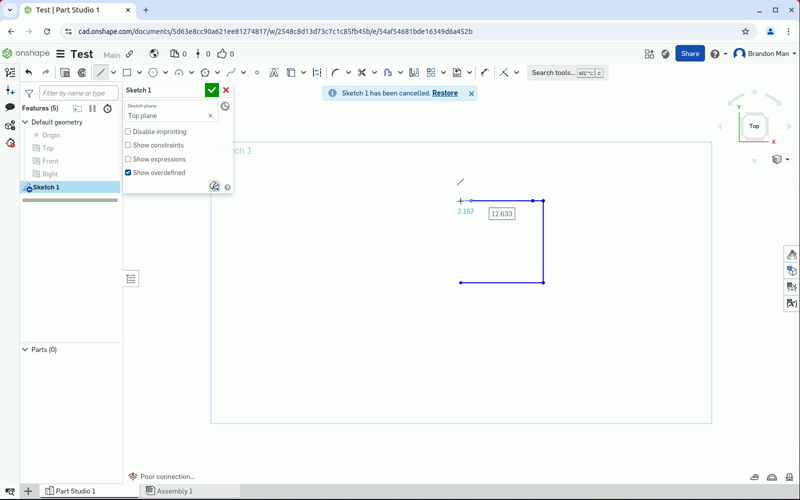
key_up(shift)
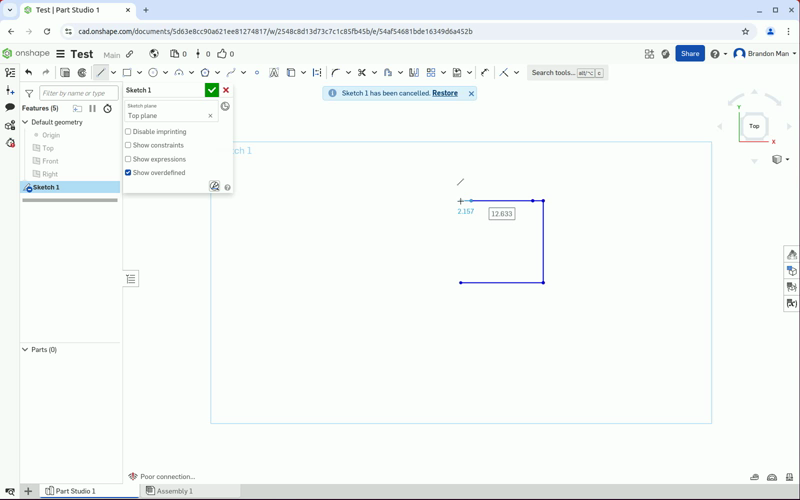
key_down(shift)
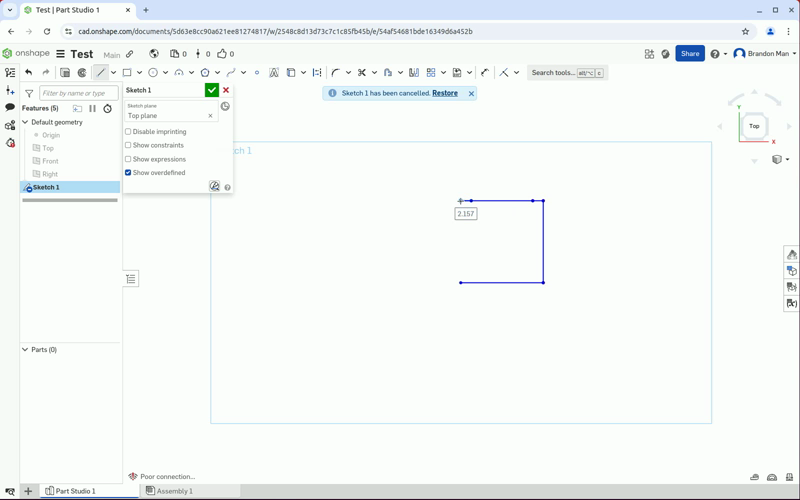
mouse_move(460, 282)
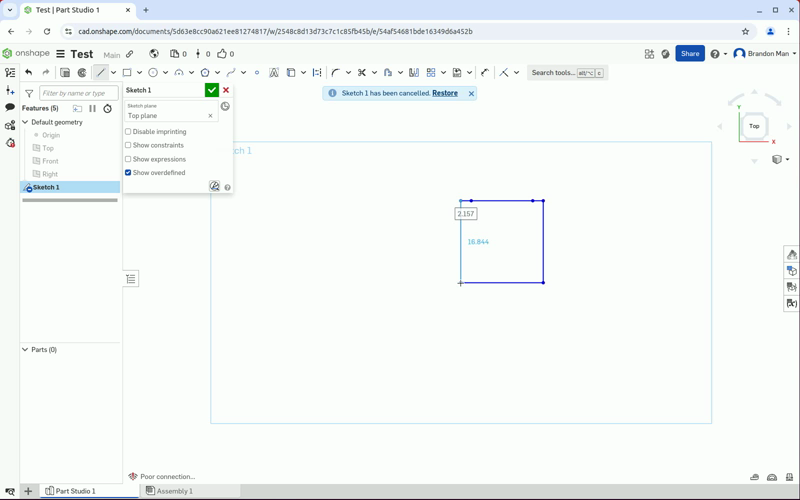
key_up(shift)
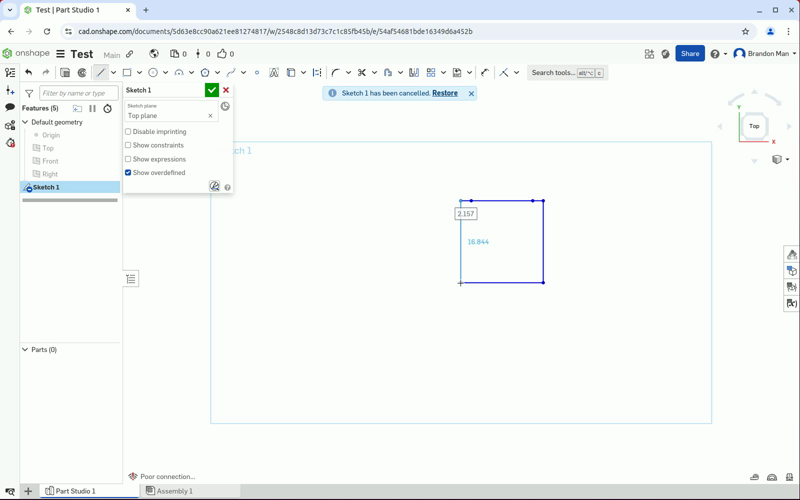
click(460, 282)
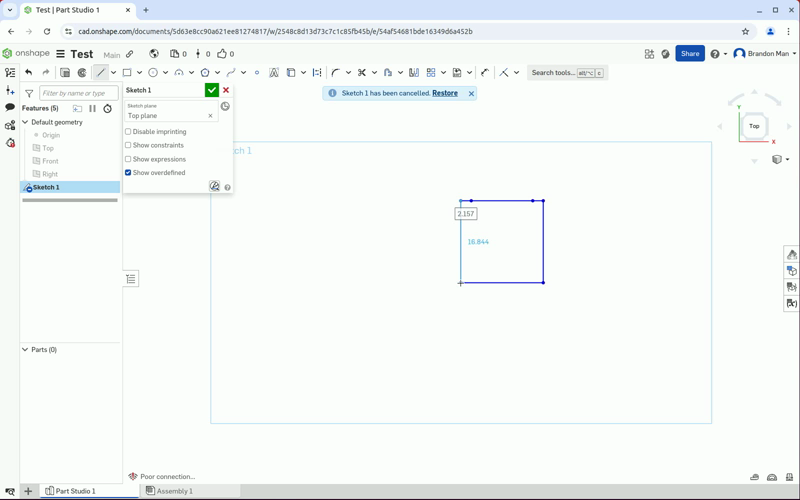
key(esc)
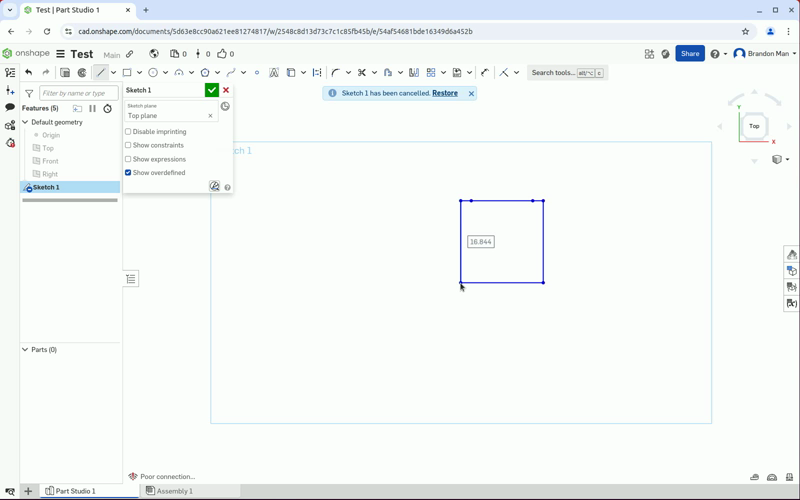
key(c)
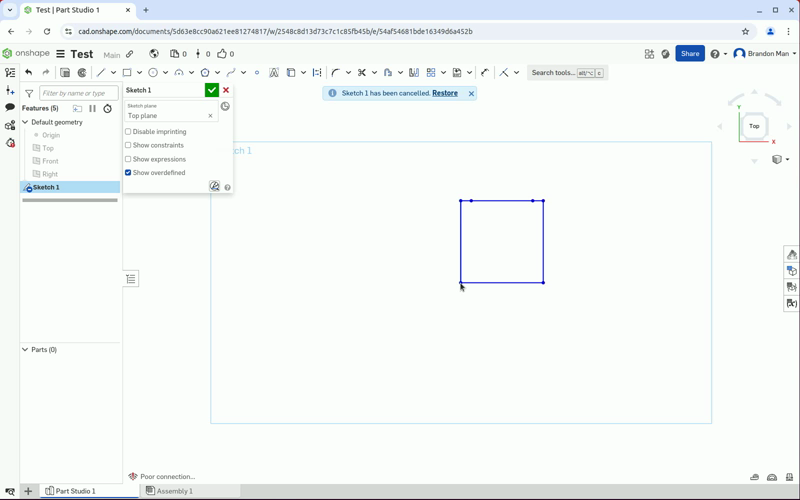
key_down(shift)
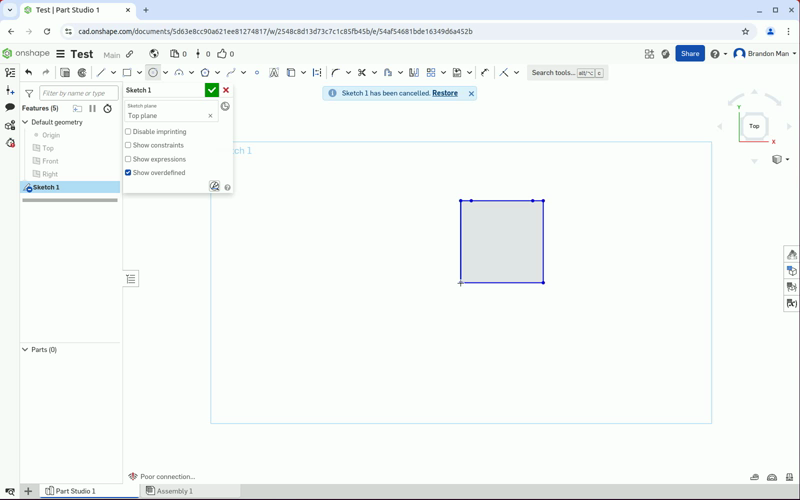
mouse_move(467, 276)
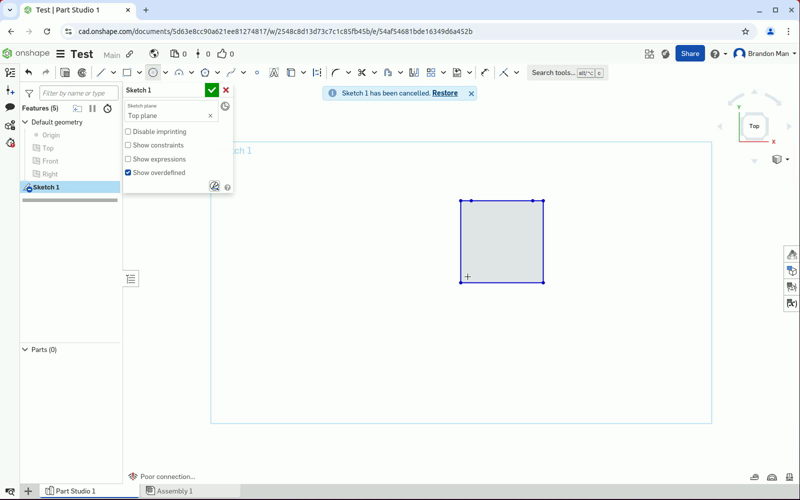
click(467, 276)
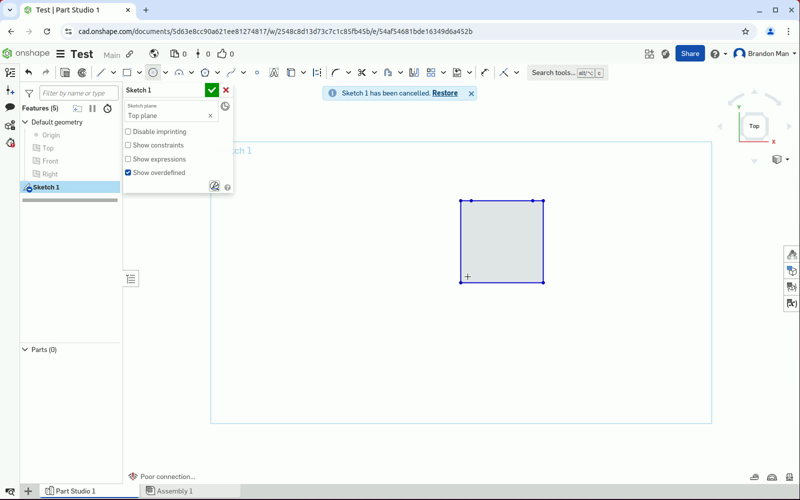
key_up(shift)
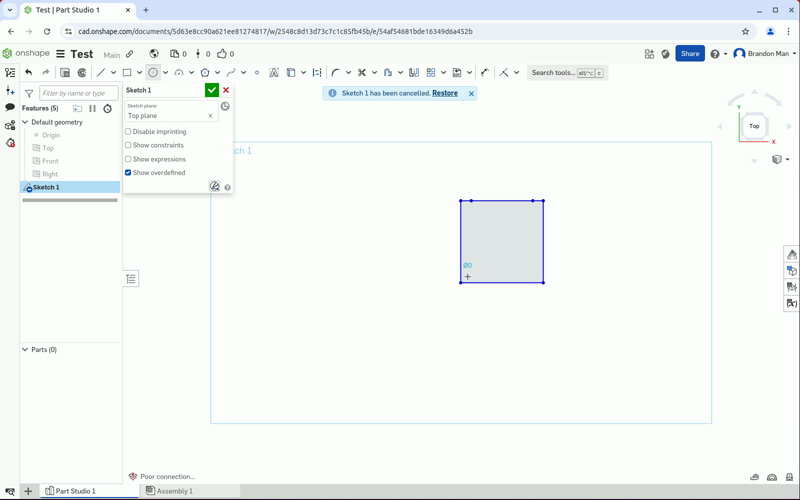
mouse_move(471, 276)
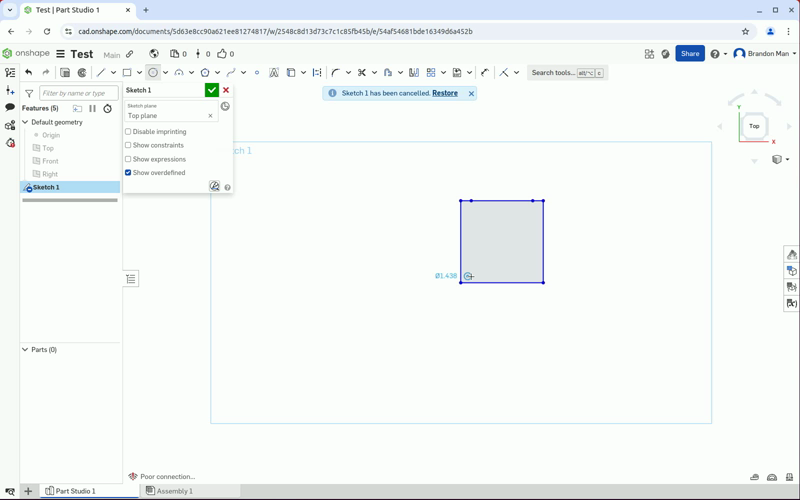
click(471, 276)
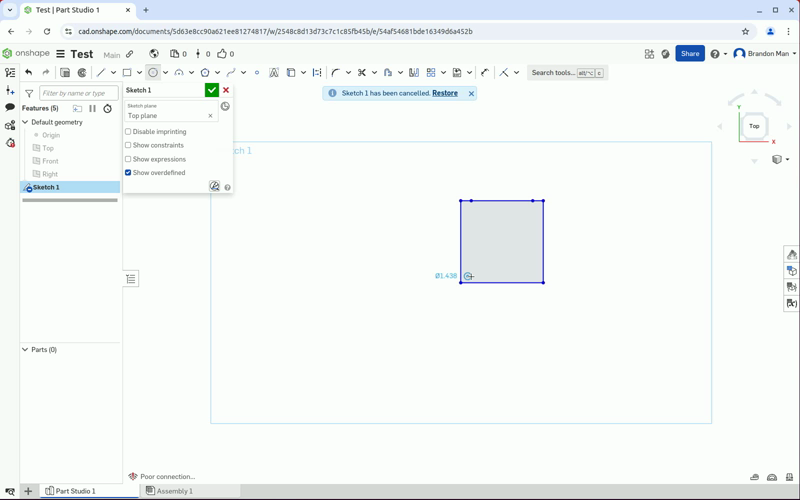
key(esc)
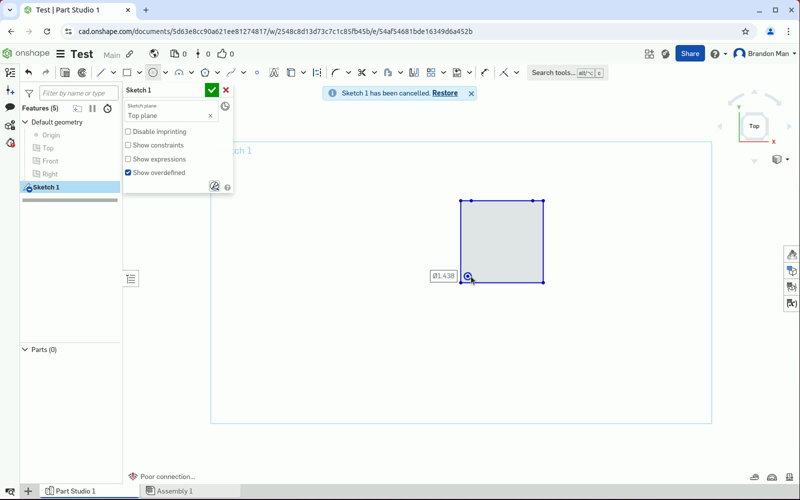
key(c)
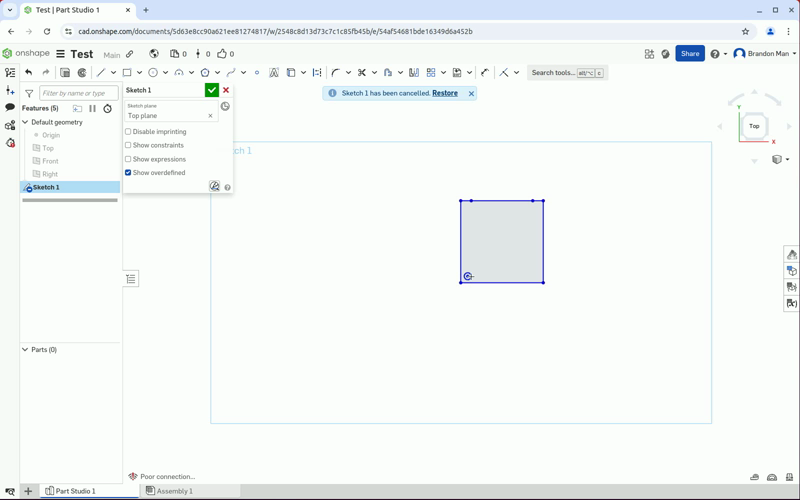
key_down(shift)
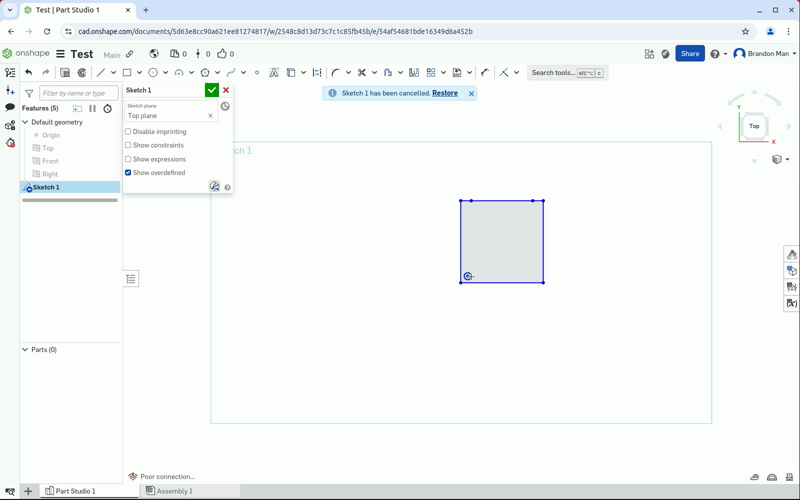
mouse_move(467, 207)
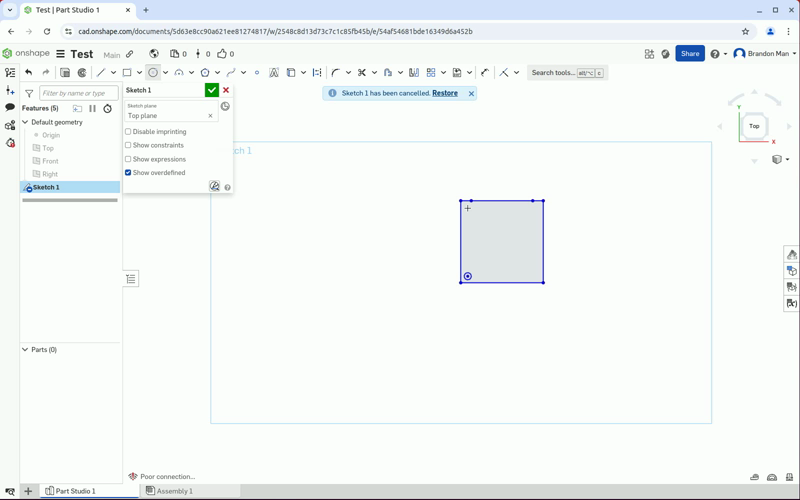
click(467, 207)
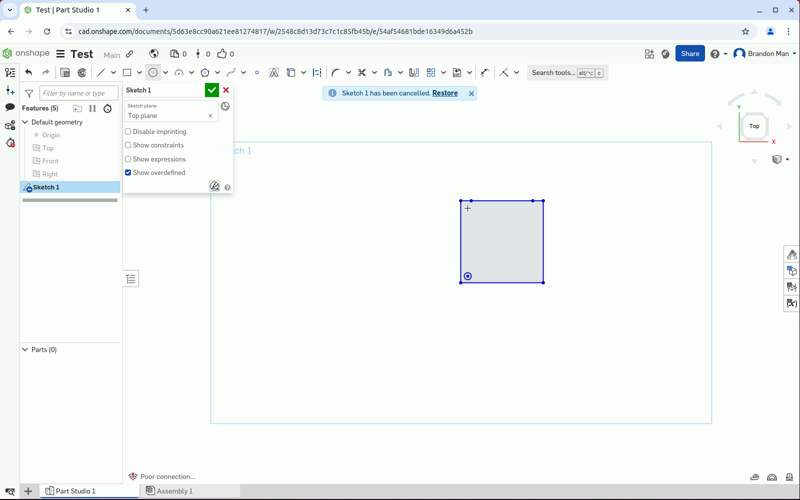
key_up(shift)
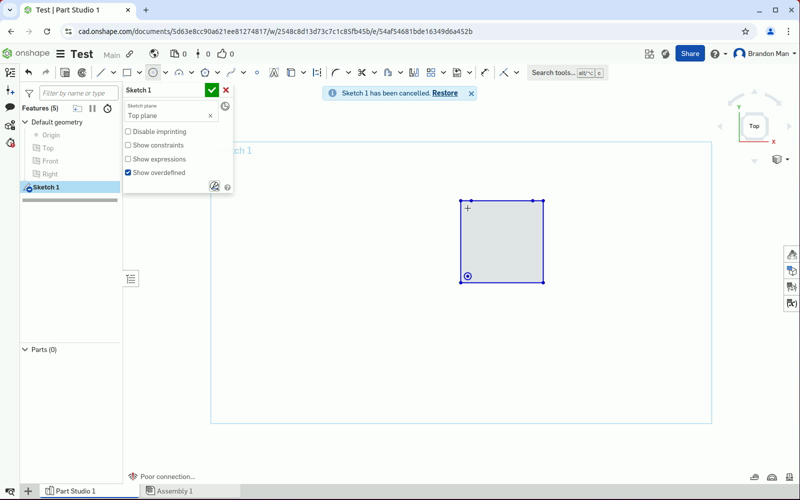
mouse_move(471, 207)
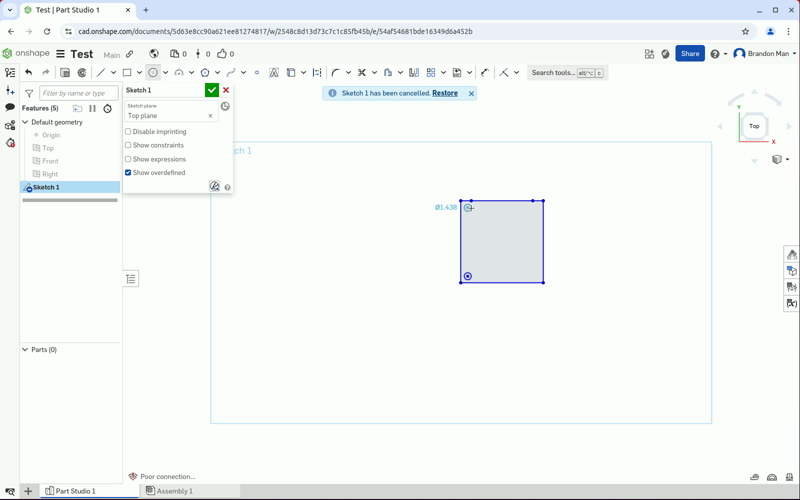
click(471, 207)
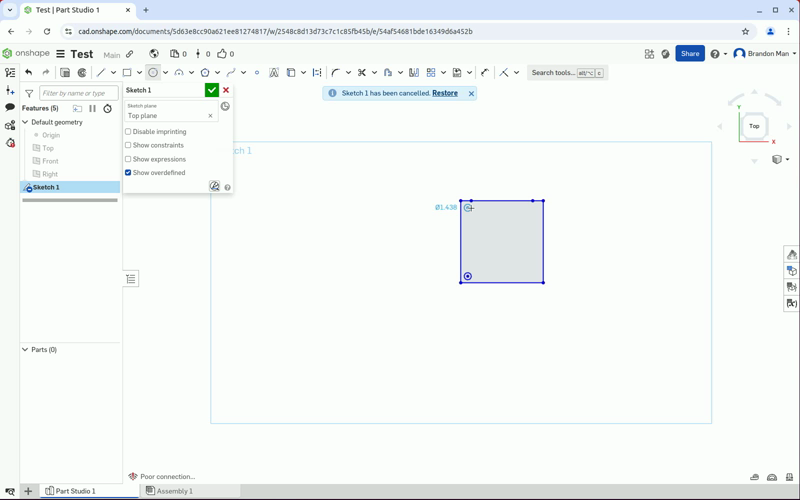
key(esc)
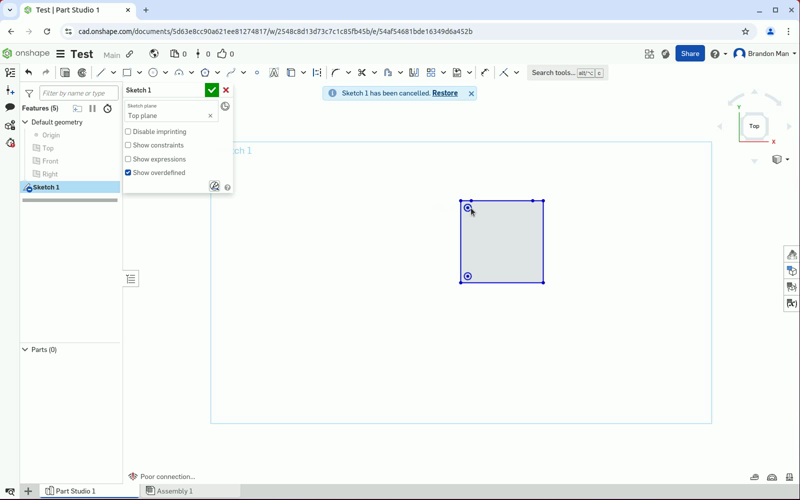
key(c)
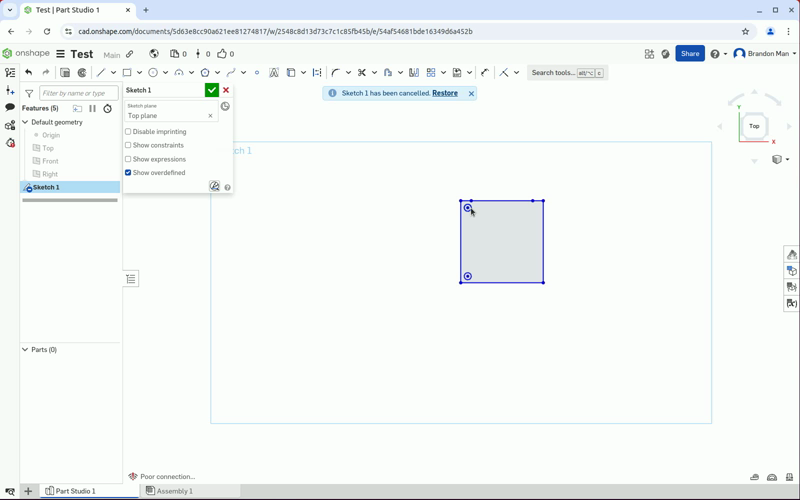
key_down(shift)
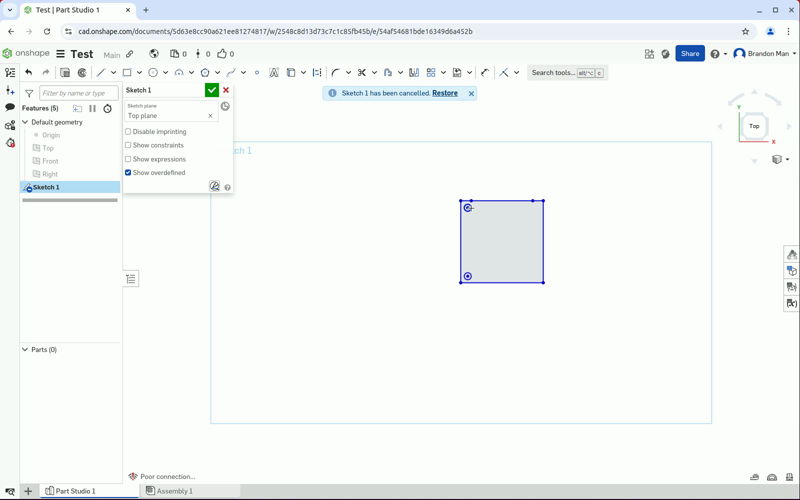
mouse_move(536, 276)
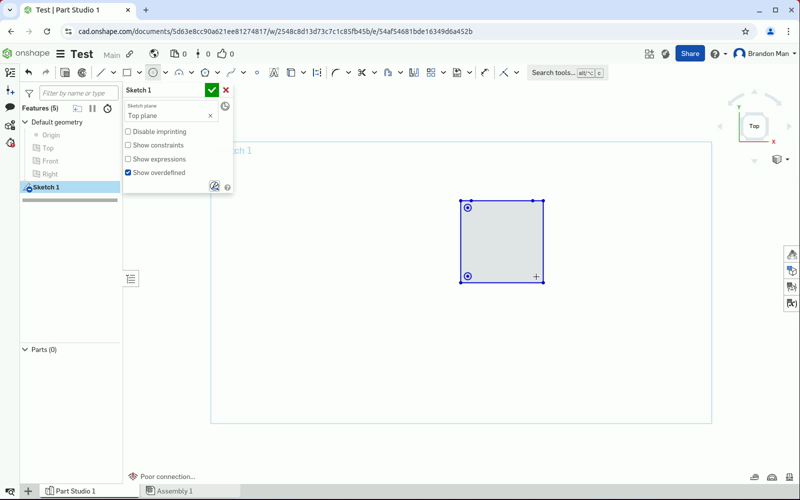
click(536, 276)
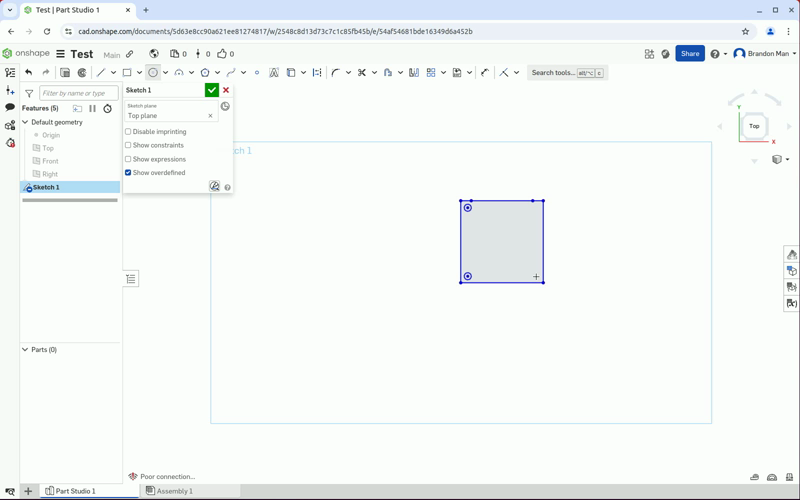
key_up(shift)
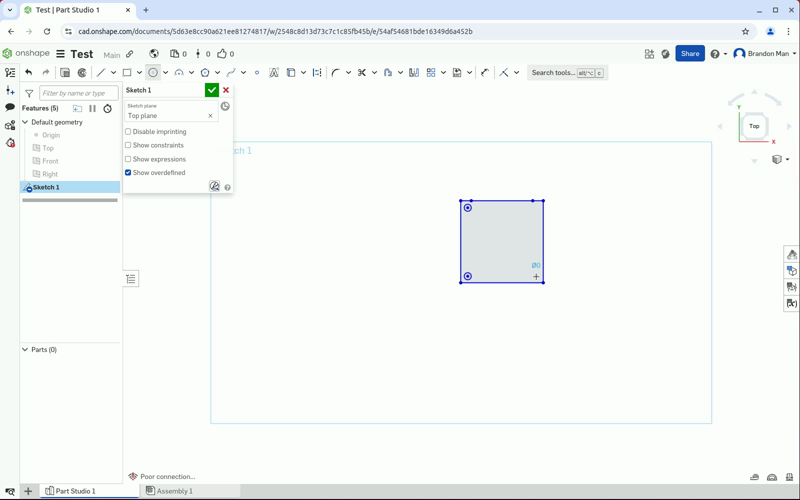
mouse_move(539, 276)
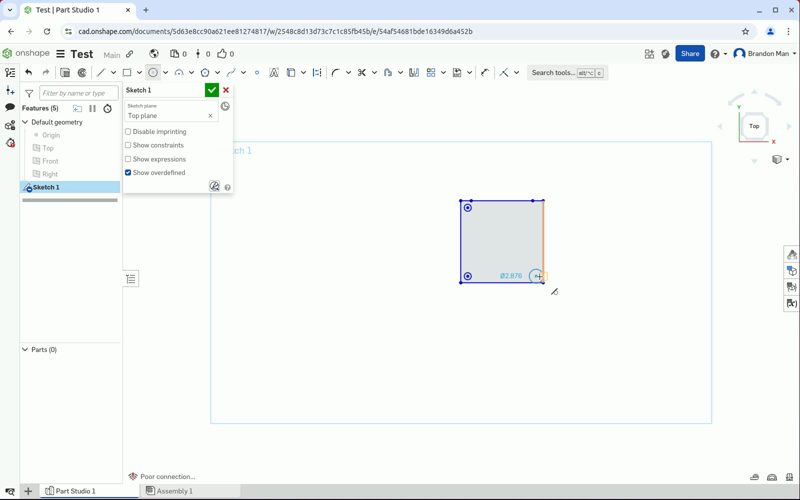
click(539, 276)
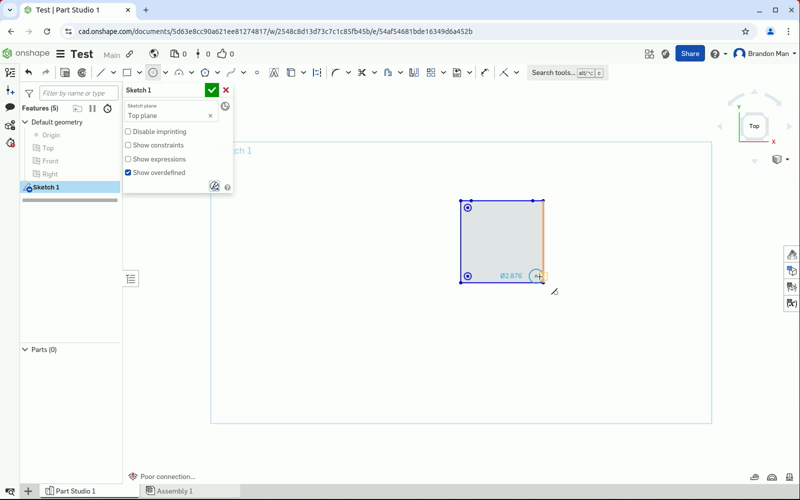
key(esc)
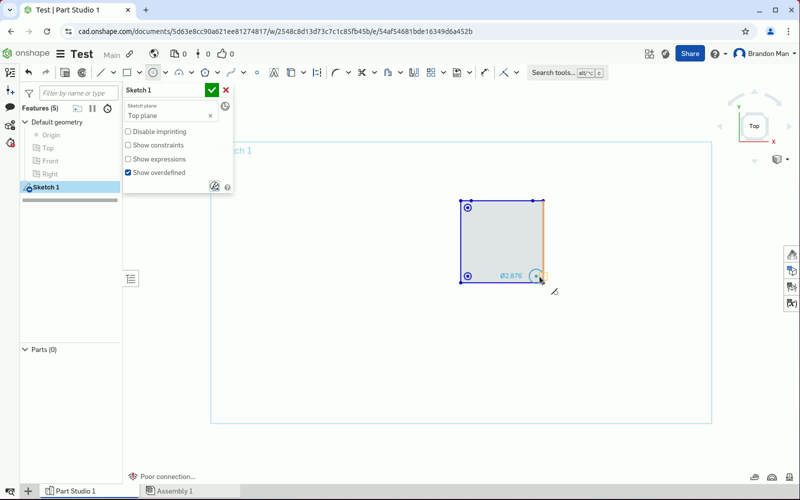
key(c)
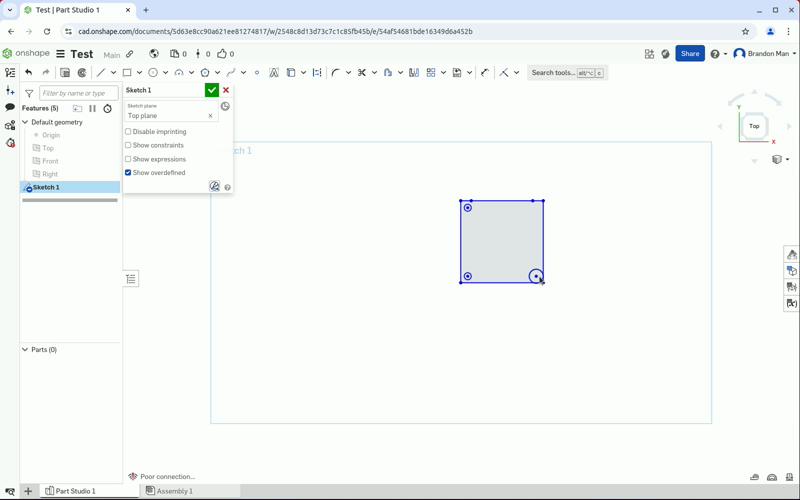
key_down(shift)
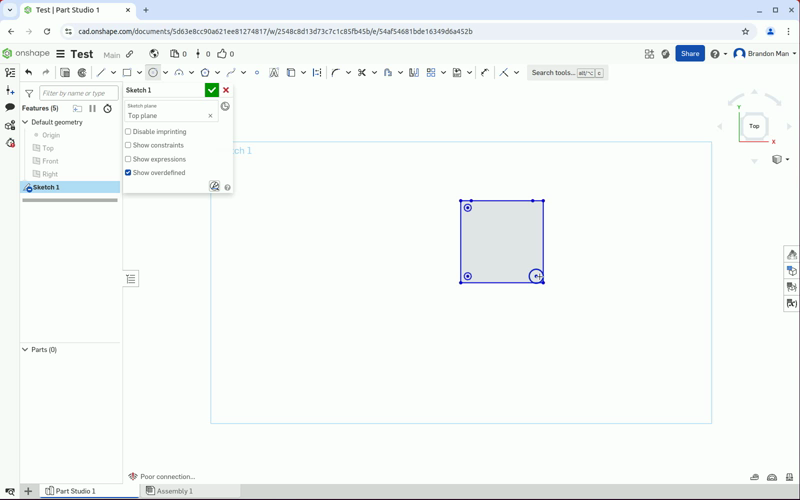
mouse_move(536, 207)
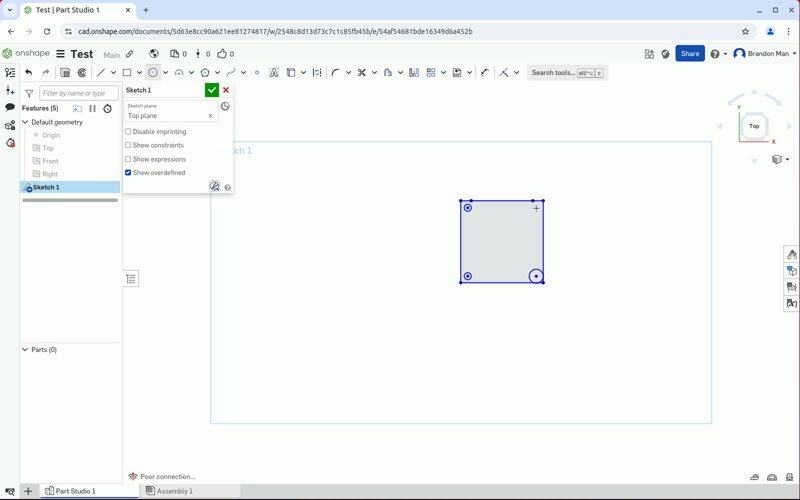
click(536, 207)
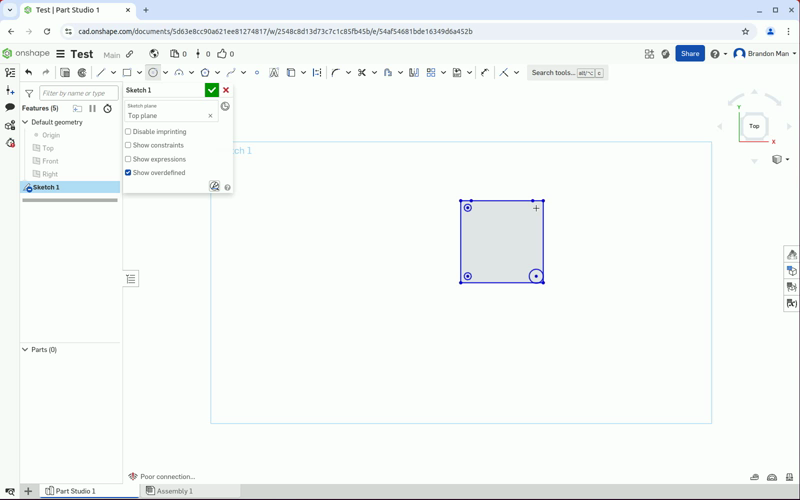
key_up(shift)
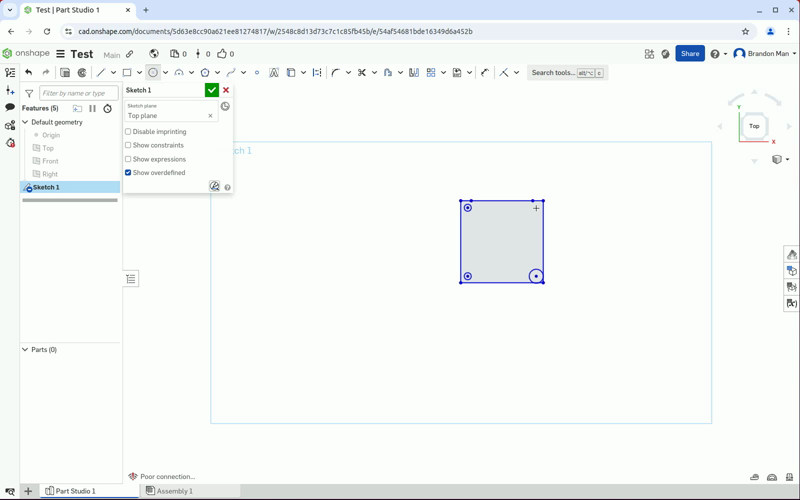
mouse_move(539, 207)
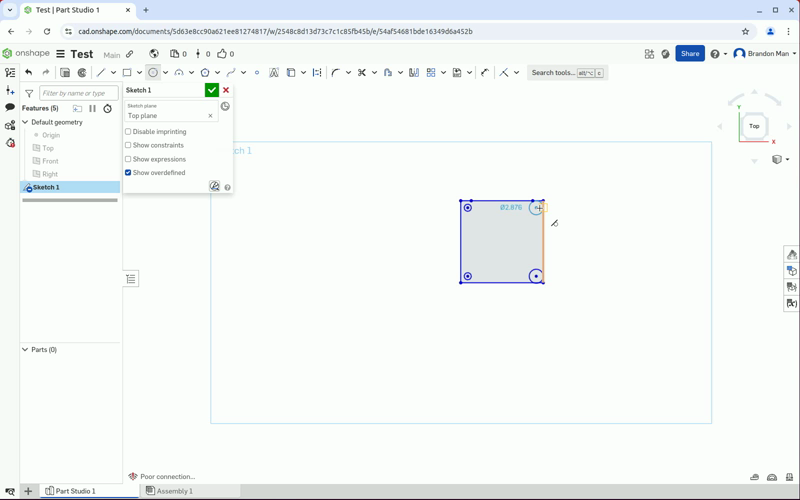
click(539, 207)
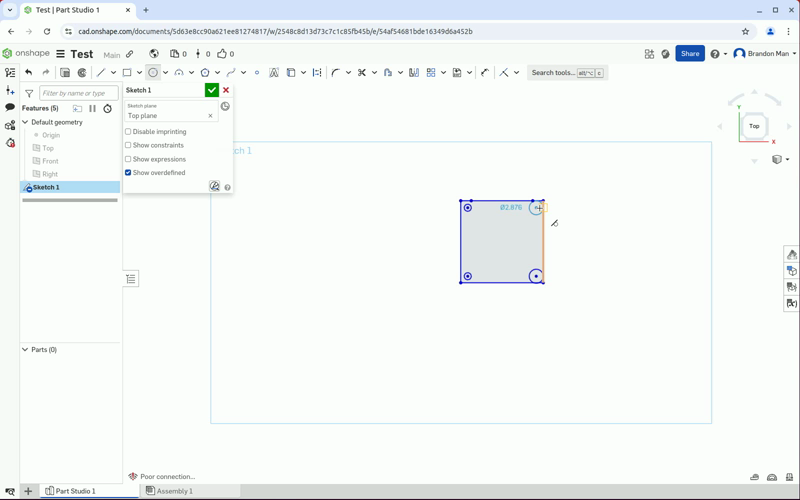
key(esc)
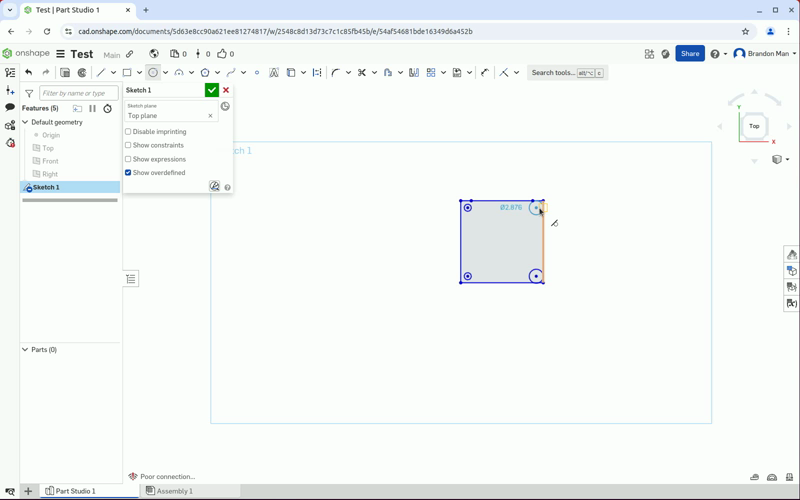
mouse_move(519, 235)
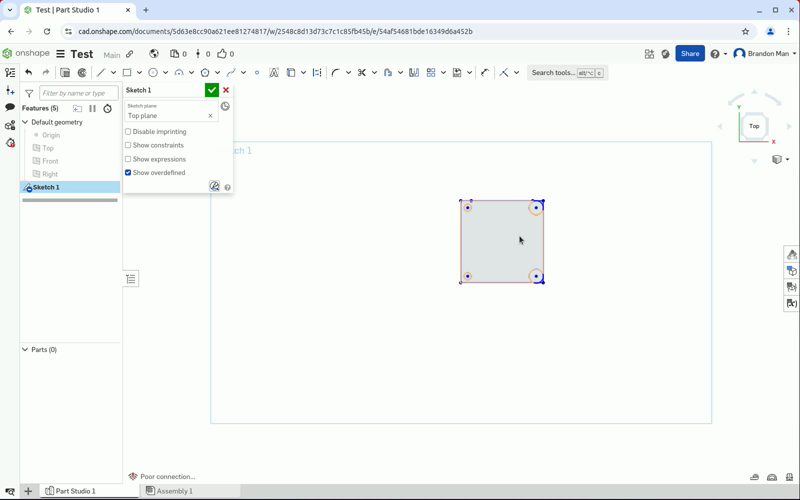
click(519, 235)
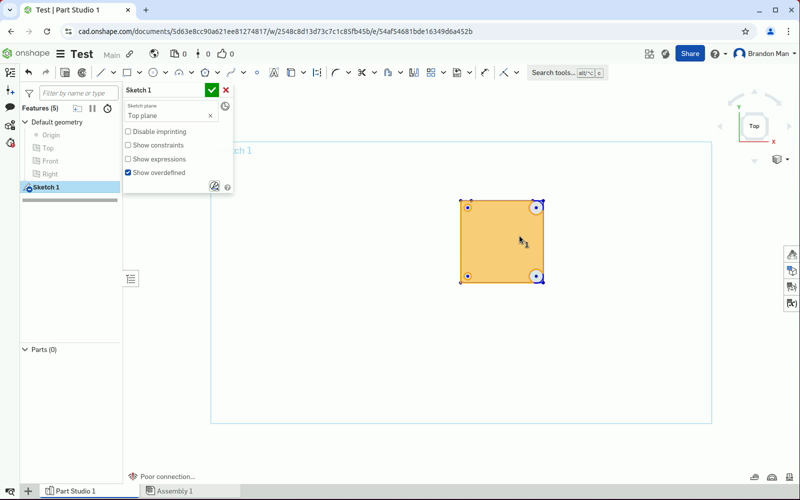
mouse_move(73, 352)
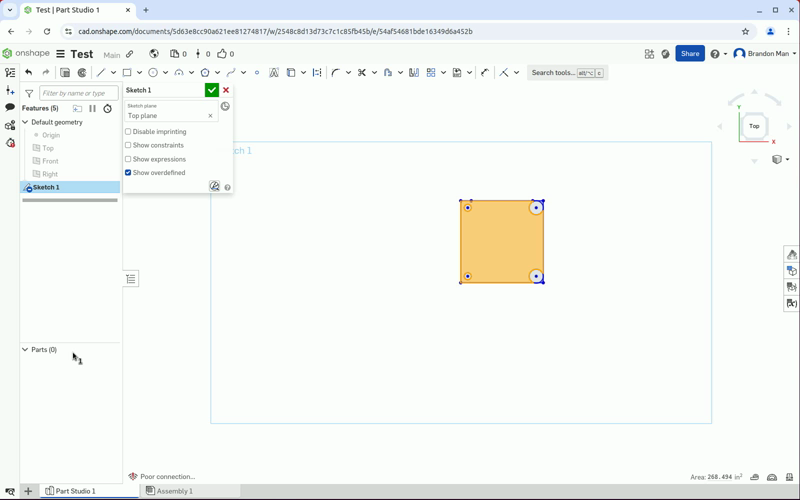
key(shift+y)
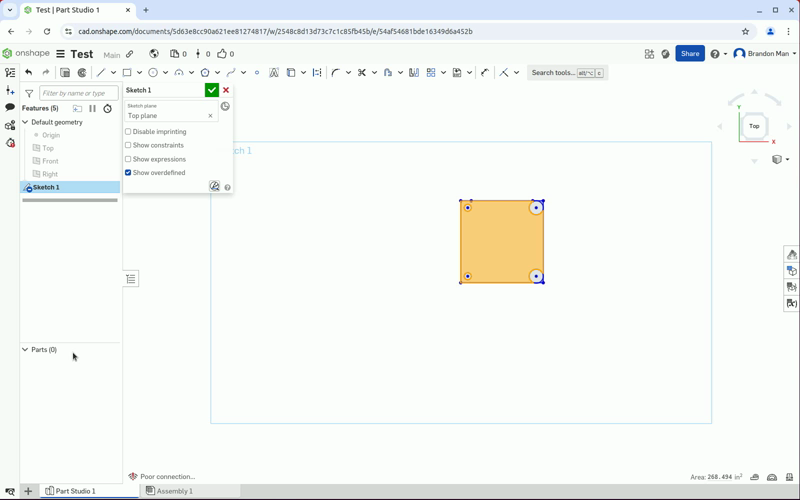
key(shift+e)
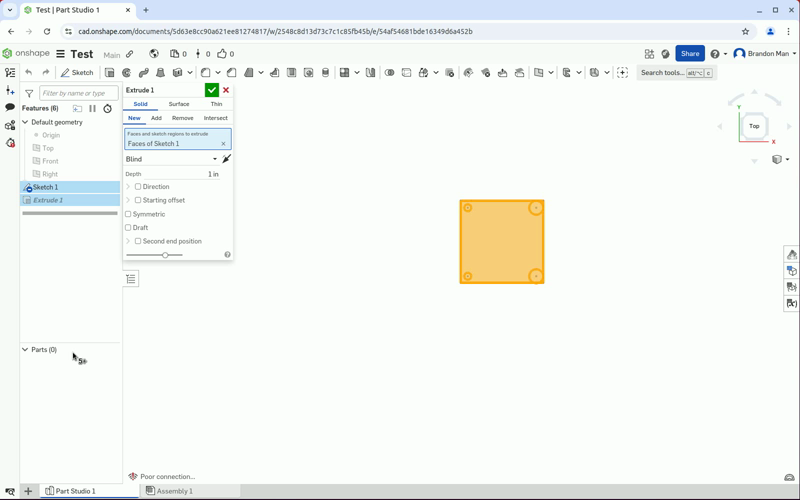
mouse_move(143, 106)
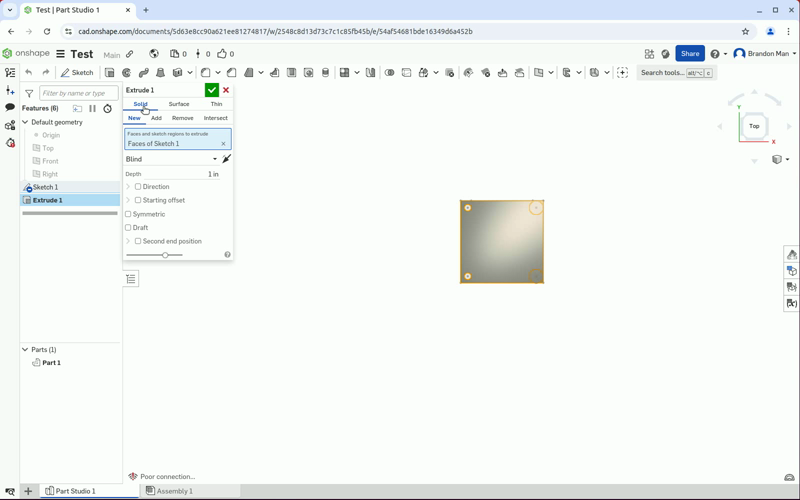
click(143, 106)
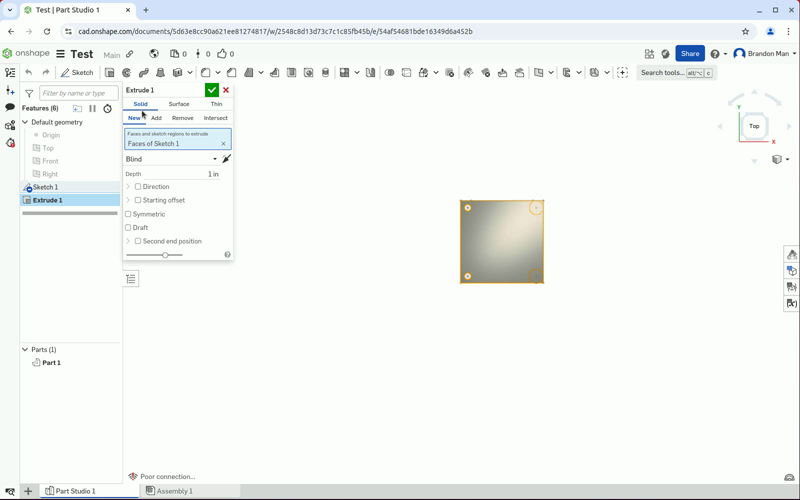
mouse_move(137, 120)
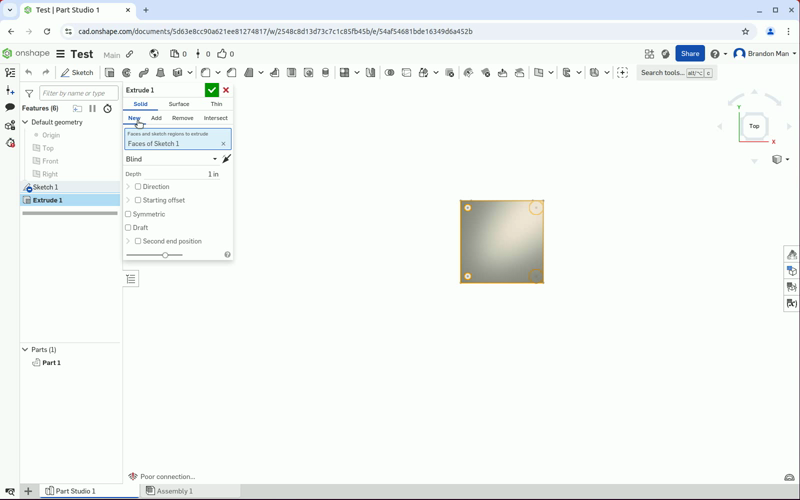
click(137, 120)
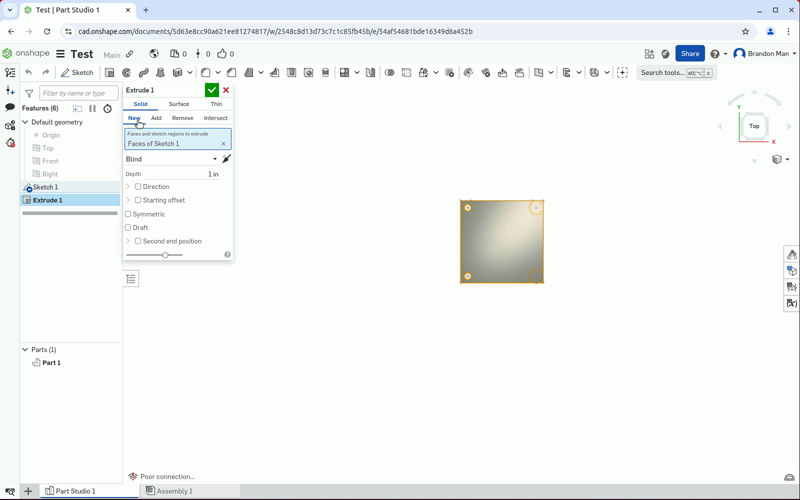
key(tab, 4)
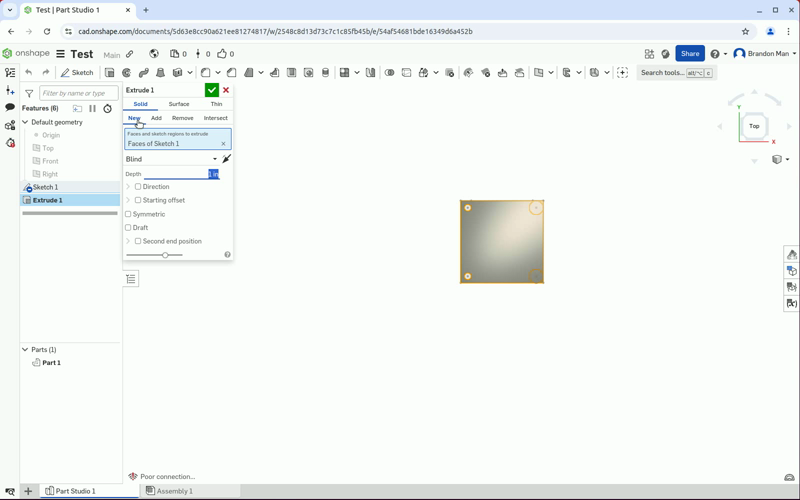
text(0.241)
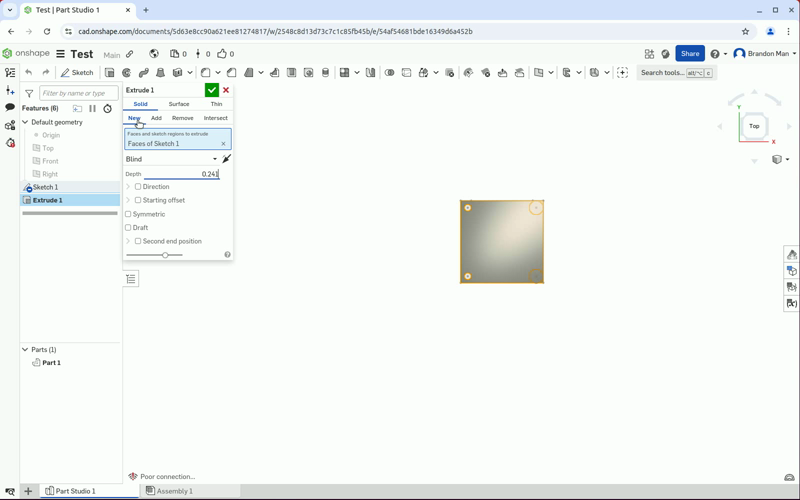
key(enter)
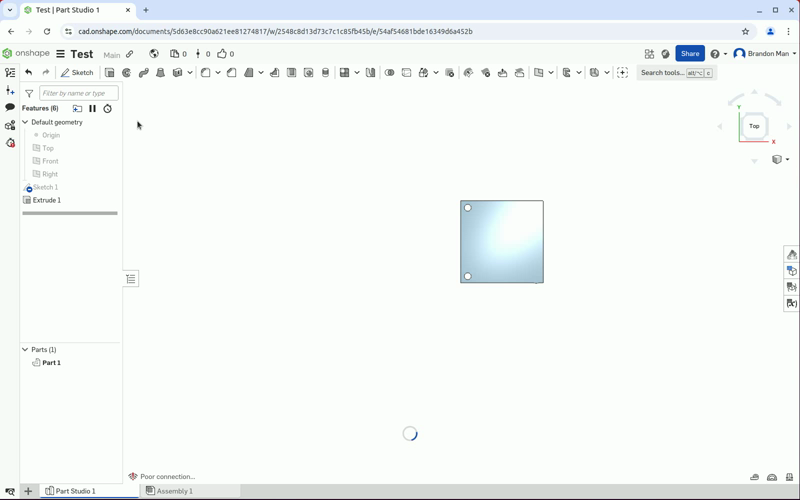
key(shift+h)
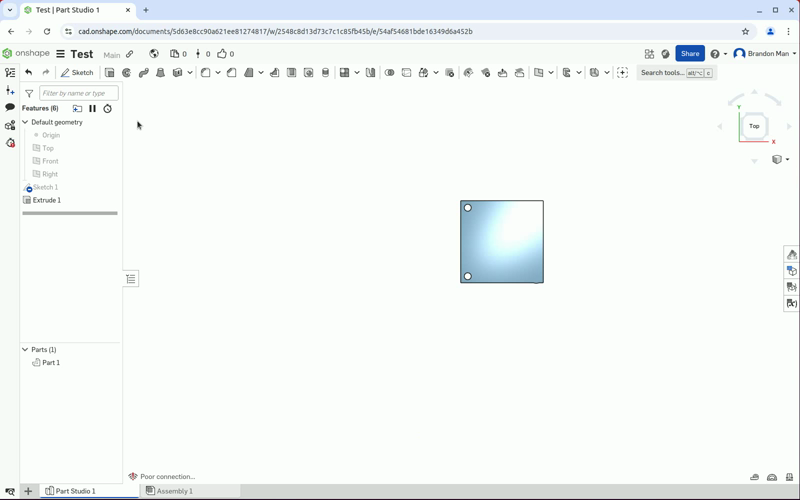
key(shift+h)
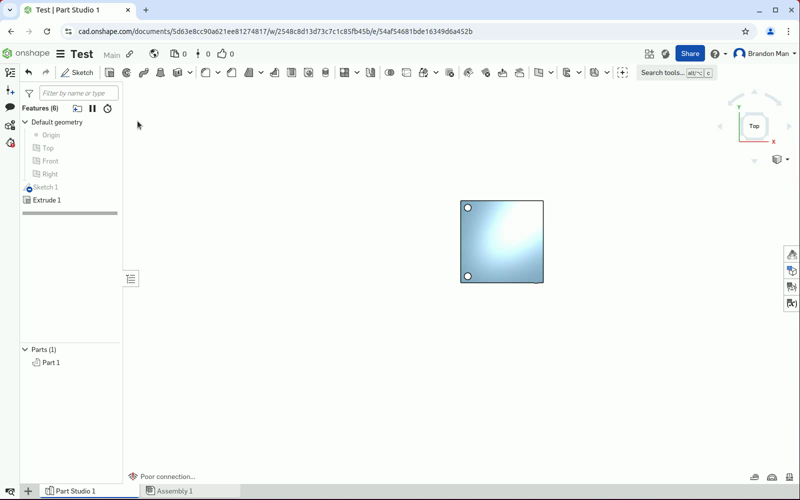
mouse_move(73, 189)
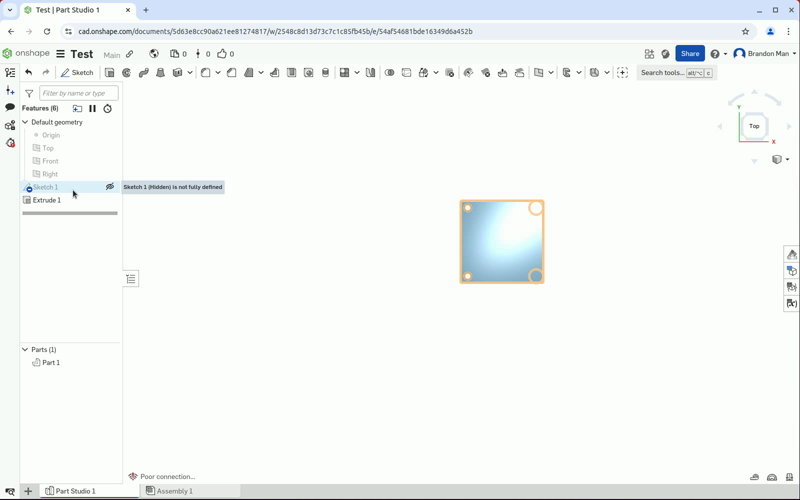
click(73, 189)
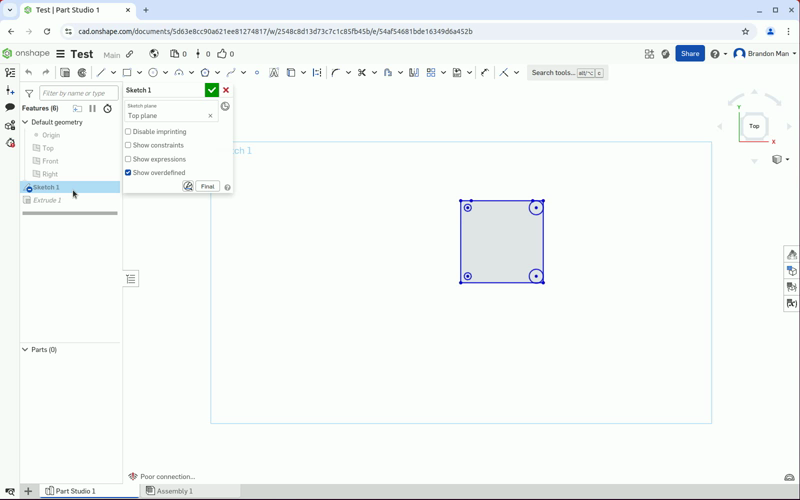
mouse_move(229, 92)
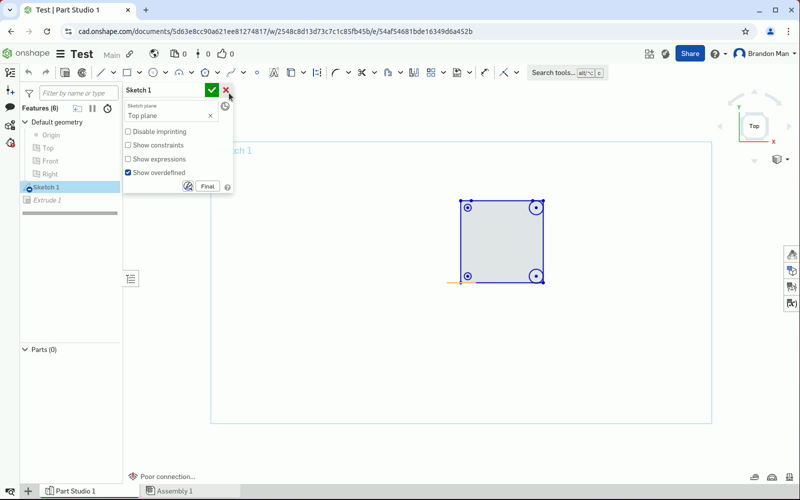
click(229, 92)
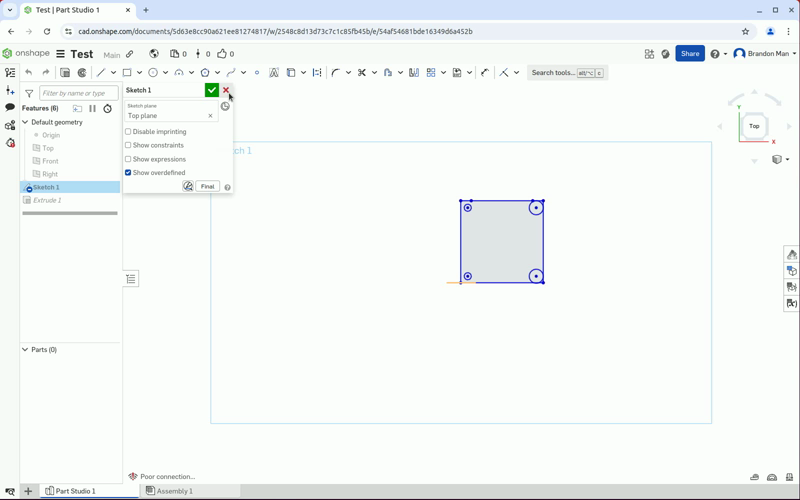
key(shift+s)
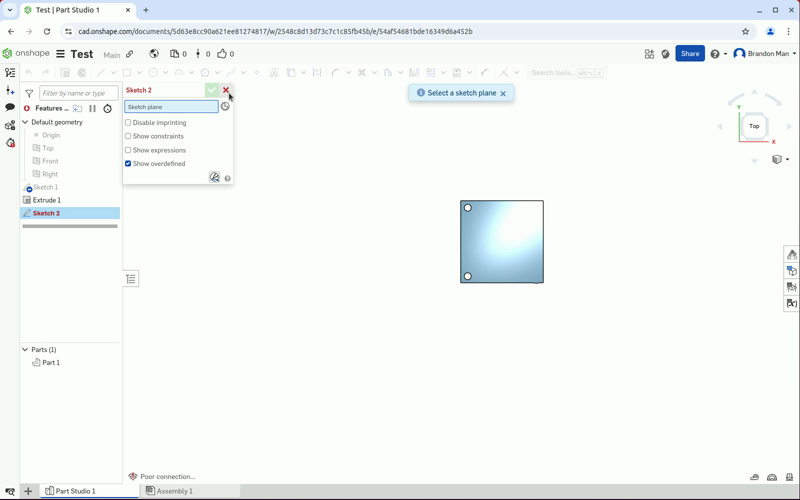
mouse_move(73, 150)
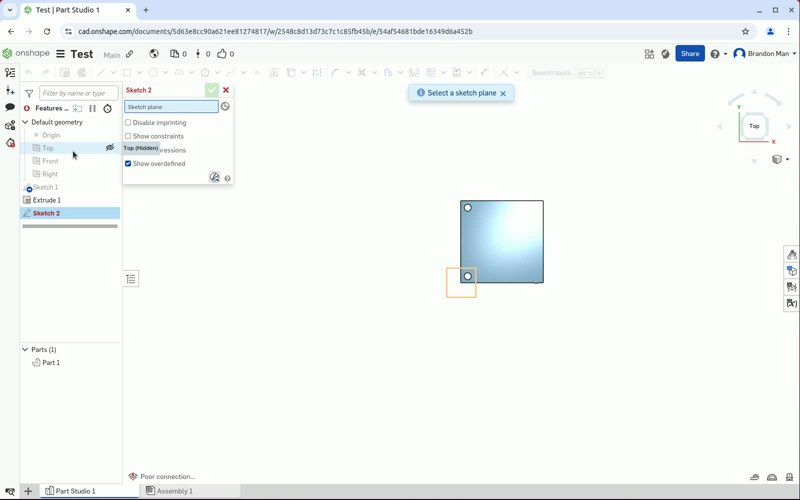
click(73, 150)
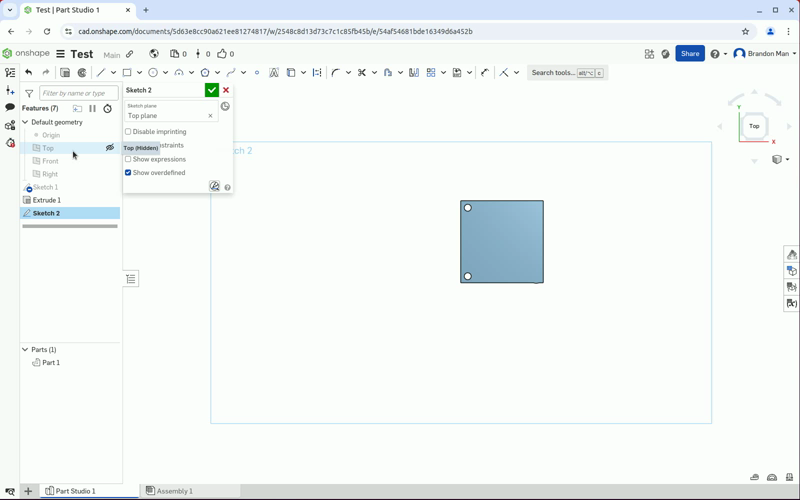
mouse_move(73, 352)
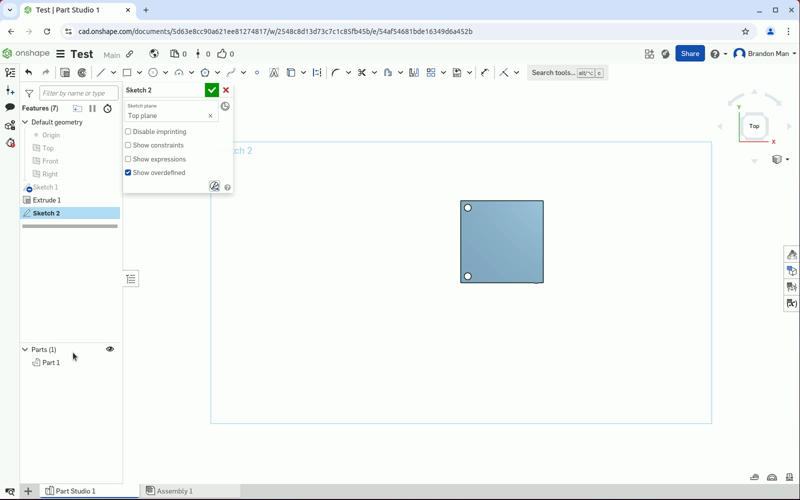
key(y)
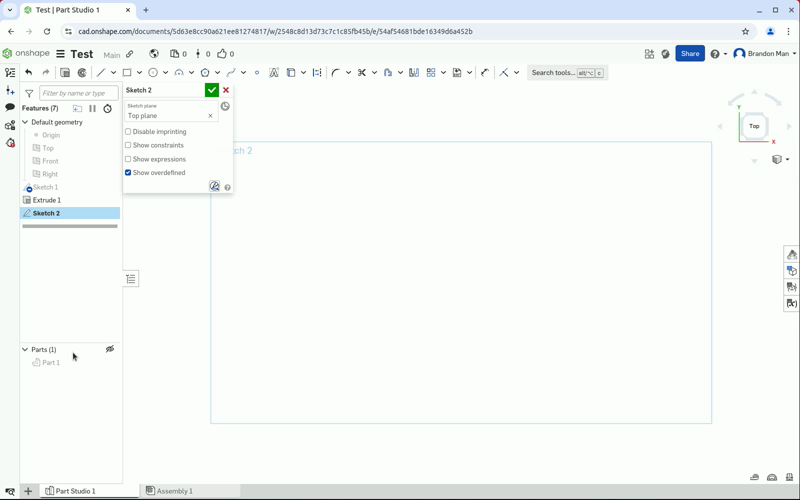
key(l)
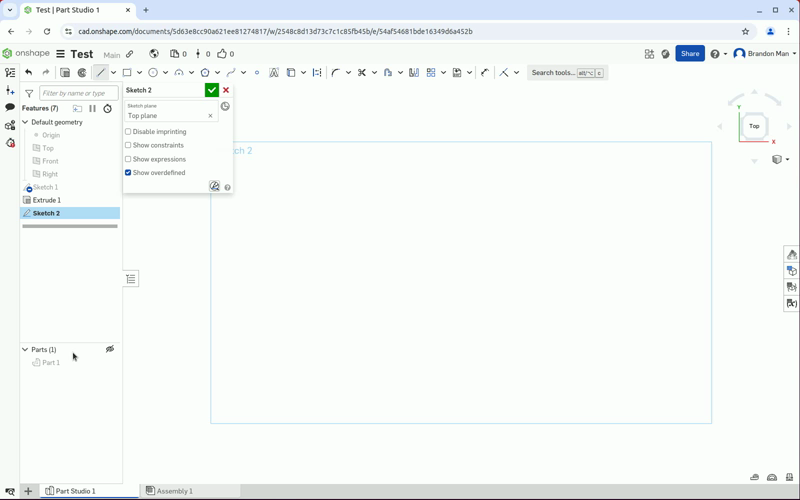
key_down(shift)
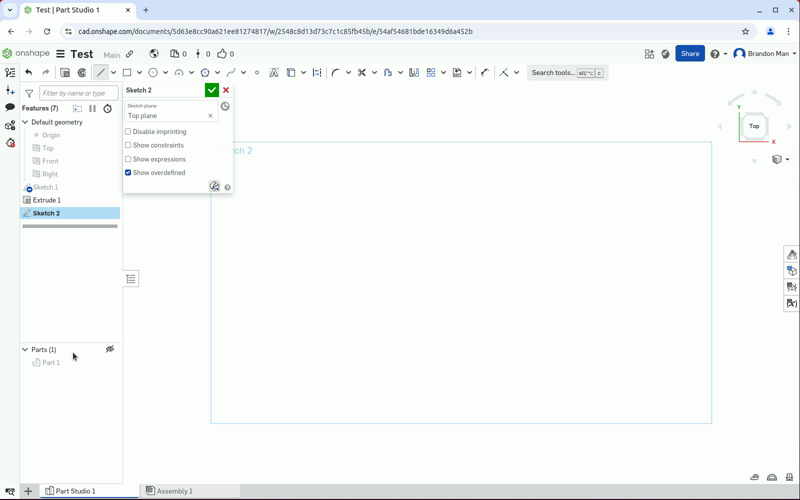
mouse_move(460, 200)
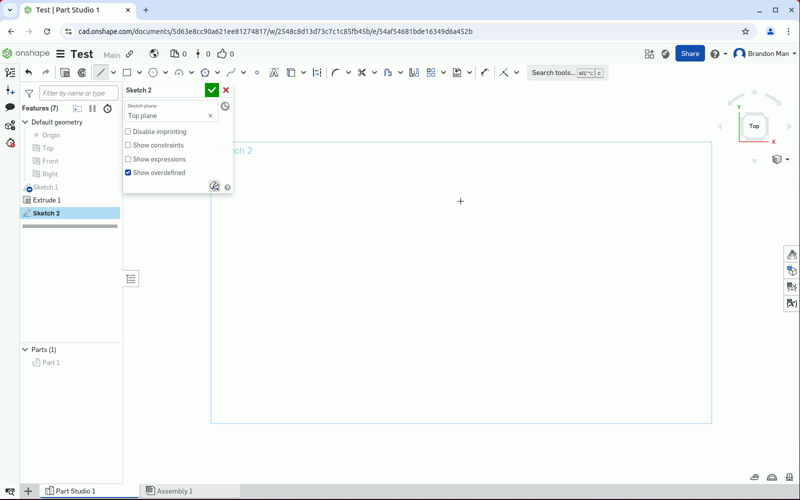
click(460, 200)
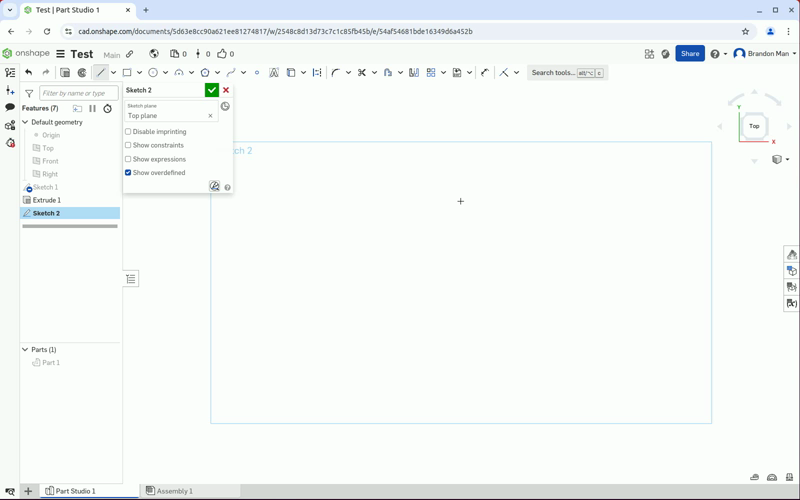
key_up(shift)
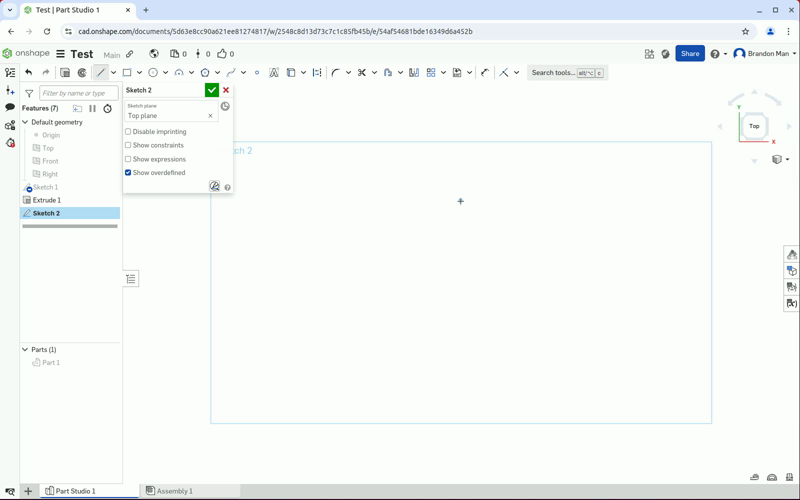
key_down(shift)
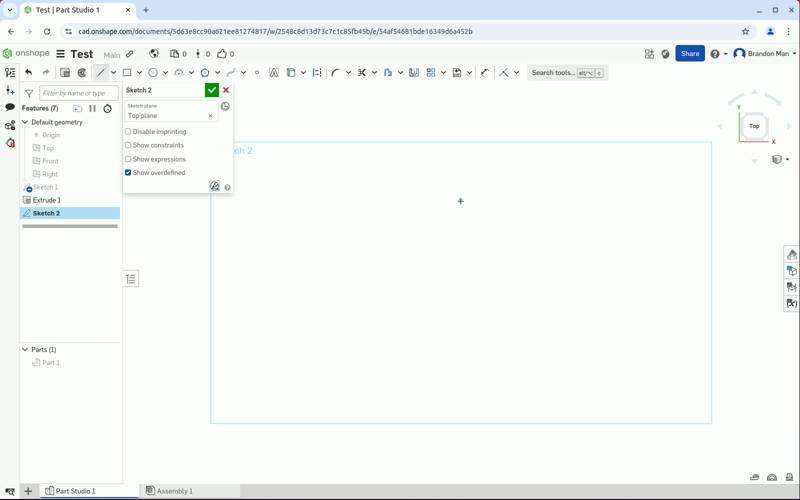
mouse_move(490, 200)
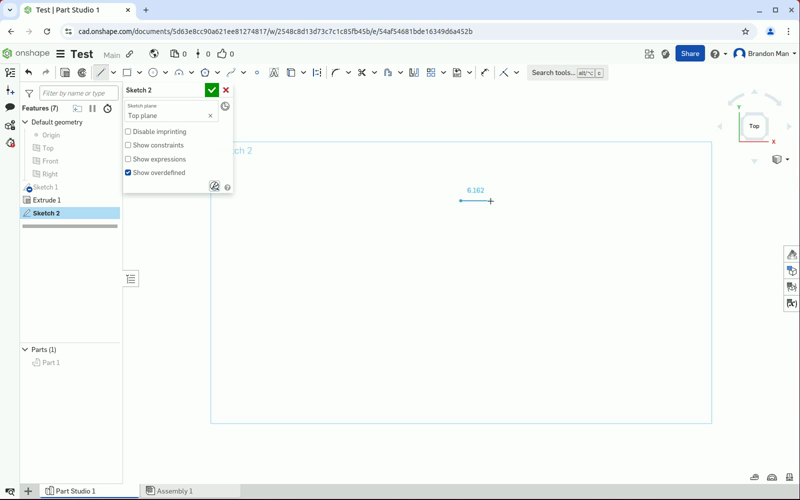
mouse_move(471, 200)
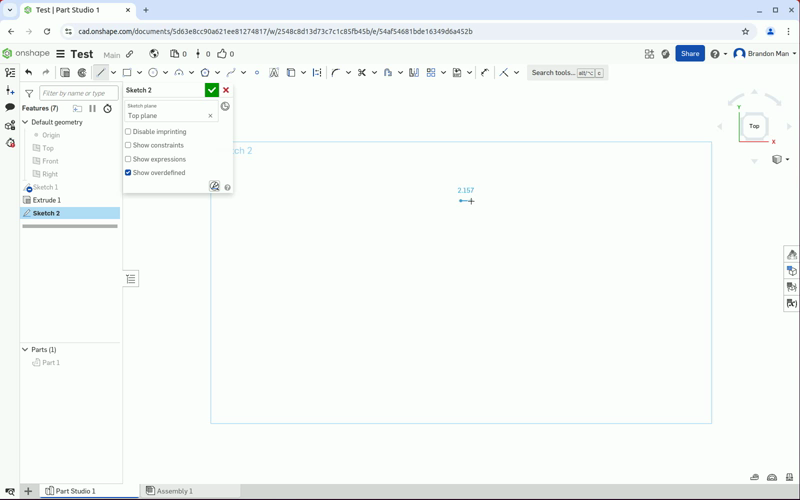
click(471, 200)
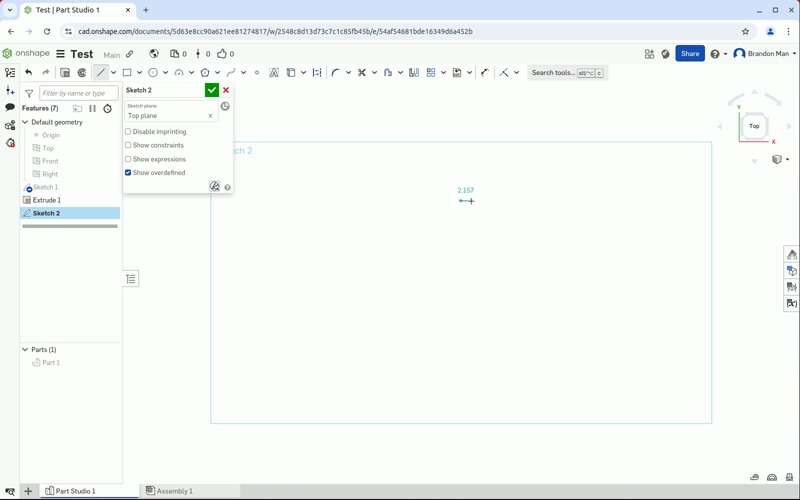
key_up(shift)
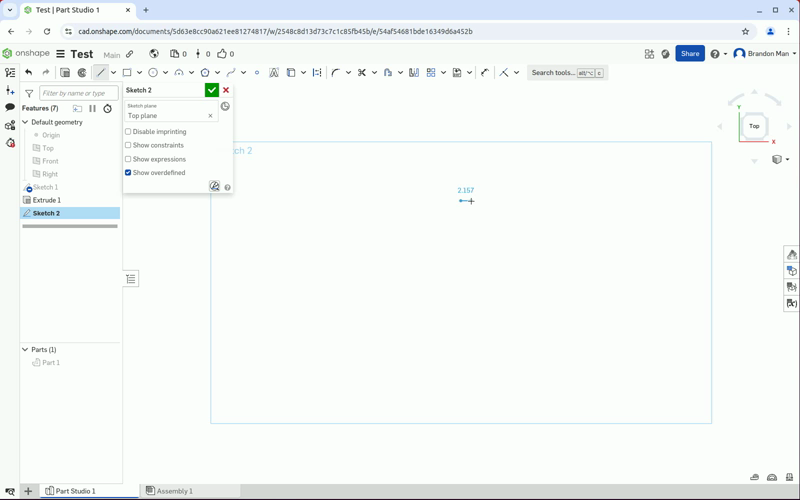
key_down(shift)
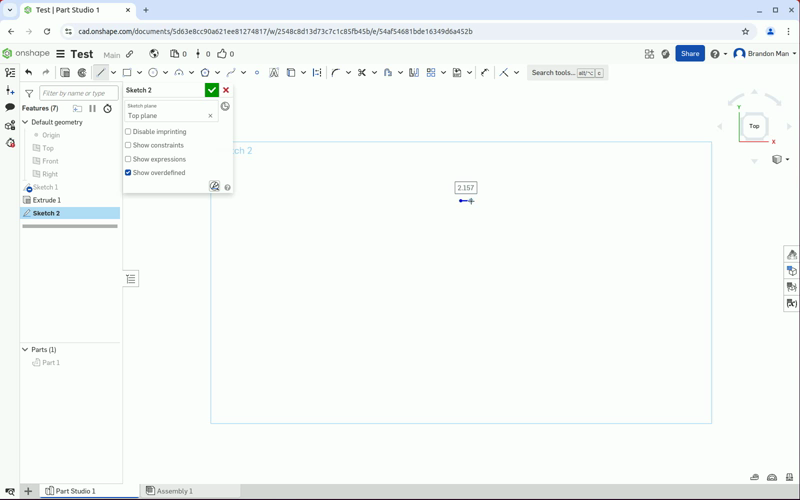
mouse_move(501, 200)
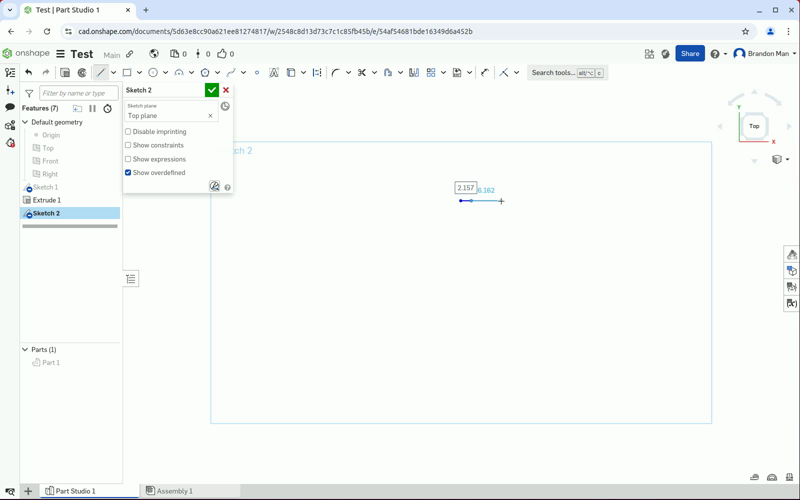
mouse_move(471, 169)
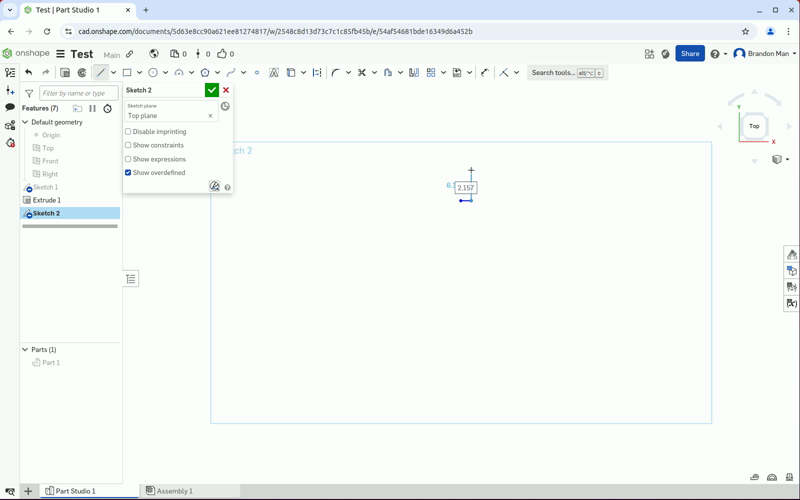
click(471, 169)
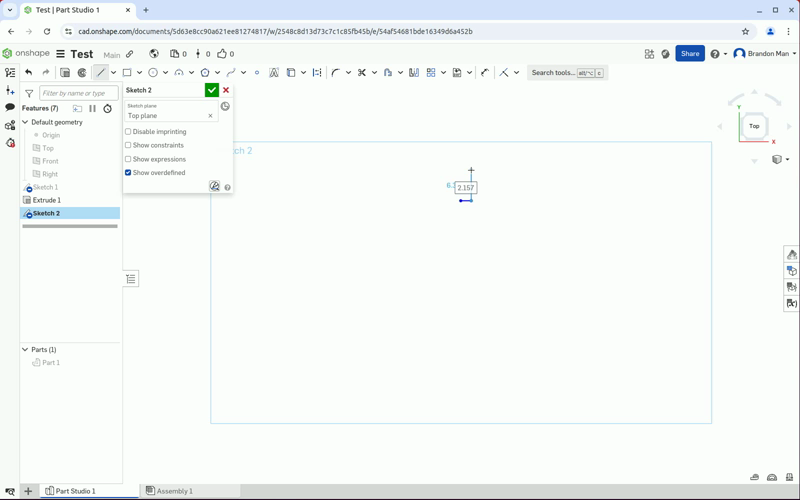
key_up(shift)
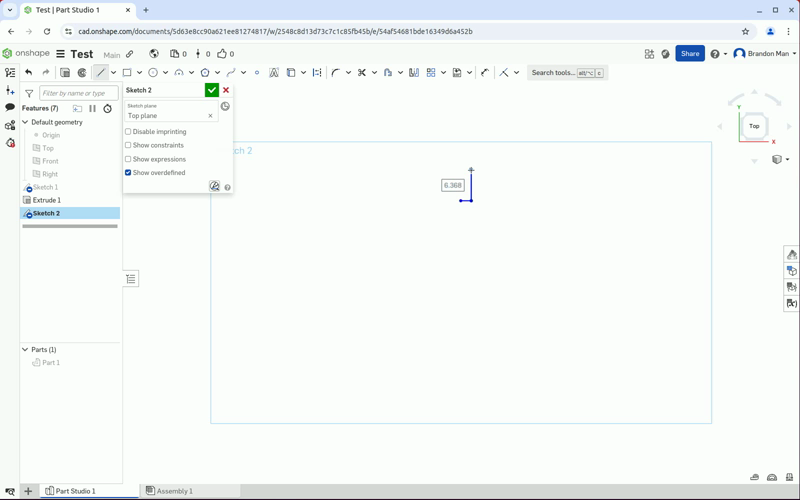
key_down(shift)
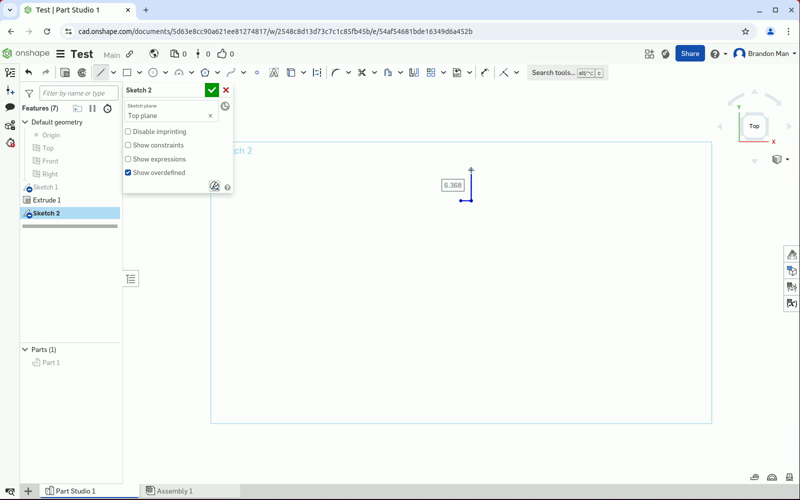
mouse_move(501, 169)
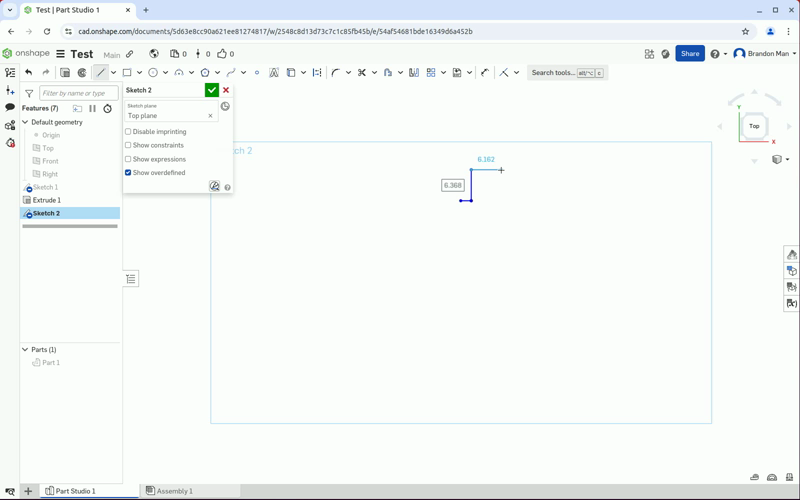
mouse_move(460, 169)
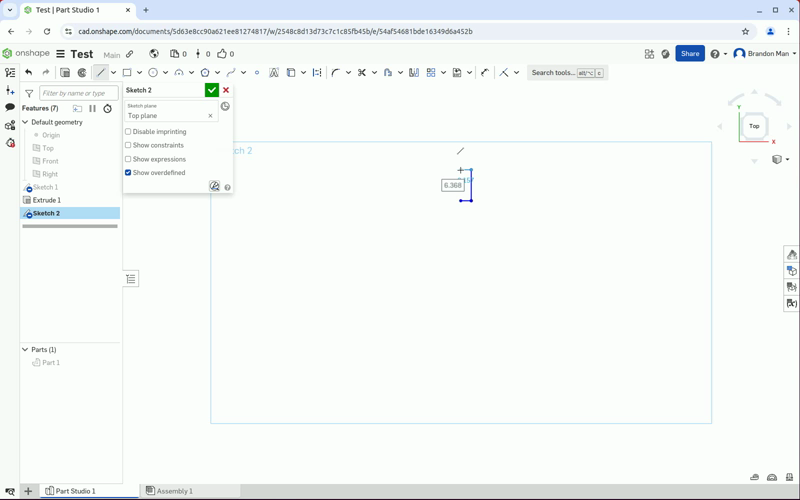
click(460, 169)
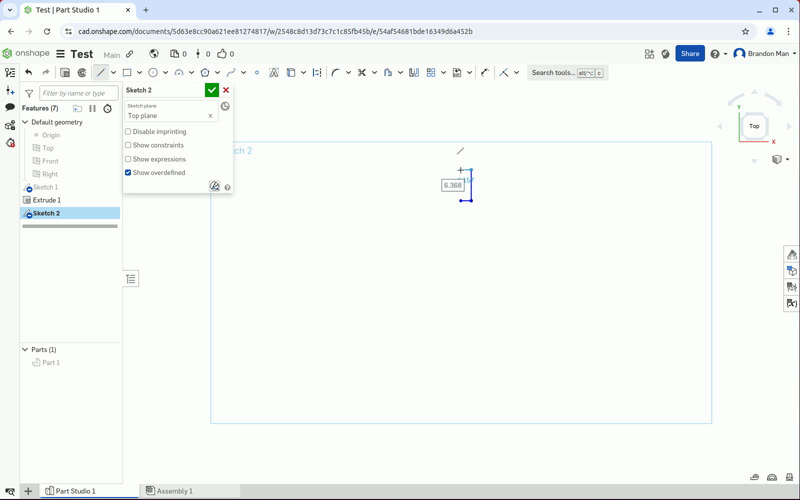
key_up(shift)
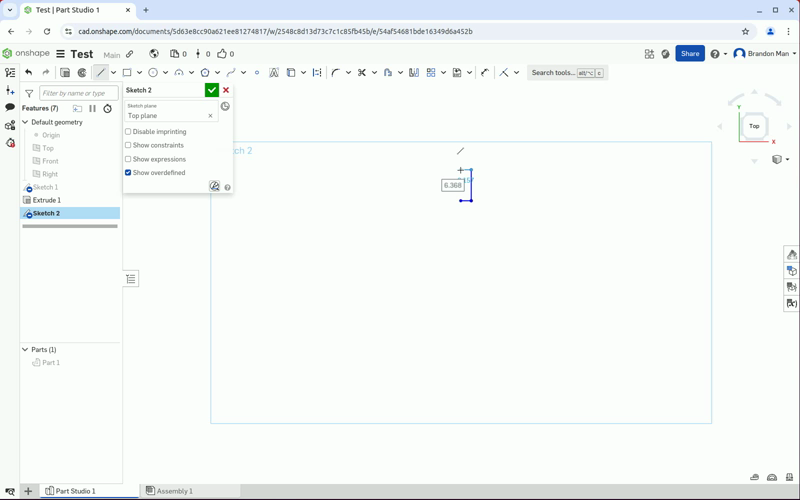
mouse_move(490, 169)
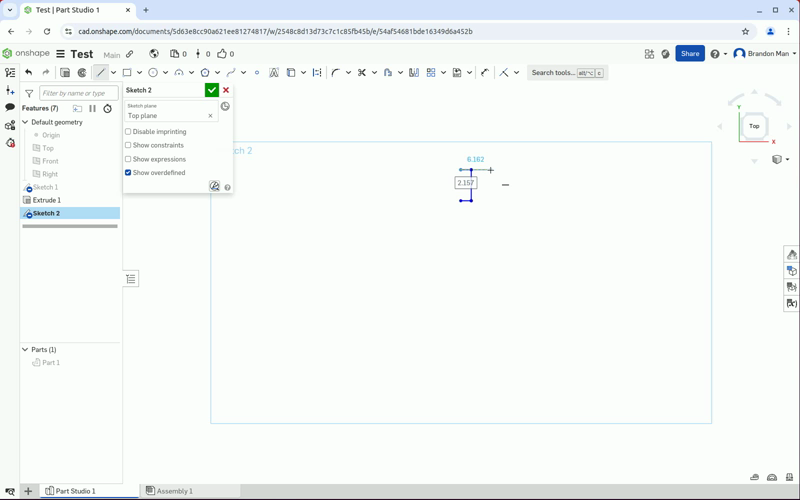
key_down(shift)
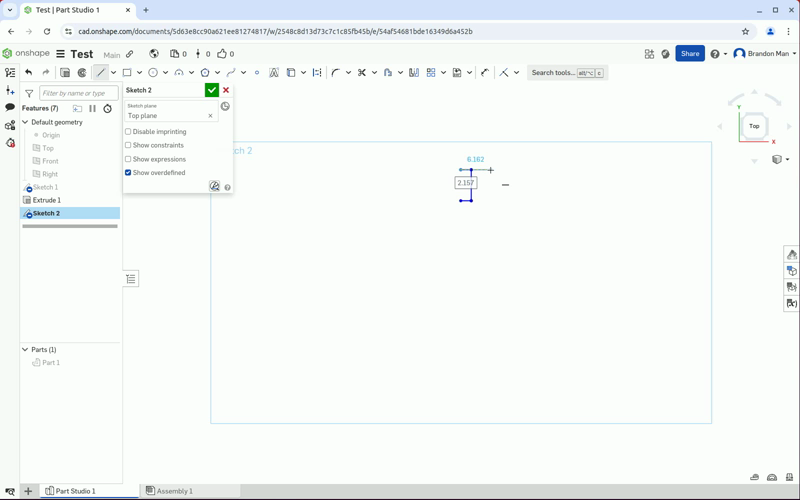
mouse_move(460, 200)
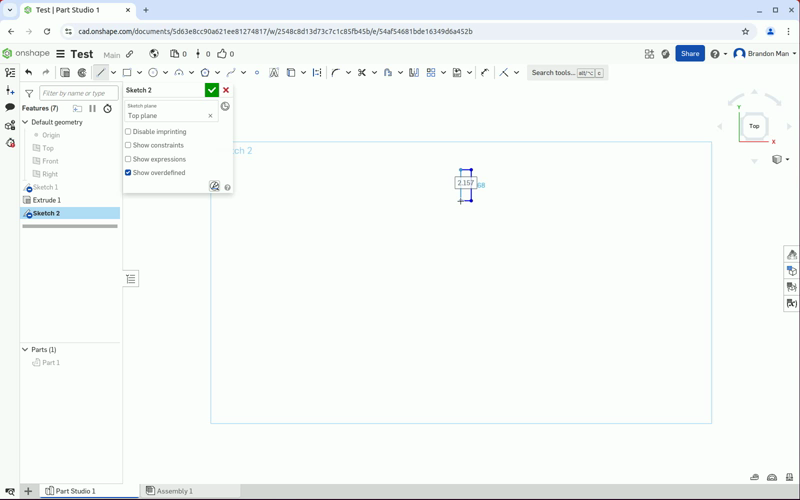
key_up(shift)
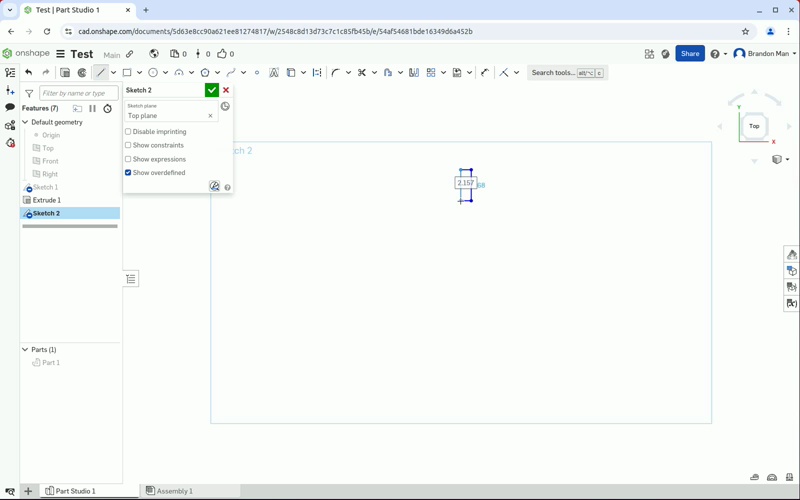
click(460, 200)
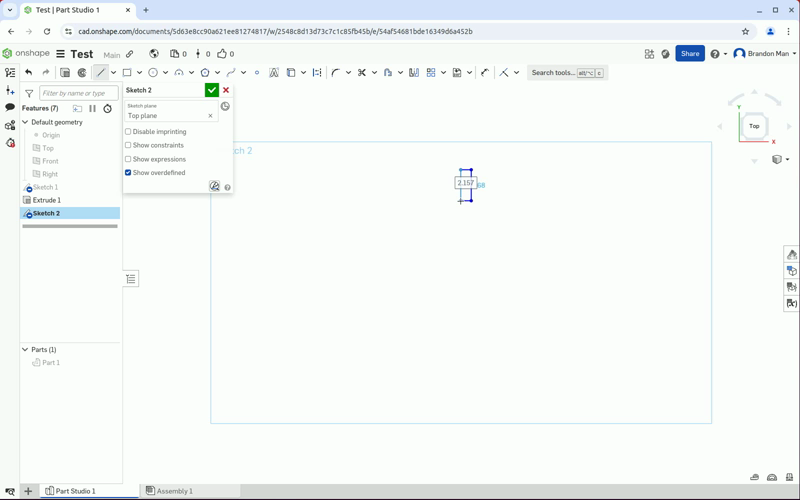
key(esc)
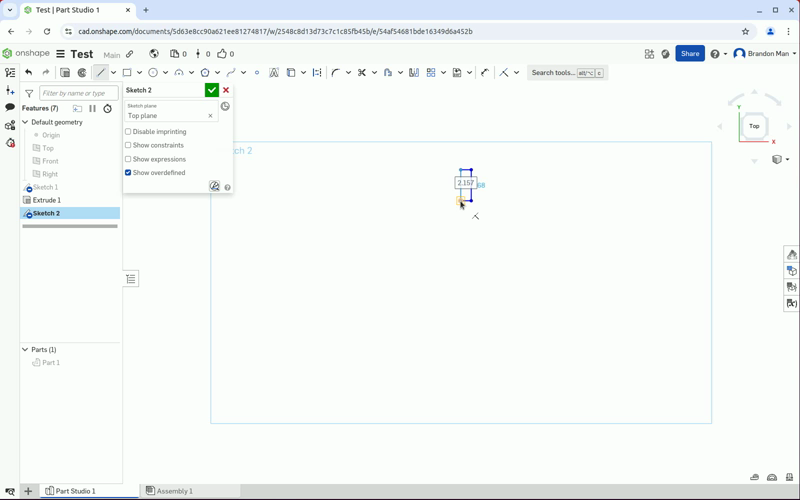
mouse_move(470, 178)
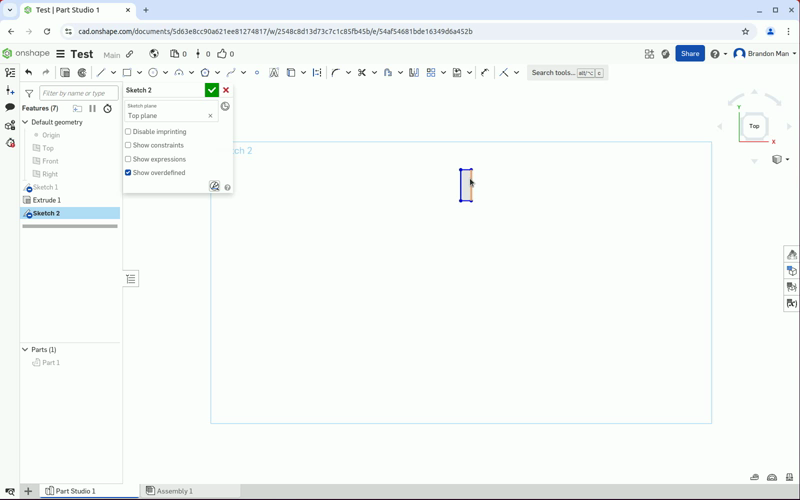
scroll(6)
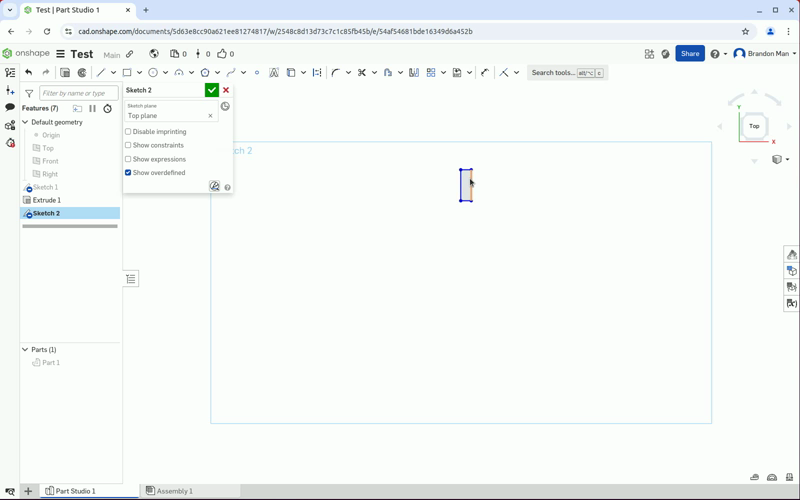
scroll(6)
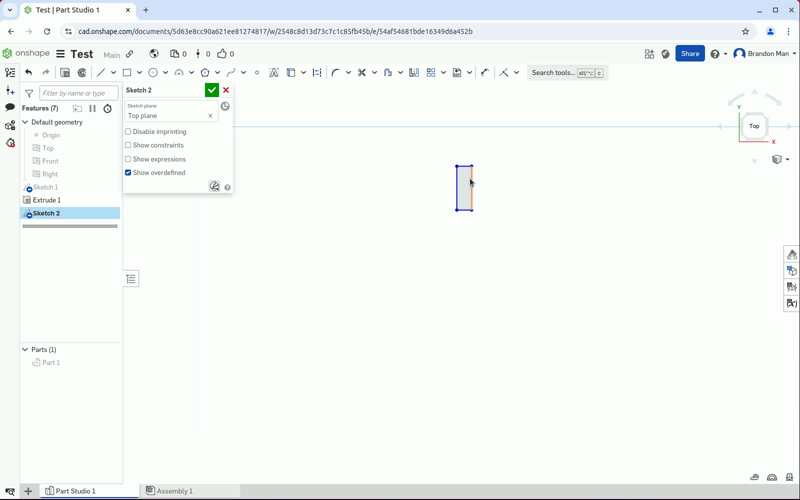
scroll(6)
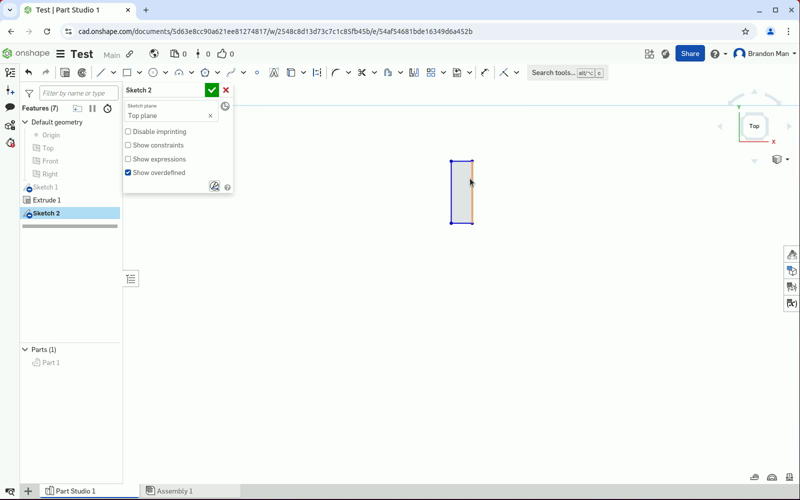
scroll(6)
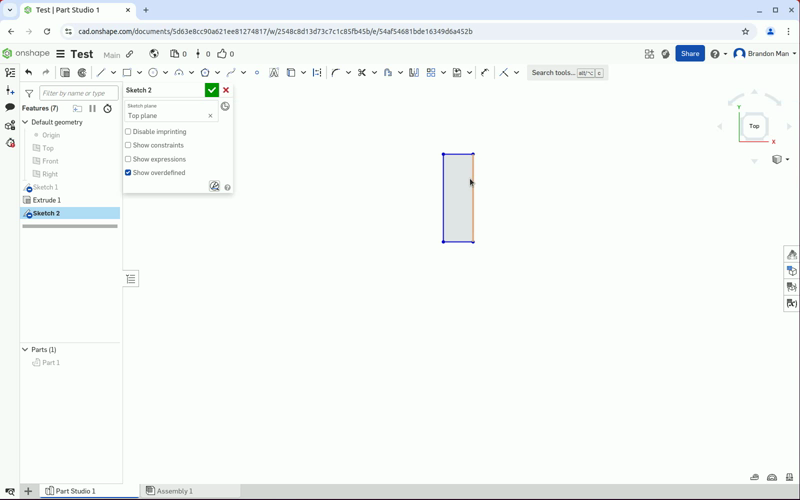
scroll(6)
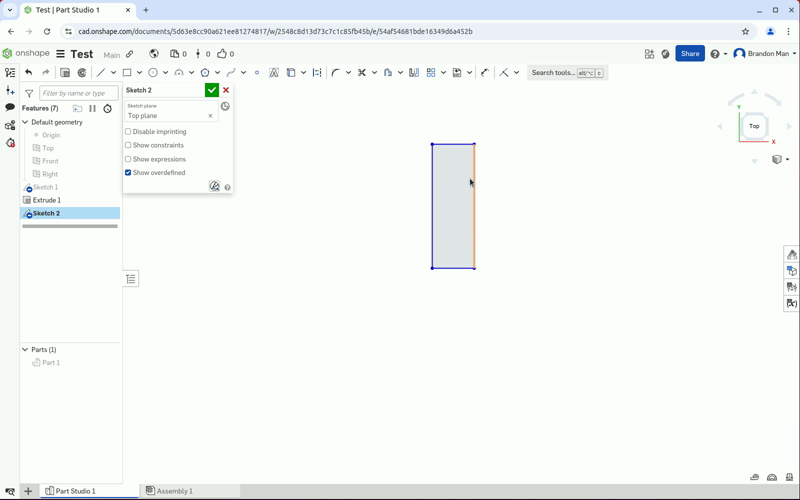
scroll(6)
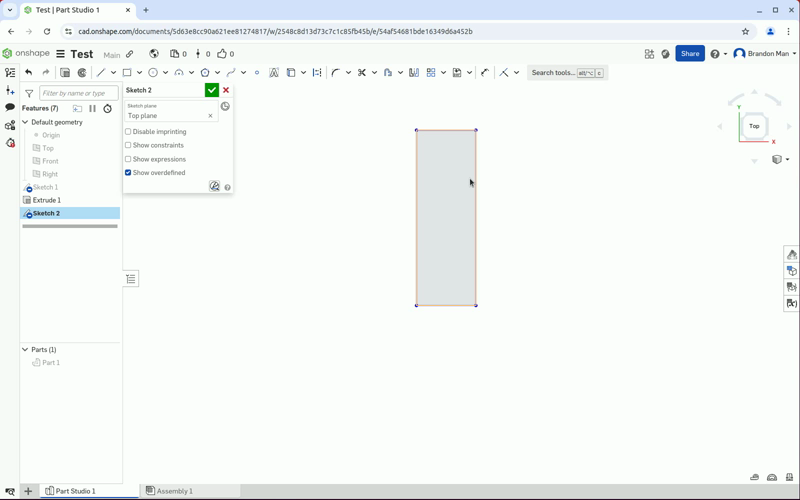
scroll(6)
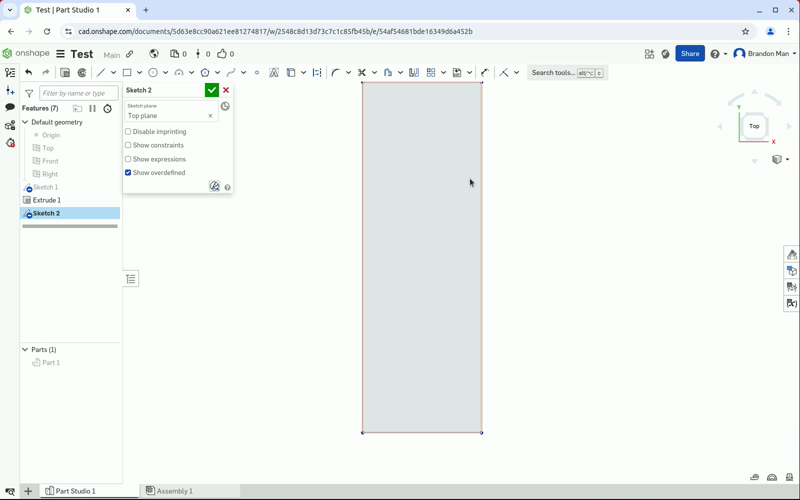
click(470, 178)
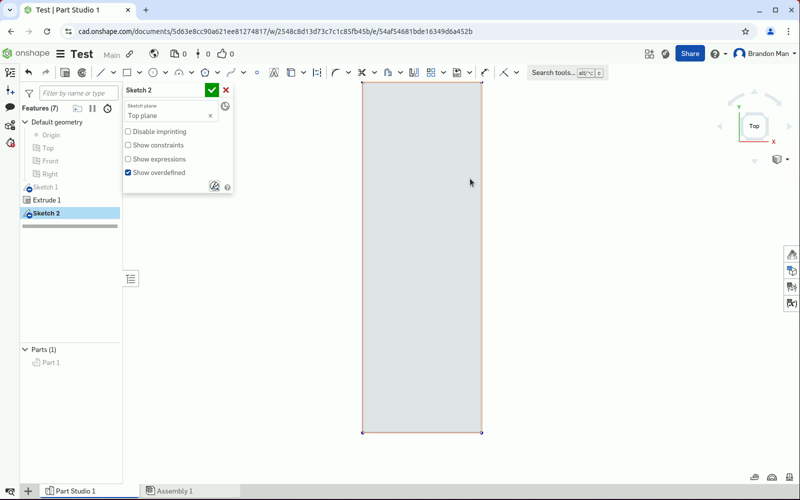
scroll(-6)
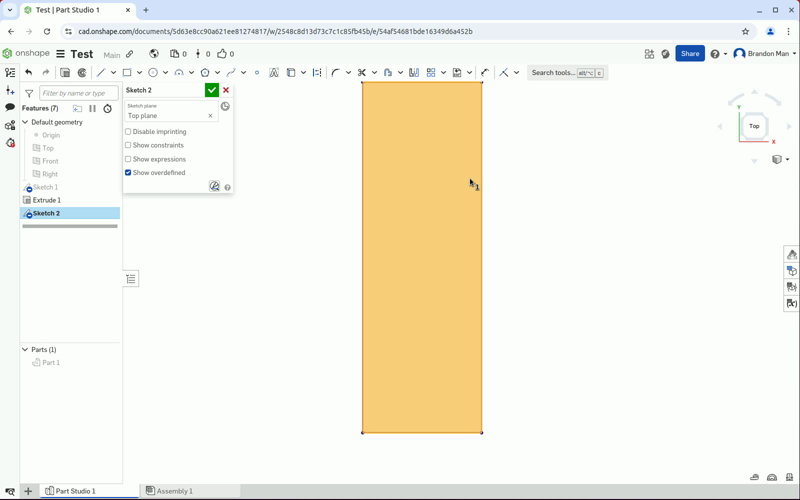
scroll(-6)
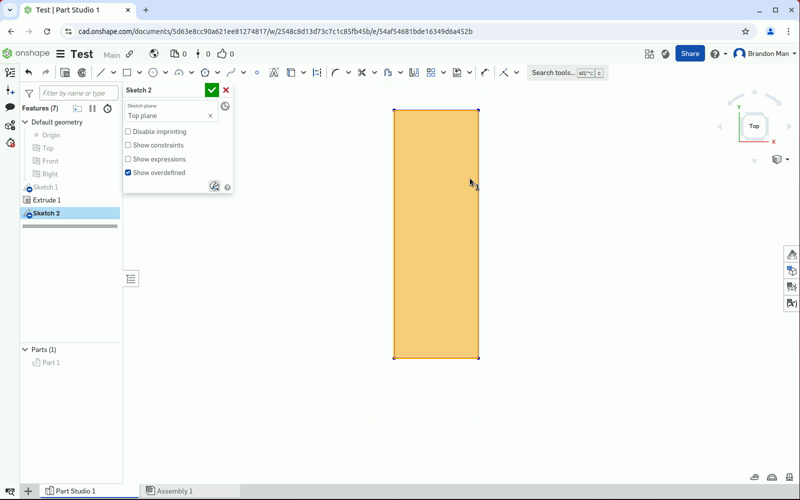
scroll(-6)
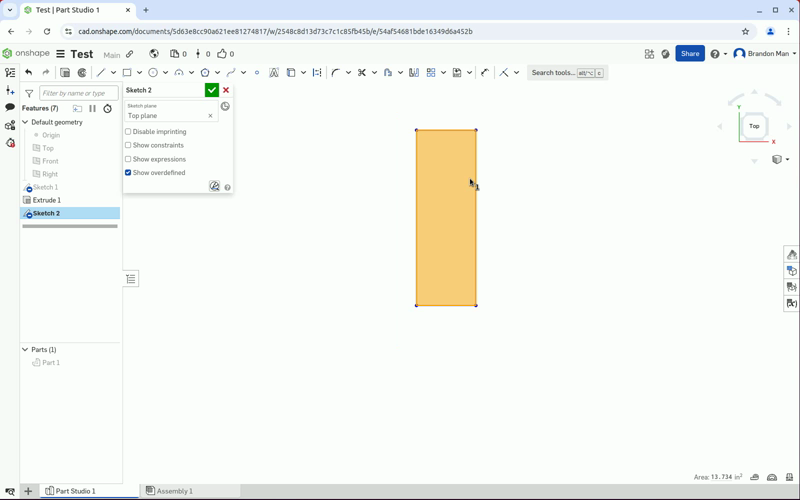
scroll(-6)
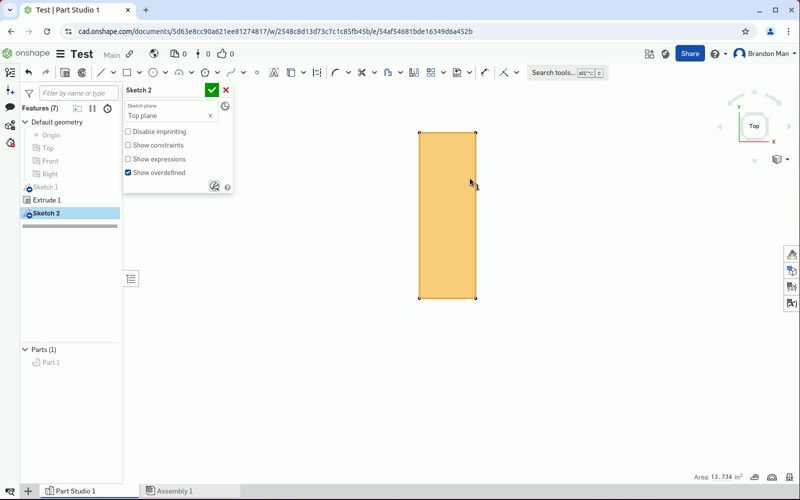
scroll(-6)
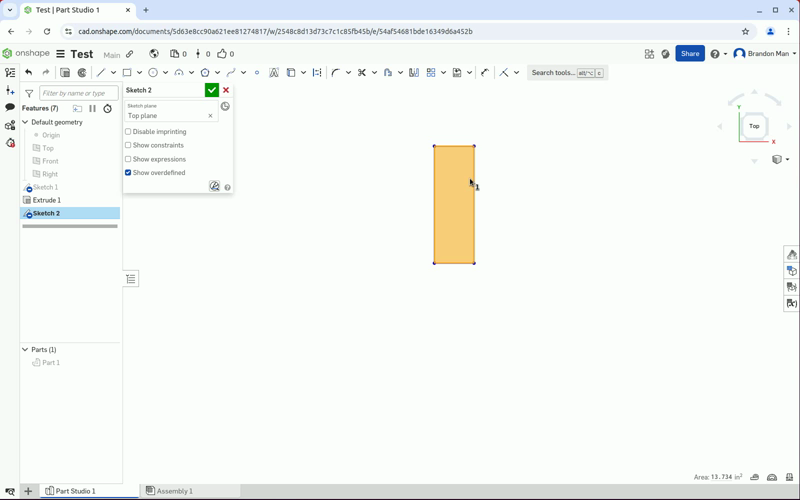
scroll(-6)
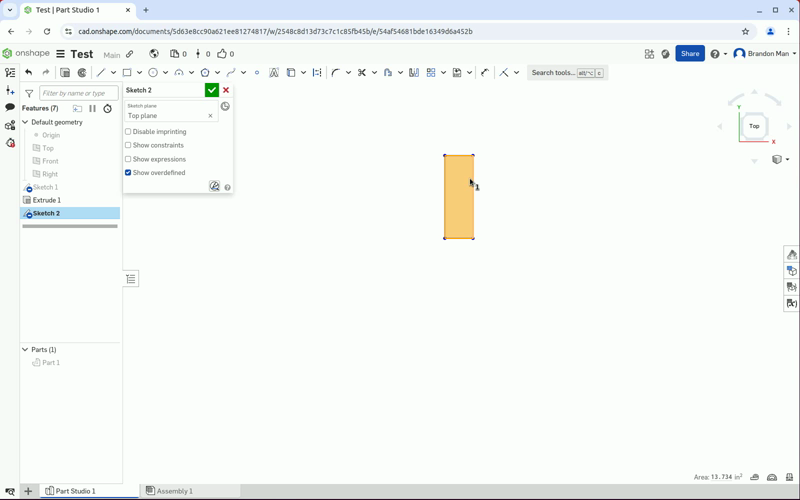
scroll(-6)
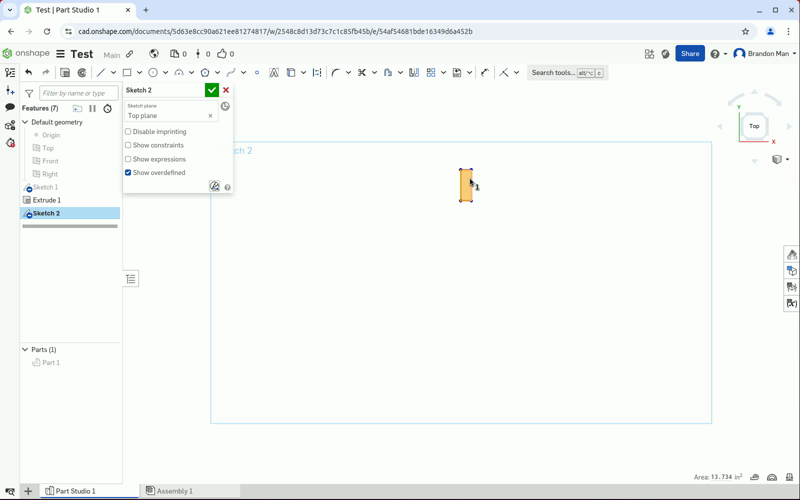
mouse_move(73, 352)
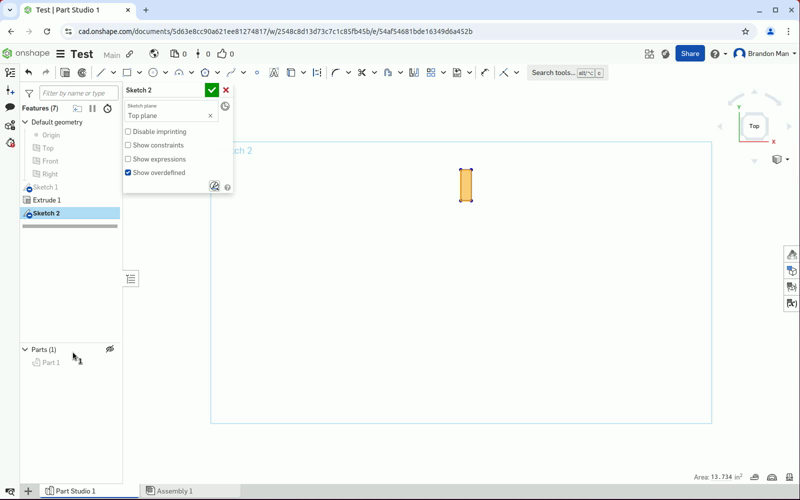
key(shift+y)
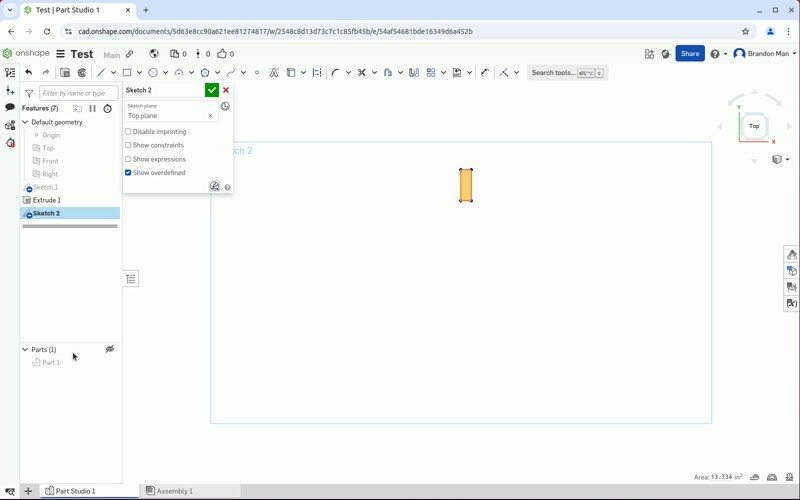
key(shift+e)
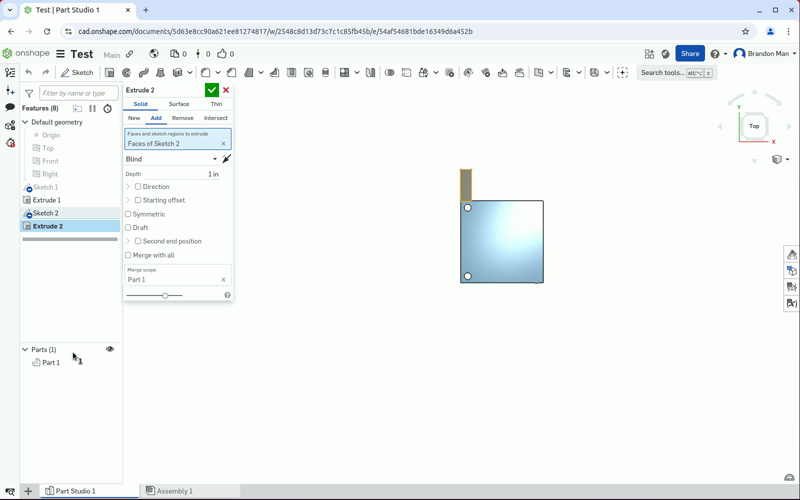
mouse_move(143, 106)
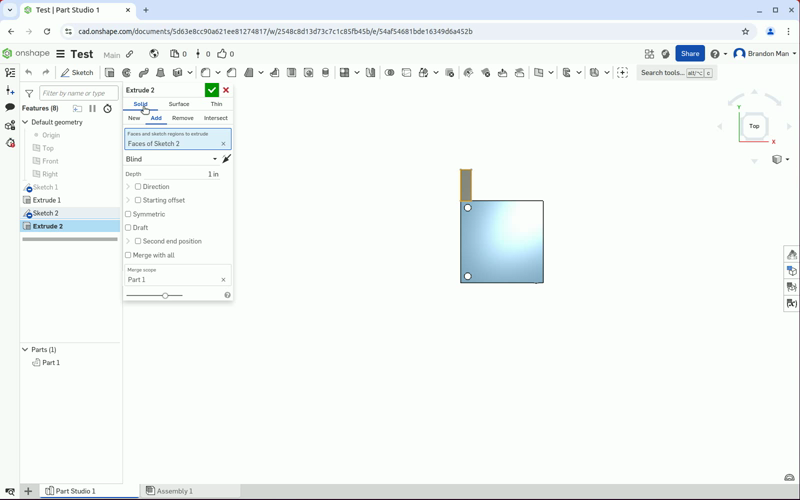
click(143, 106)
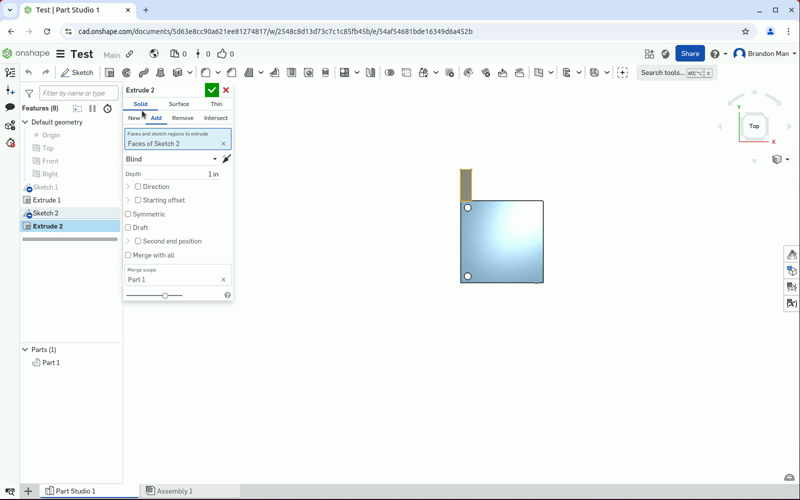
mouse_move(137, 120)
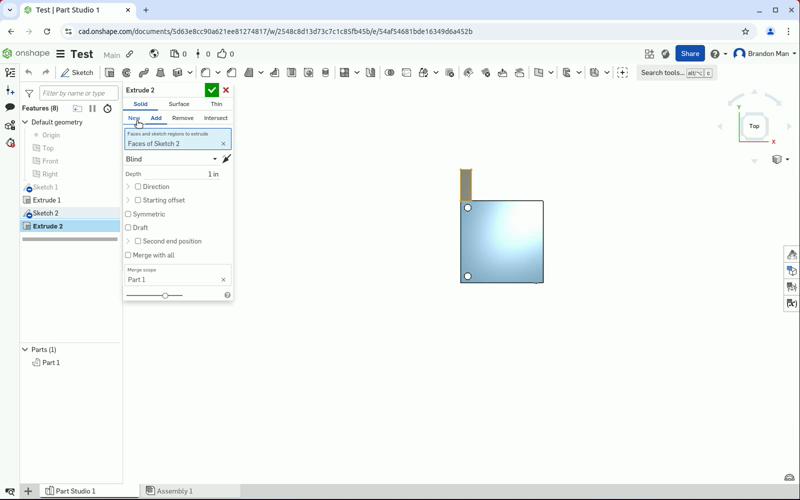
click(137, 120)
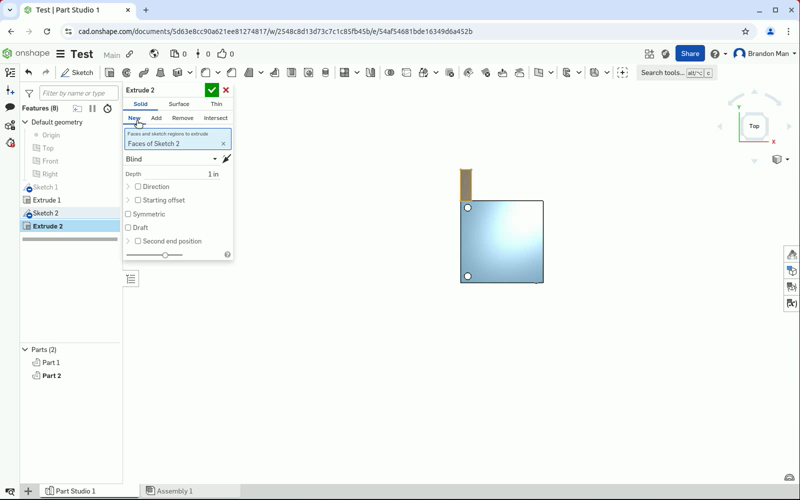
key(tab, 4)
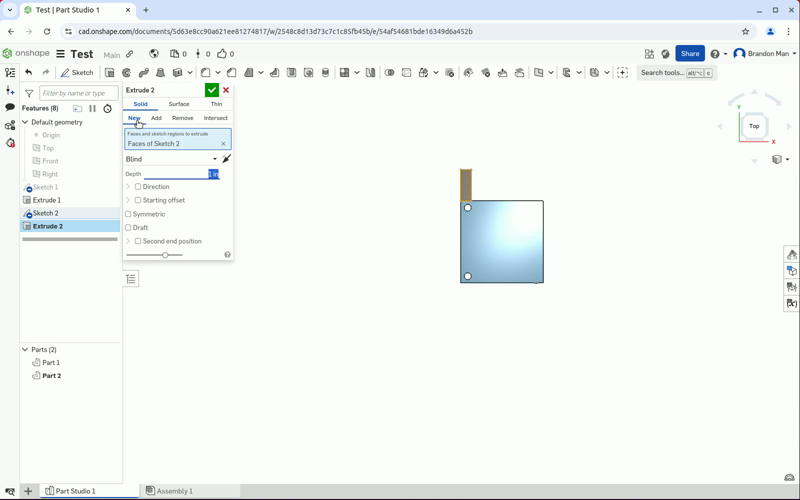
text(0.241)
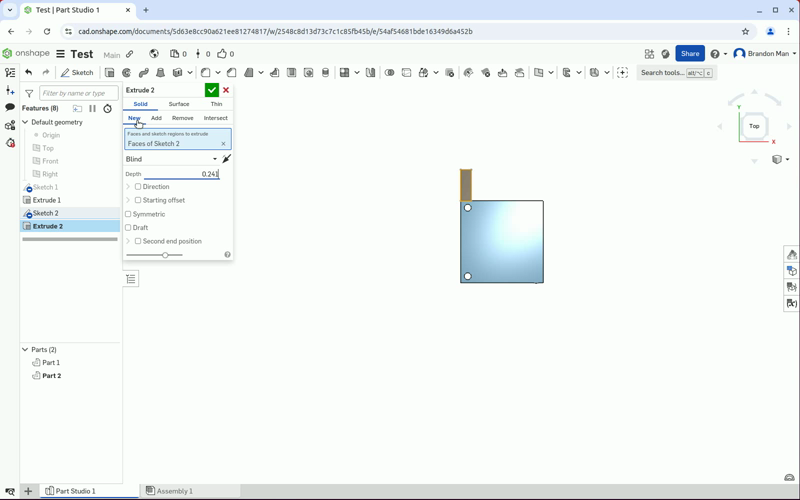
key(enter)
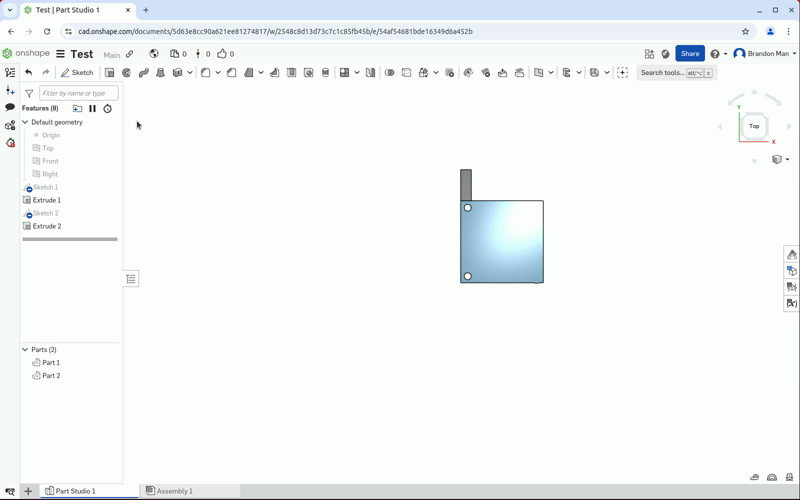
key(shift+h)
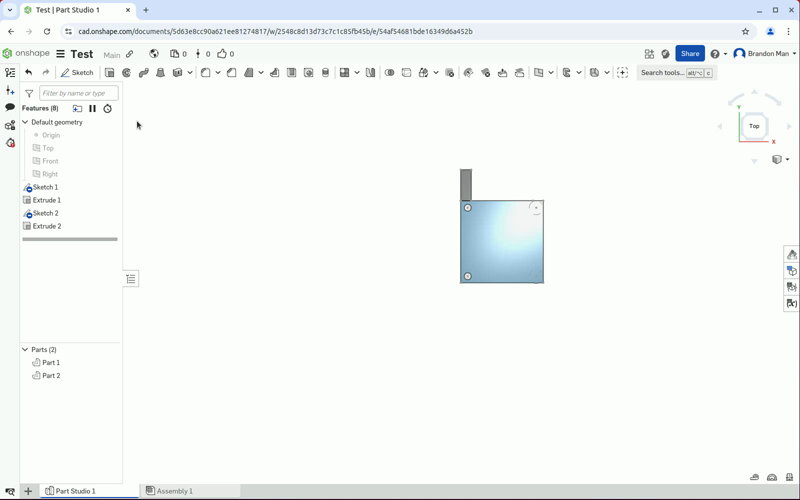
key(shift+h)
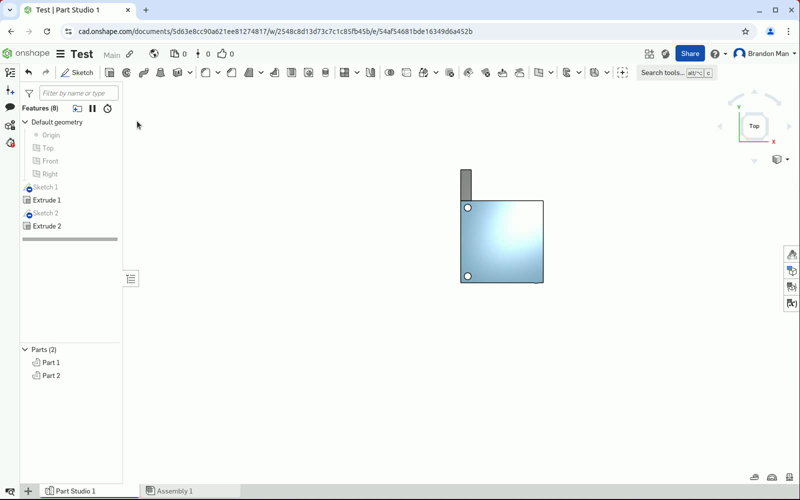
mouse_move(73, 189)
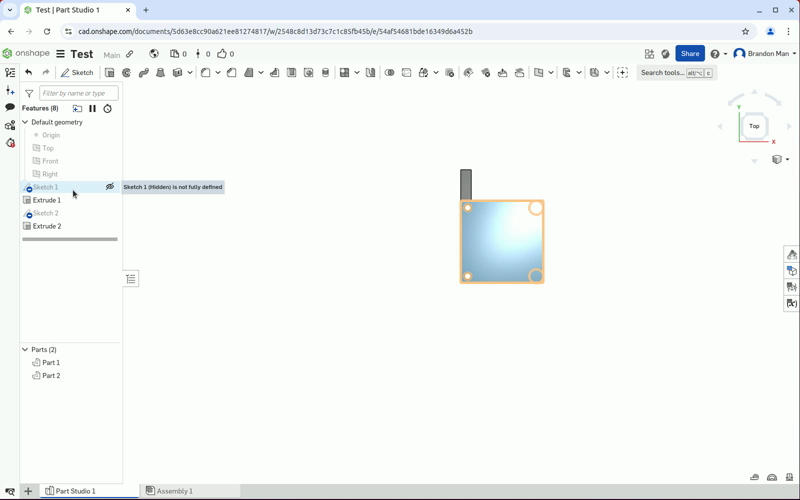
click(73, 189)
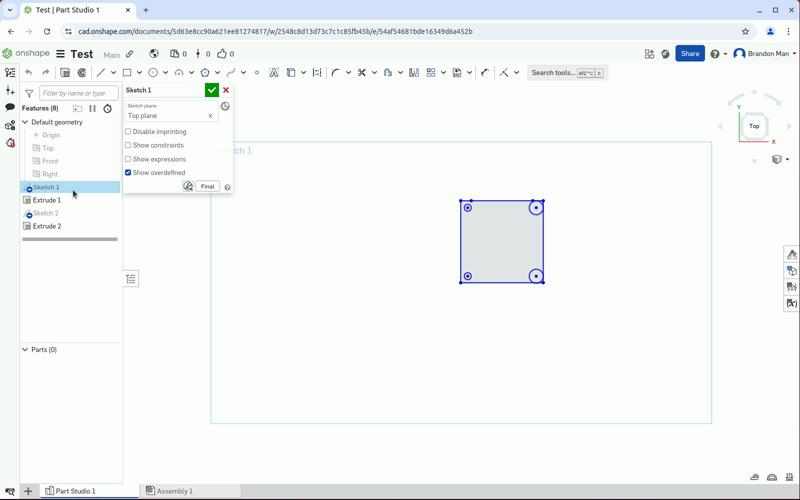
mouse_move(229, 92)
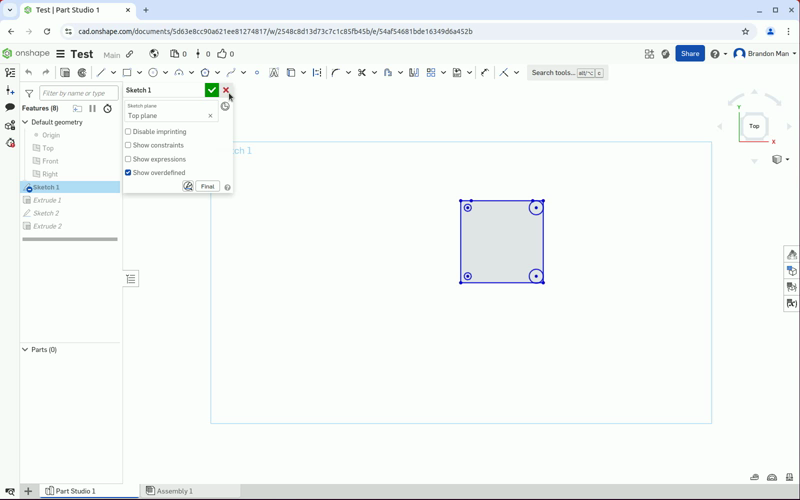
click(229, 92)
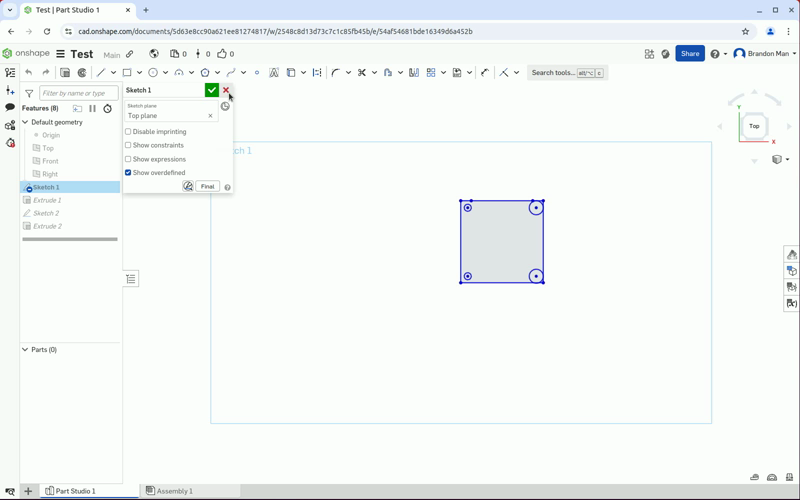
key(shift+s)
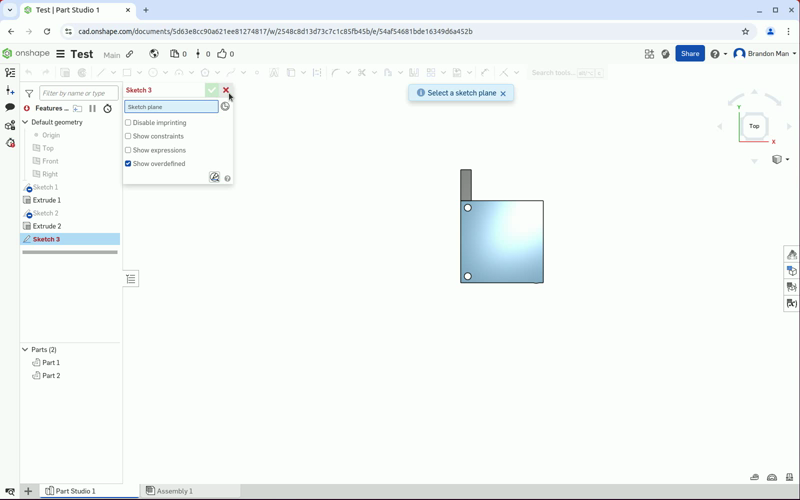
mouse_move(73, 150)
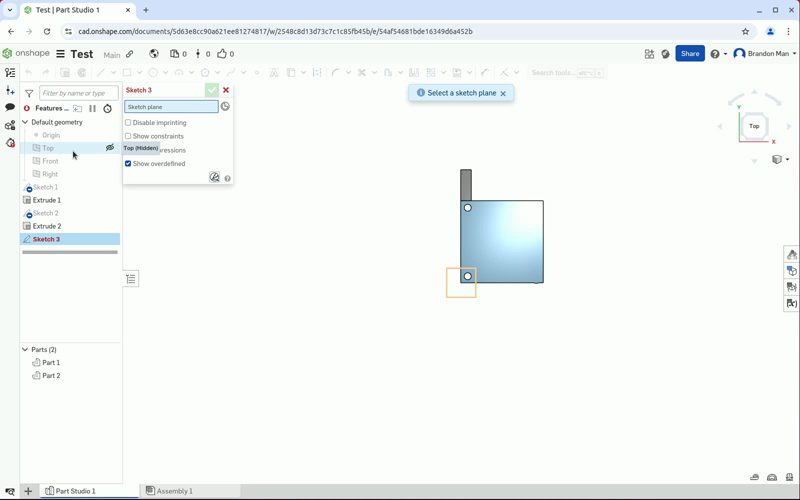
click(73, 150)
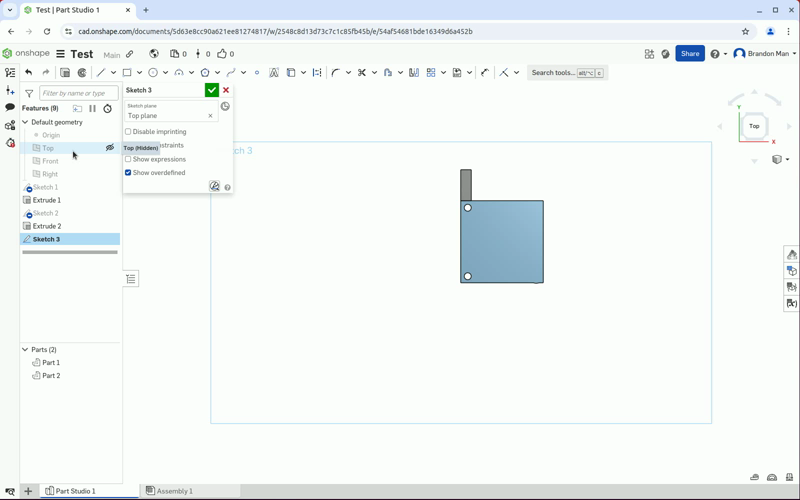
mouse_move(73, 352)
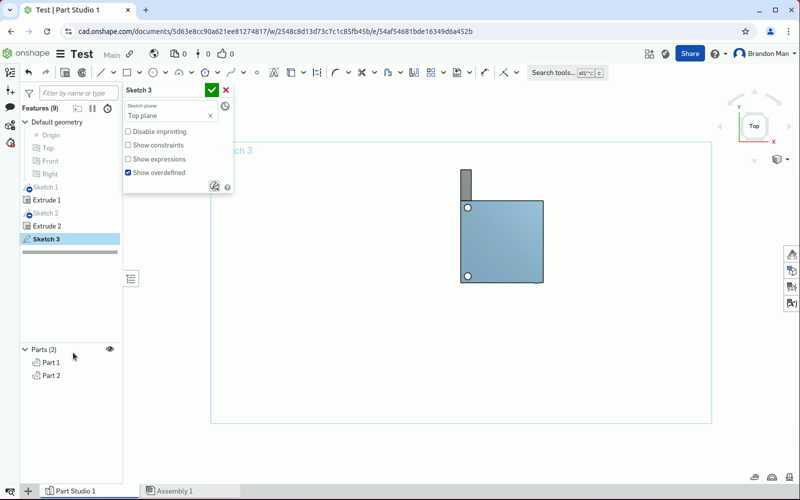
key(y)
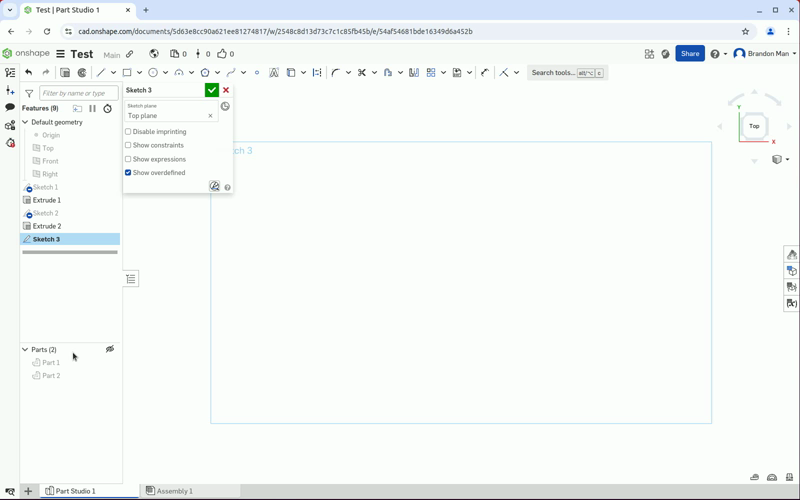
key(l)
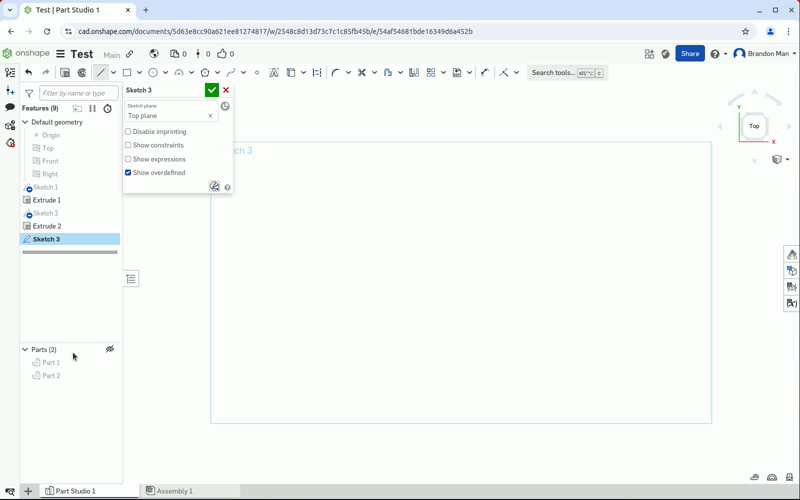
key_down(shift)
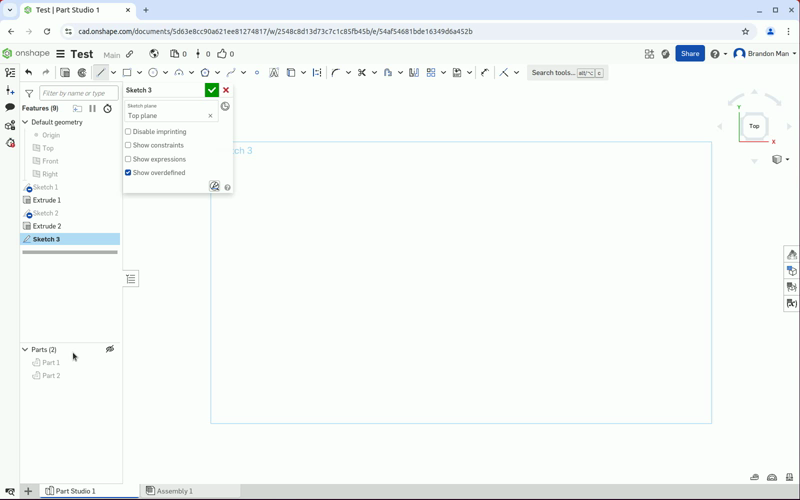
mouse_move(532, 200)
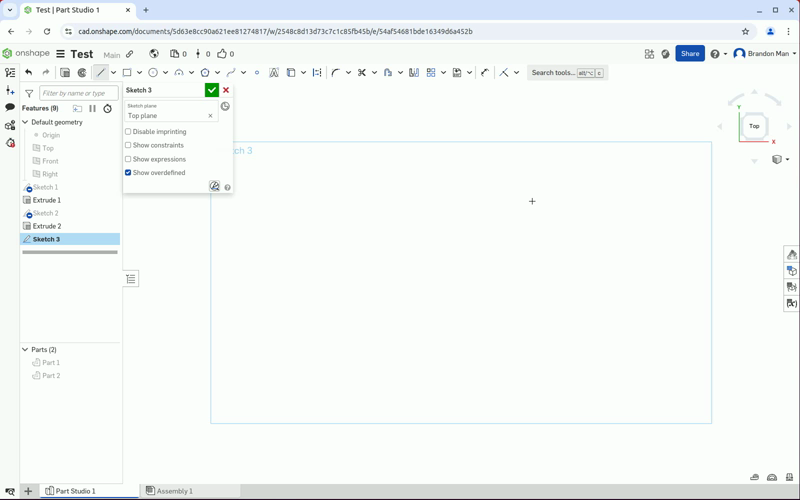
click(532, 200)
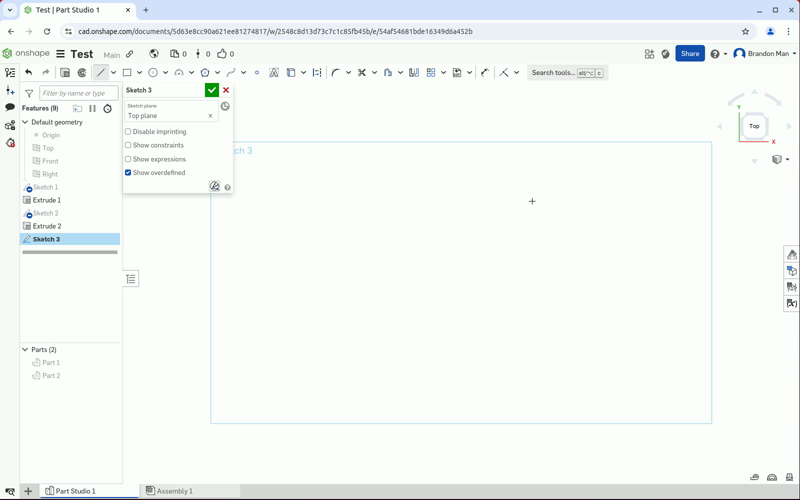
key_up(shift)
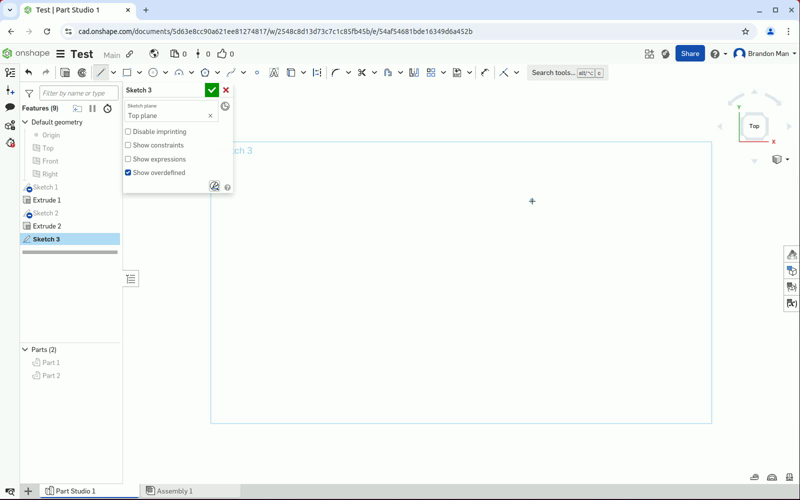
key_down(shift)
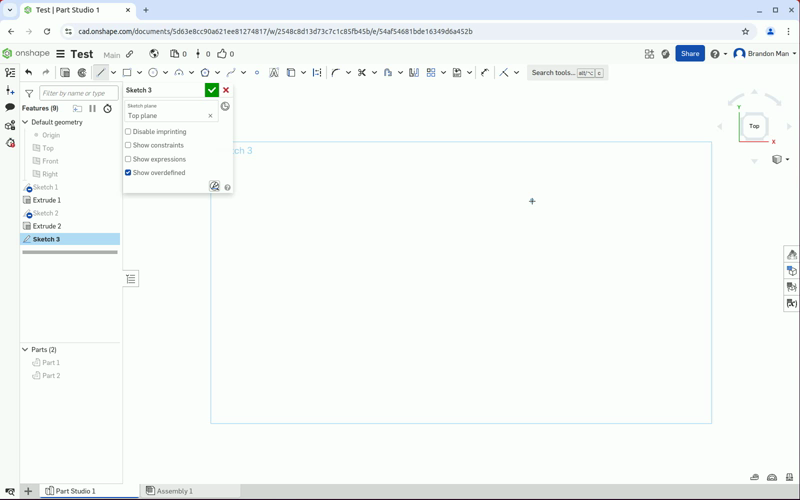
mouse_move(562, 200)
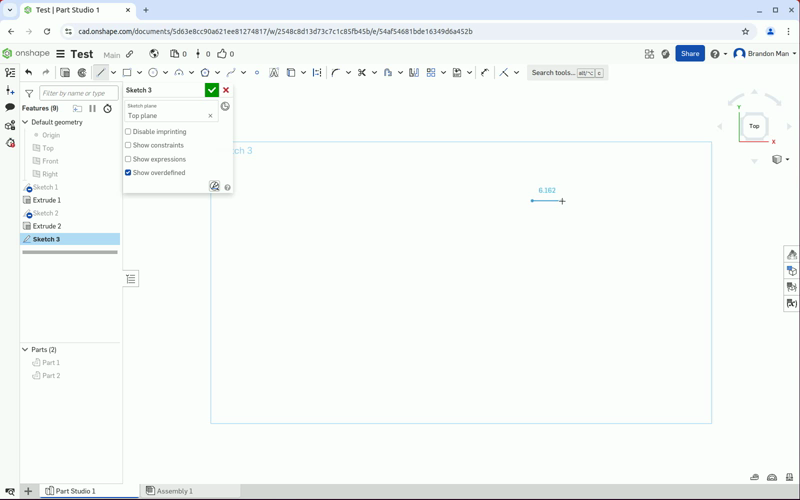
mouse_move(543, 200)
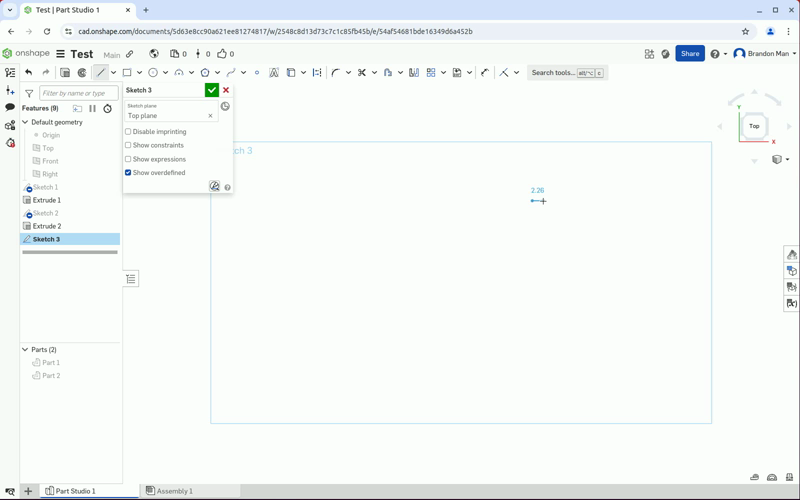
click(543, 200)
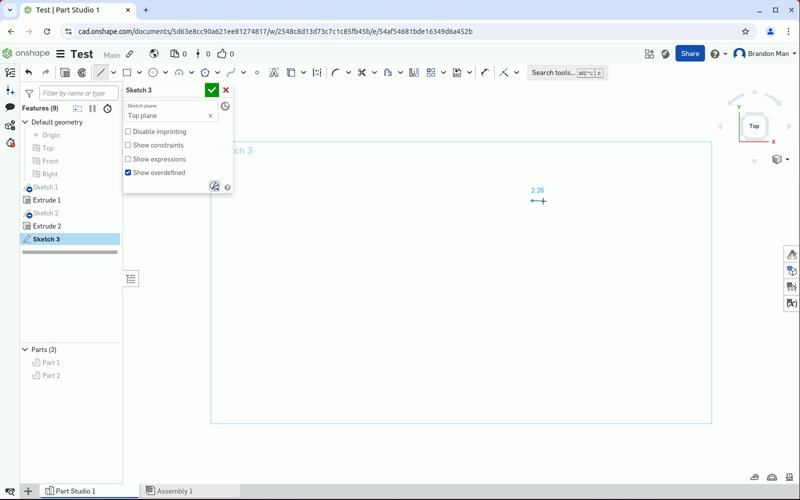
key_up(shift)
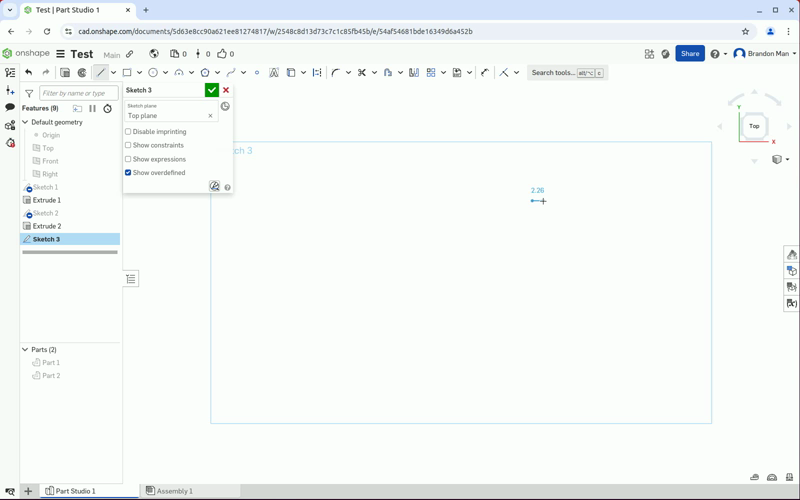
key_down(shift)
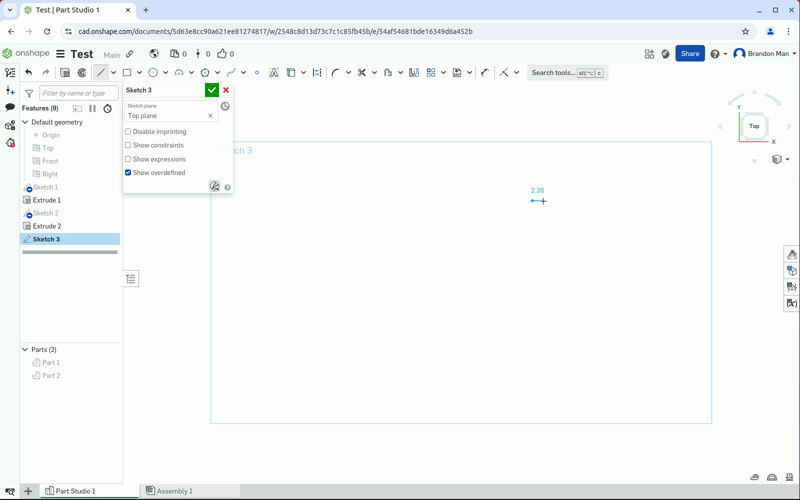
mouse_move(573, 200)
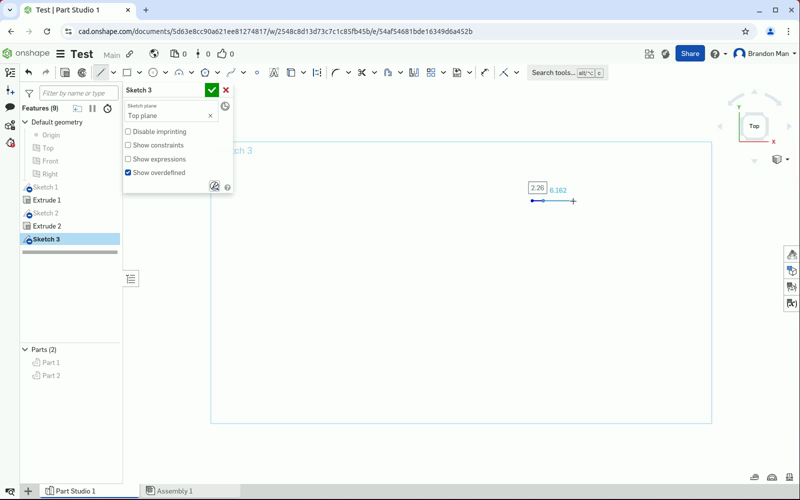
mouse_move(543, 169)
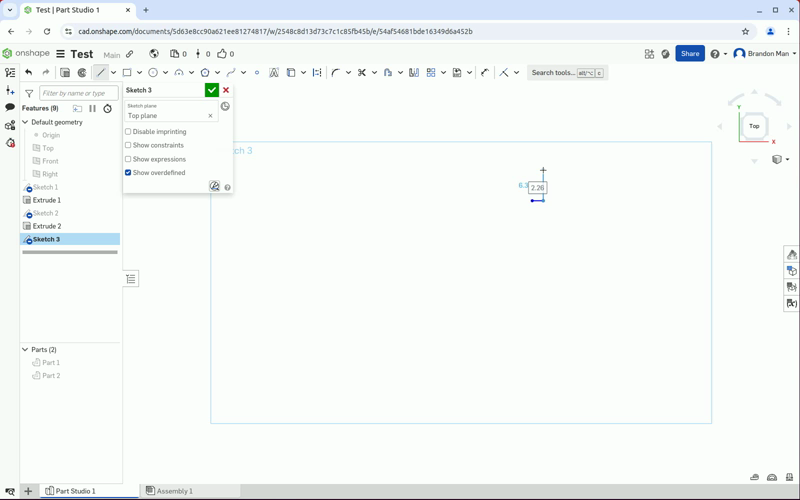
click(543, 169)
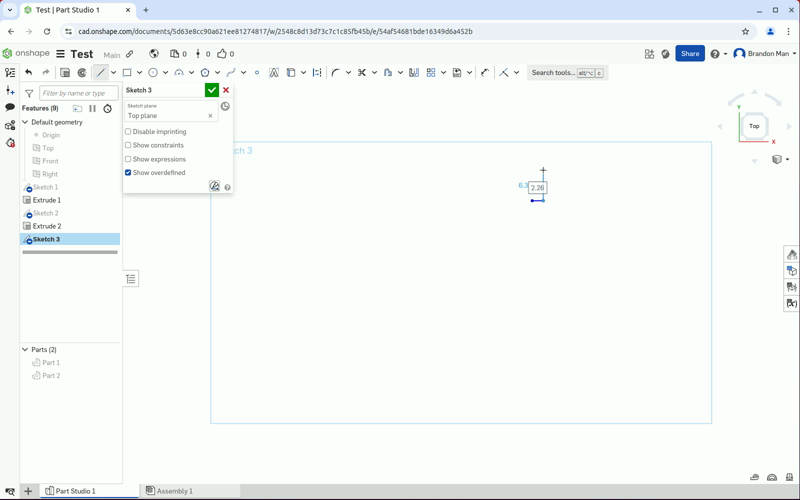
key_up(shift)
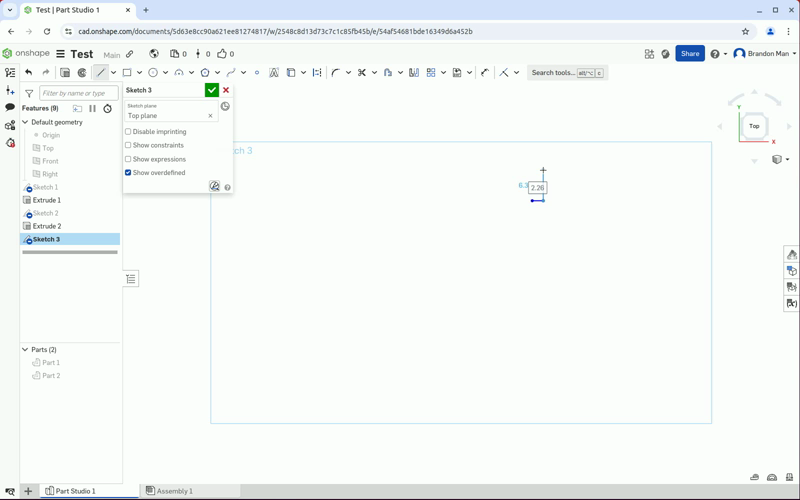
key_down(shift)
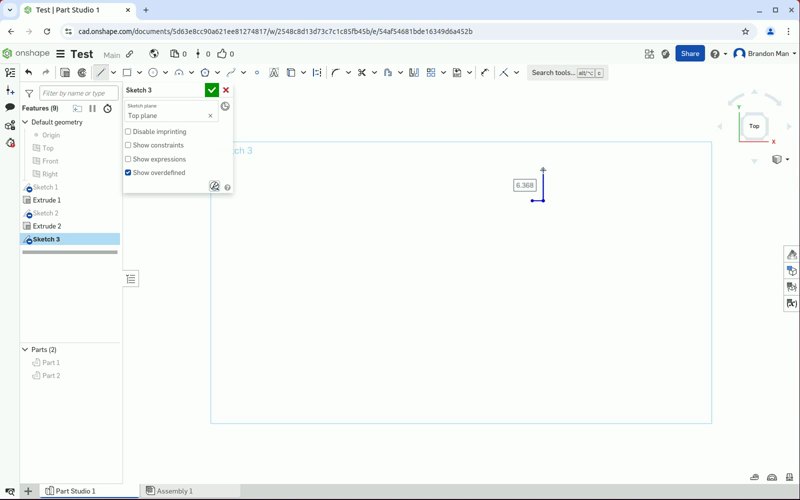
mouse_move(573, 169)
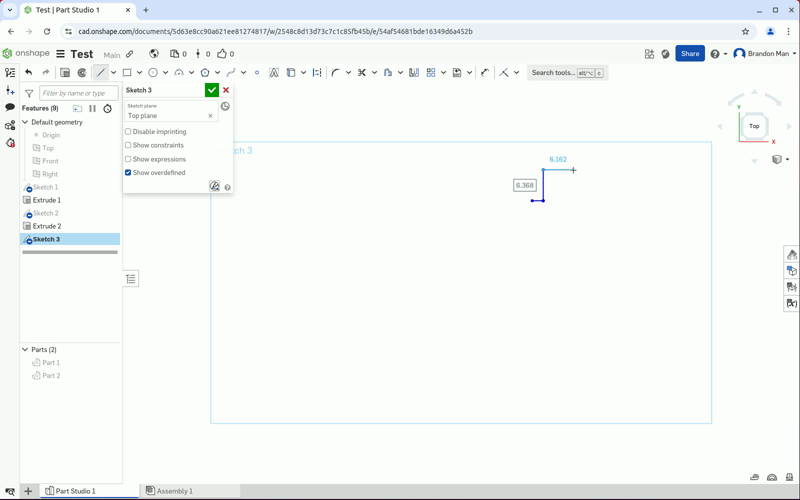
mouse_move(532, 169)
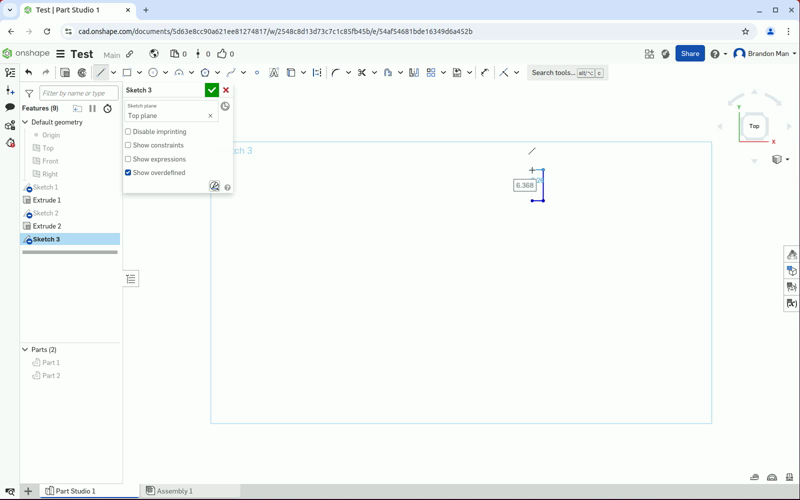
click(532, 169)
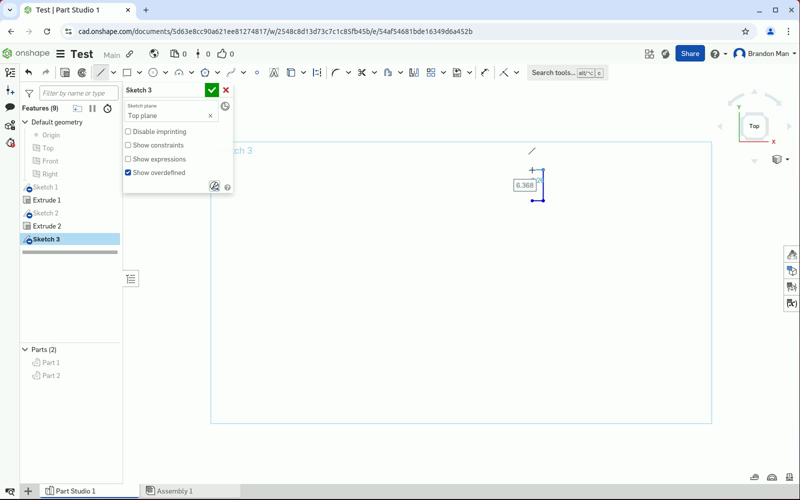
key_up(shift)
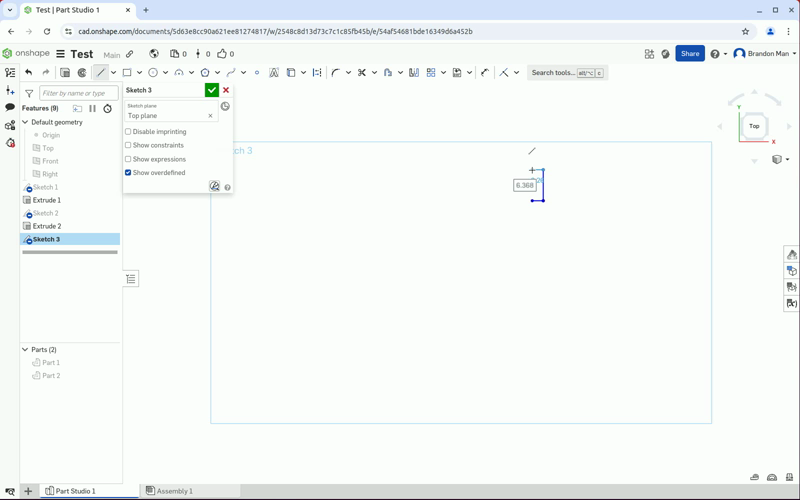
mouse_move(562, 169)
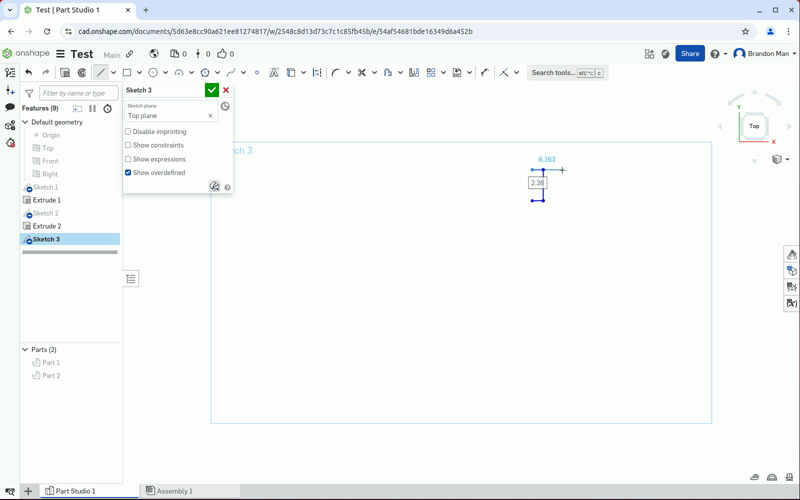
key_down(shift)
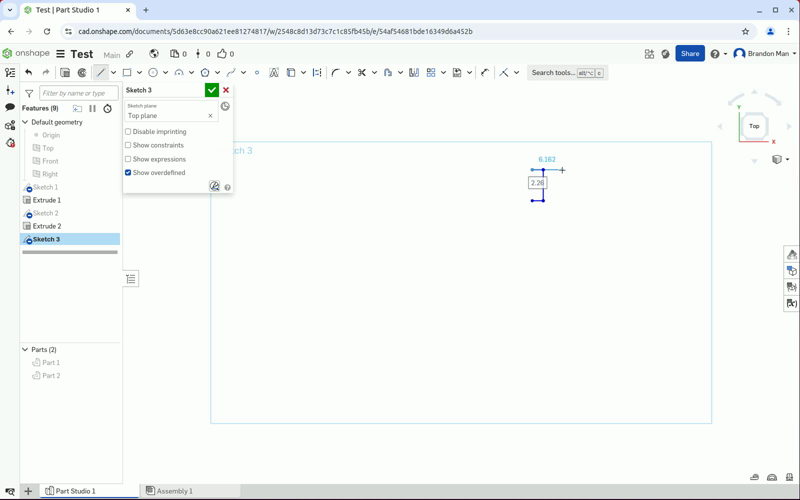
mouse_move(532, 200)
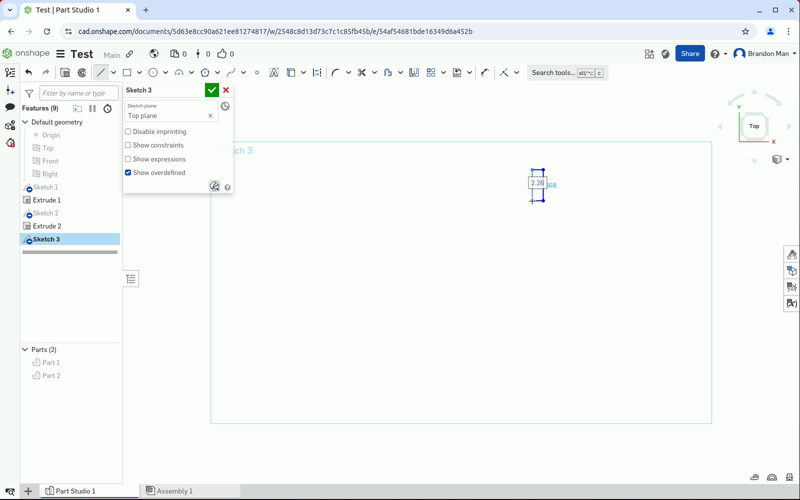
key_up(shift)
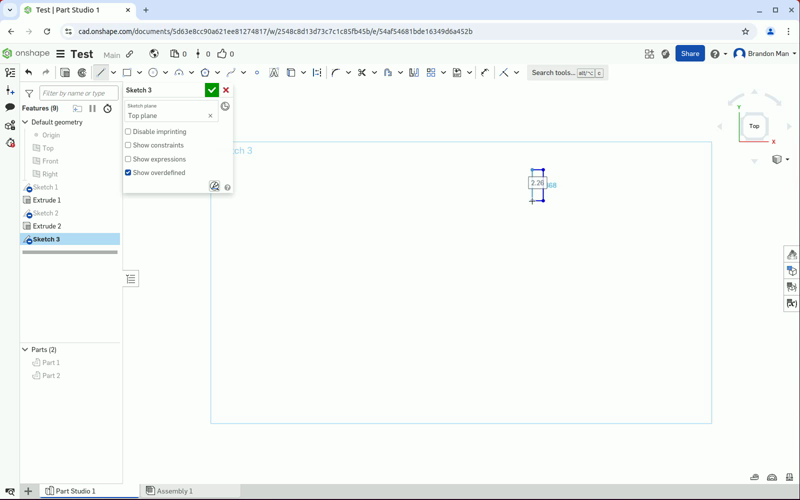
click(532, 200)
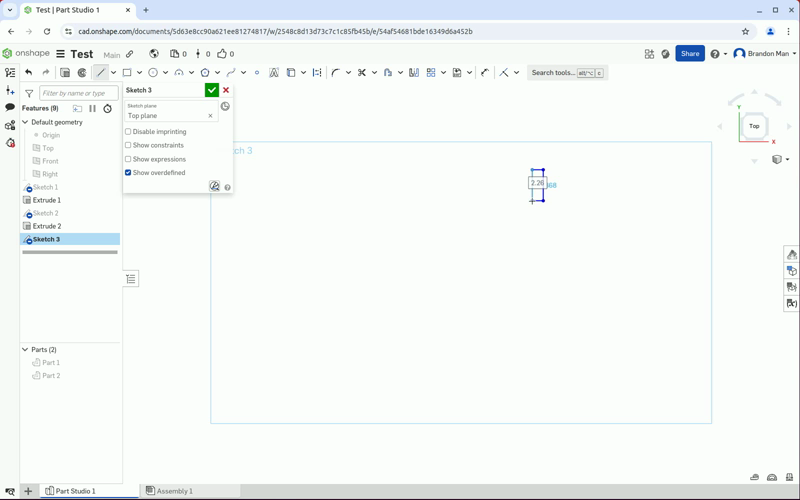
key(esc)
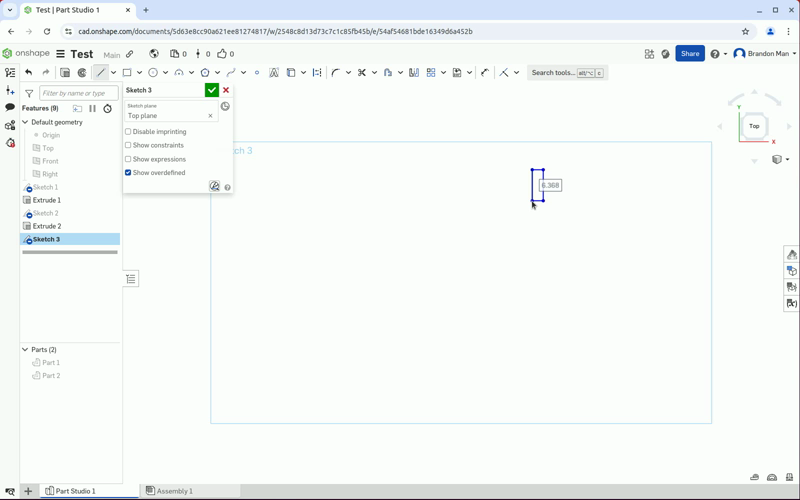
mouse_move(533, 186)
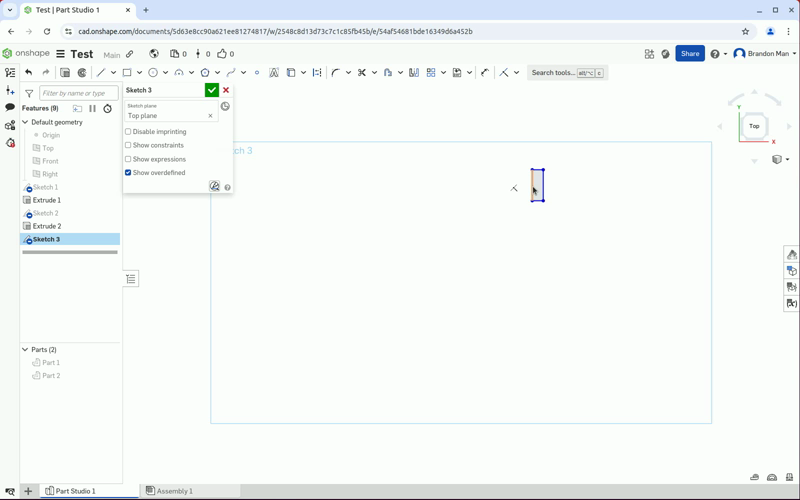
scroll(6)
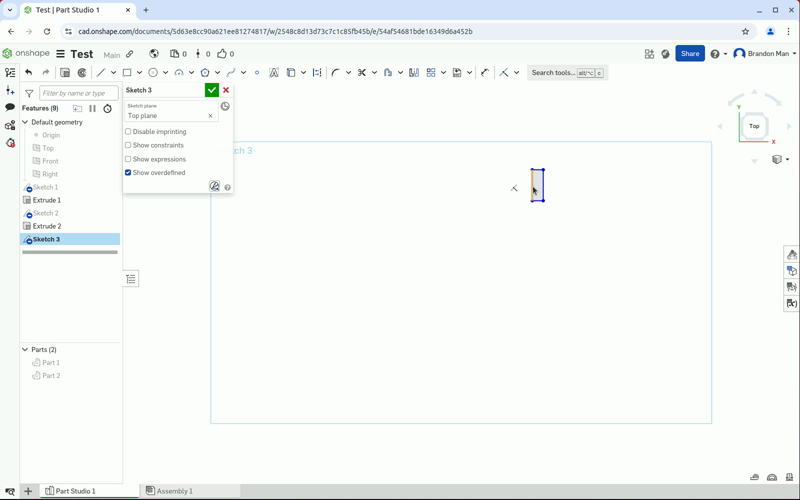
scroll(6)
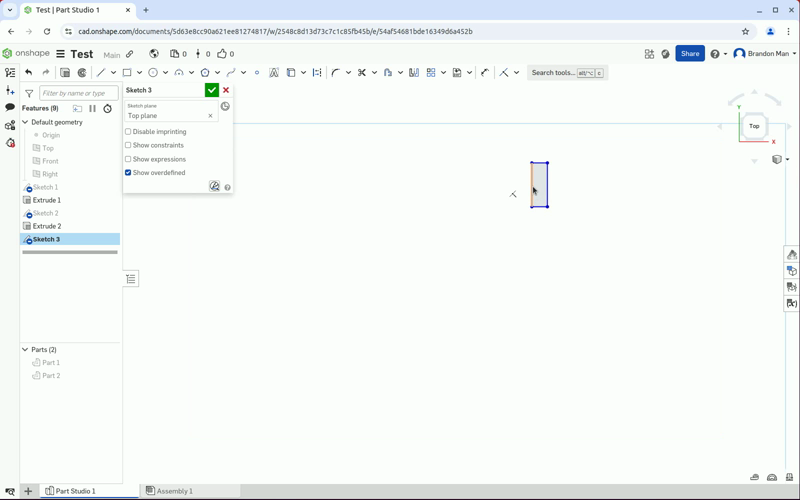
scroll(6)
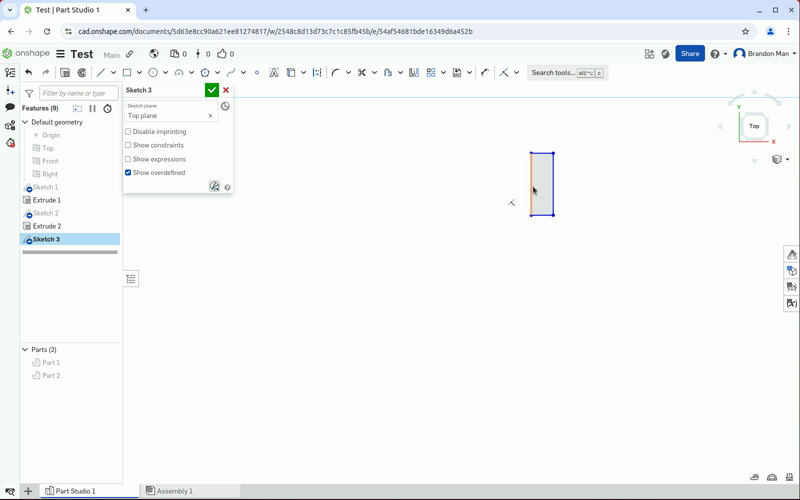
scroll(6)
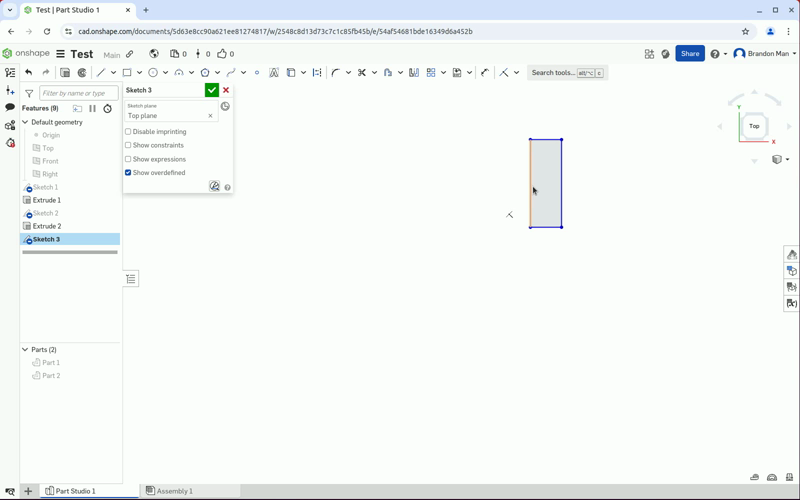
scroll(6)
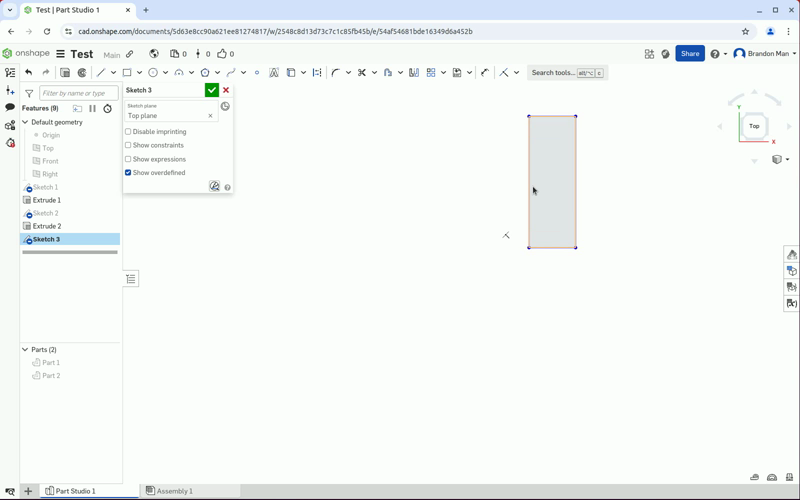
scroll(6)
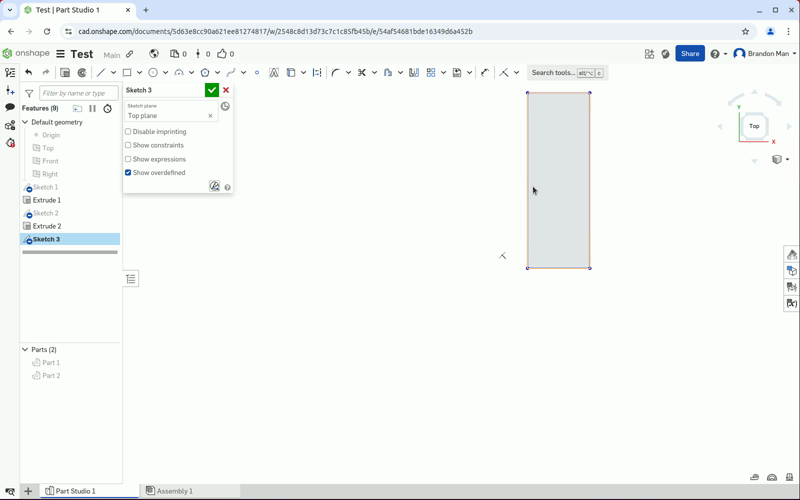
scroll(6)
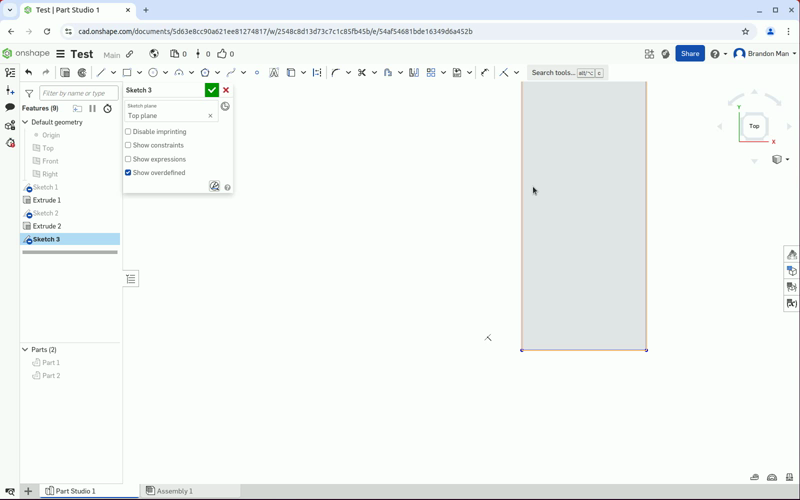
click(533, 186)
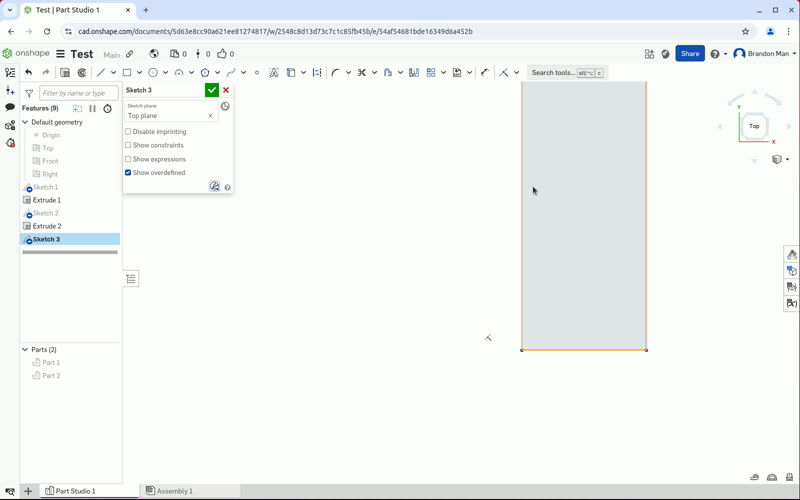
scroll(-6)
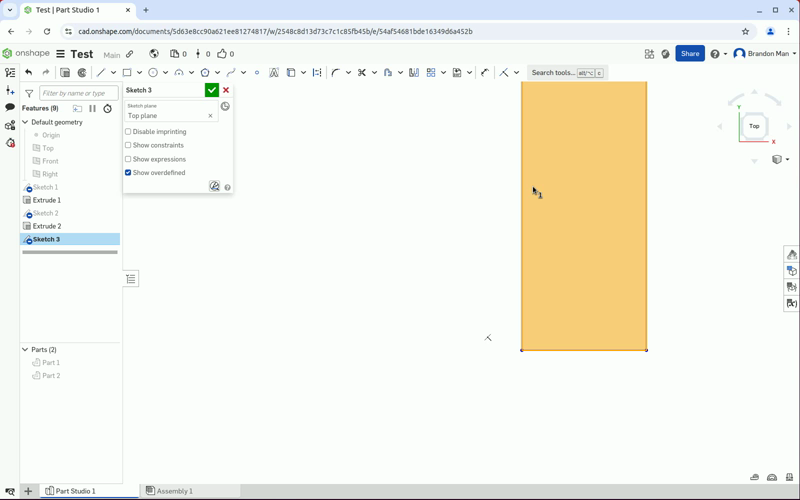
scroll(-6)
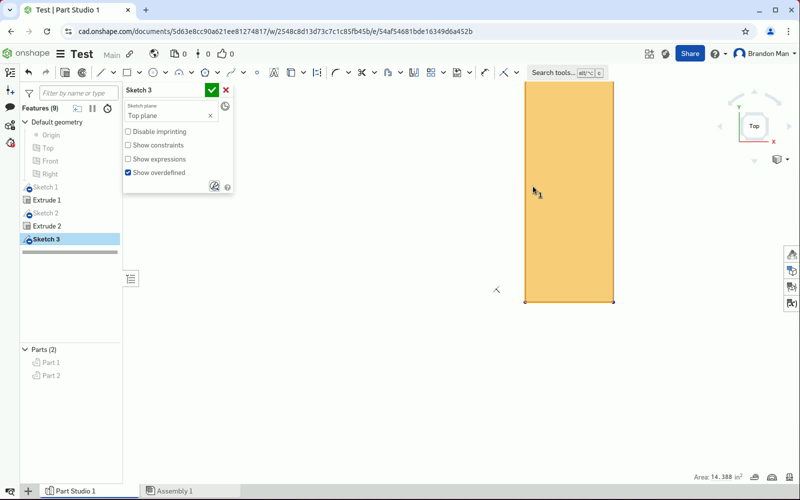
scroll(-6)
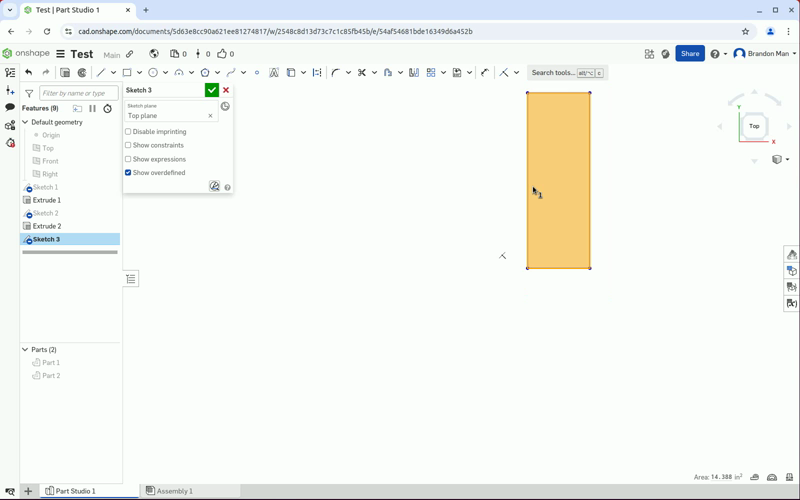
scroll(-6)
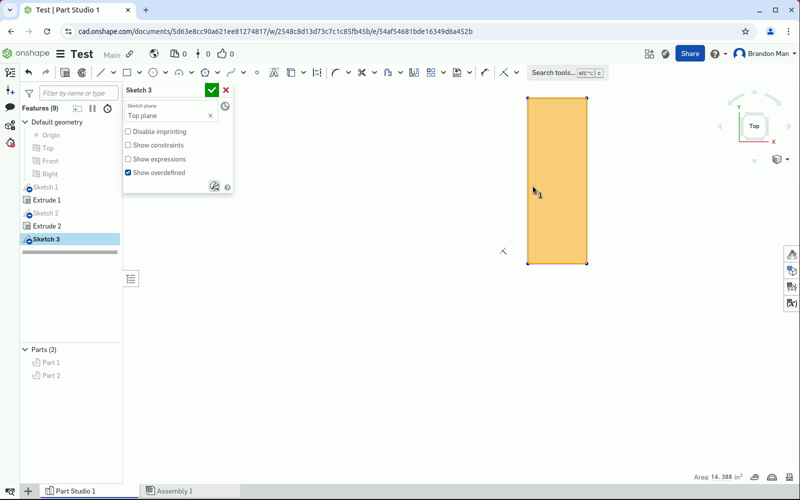
scroll(-6)
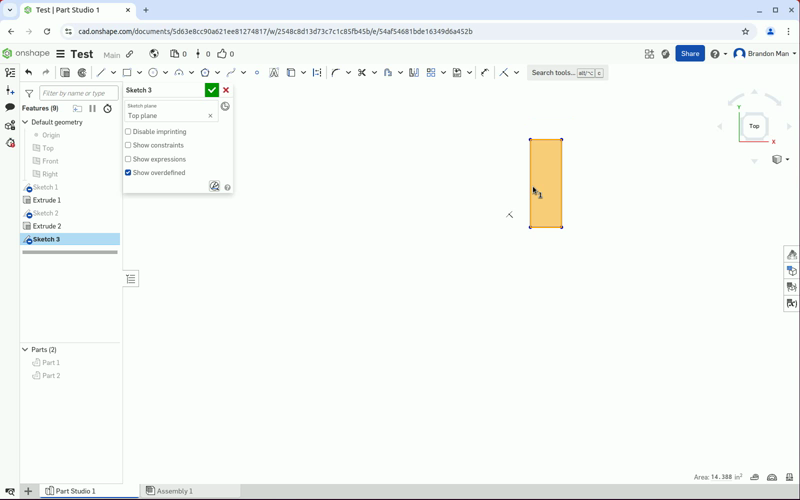
scroll(-6)
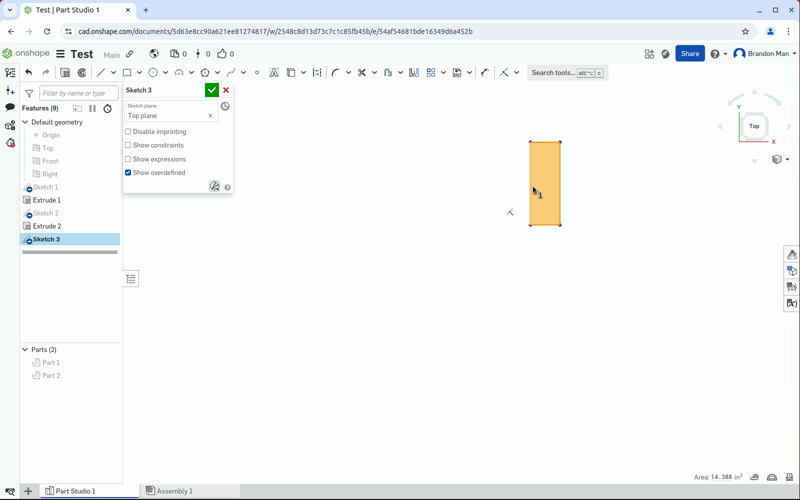
scroll(-6)
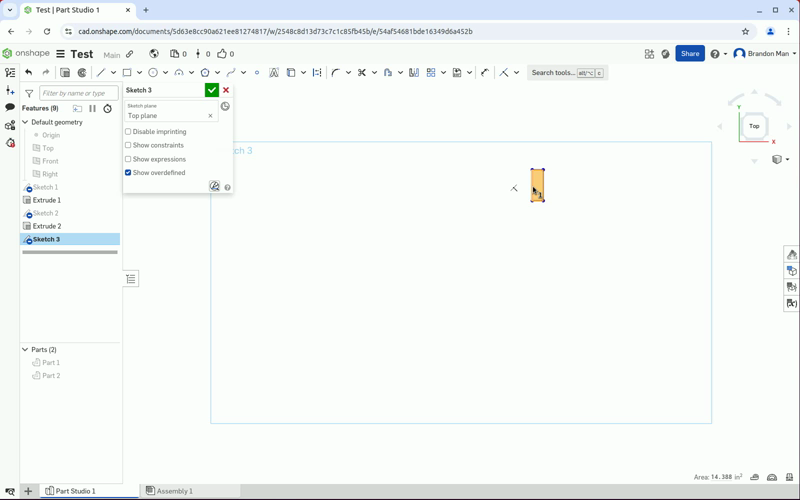
mouse_move(73, 352)
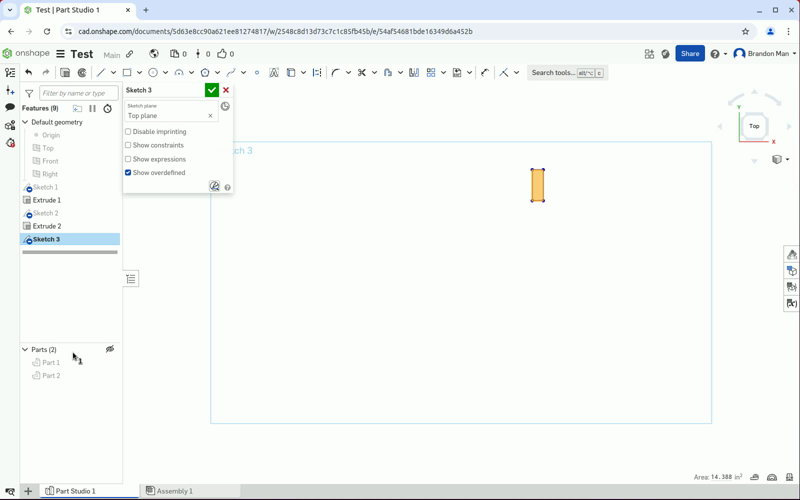
key(shift+y)
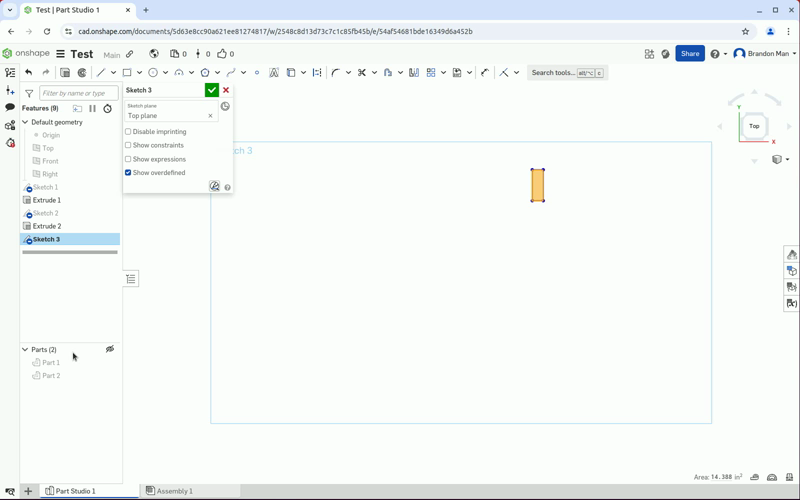
key(shift+e)
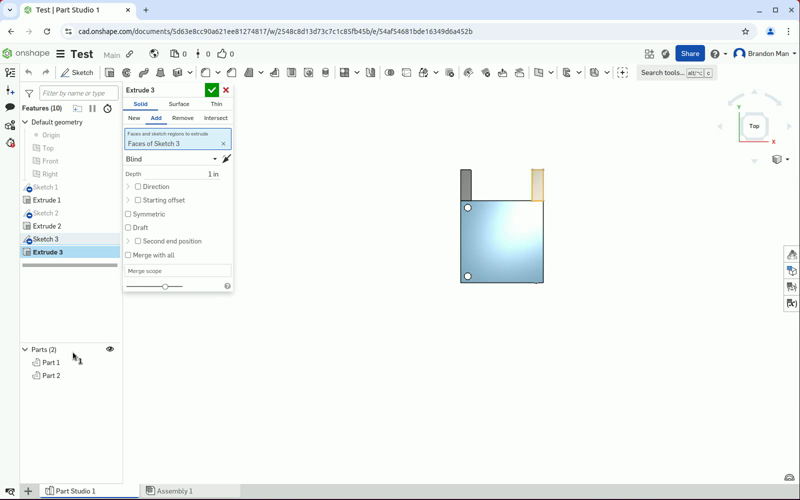
mouse_move(143, 106)
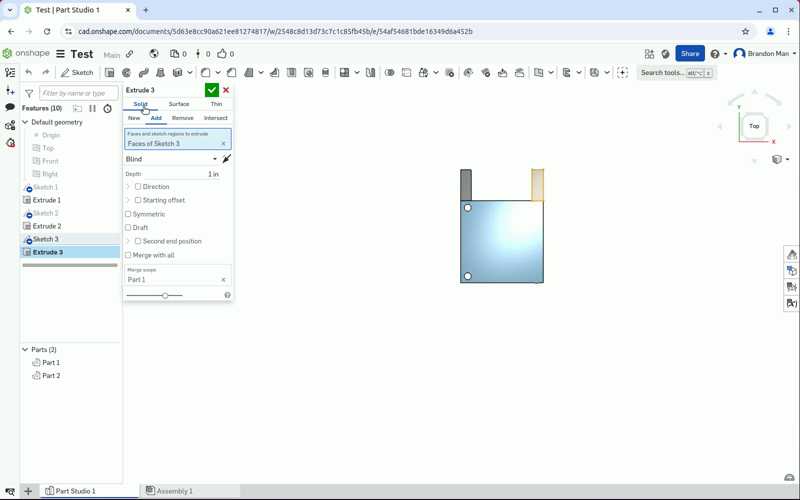
click(143, 106)
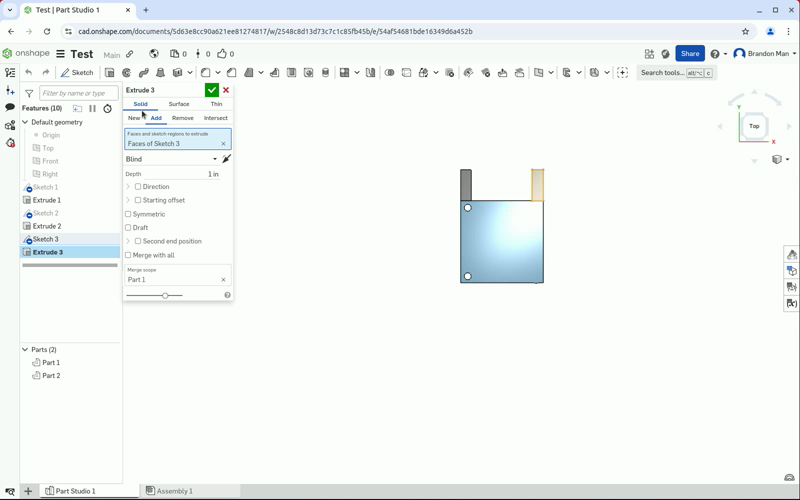
mouse_move(137, 120)
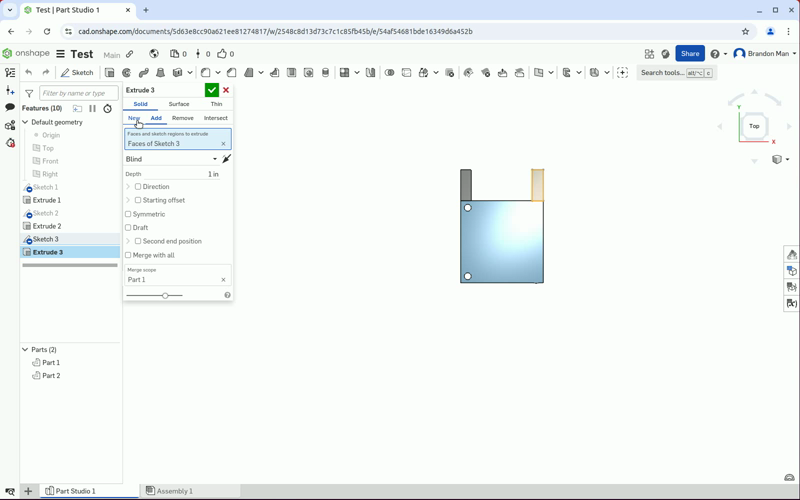
click(137, 120)
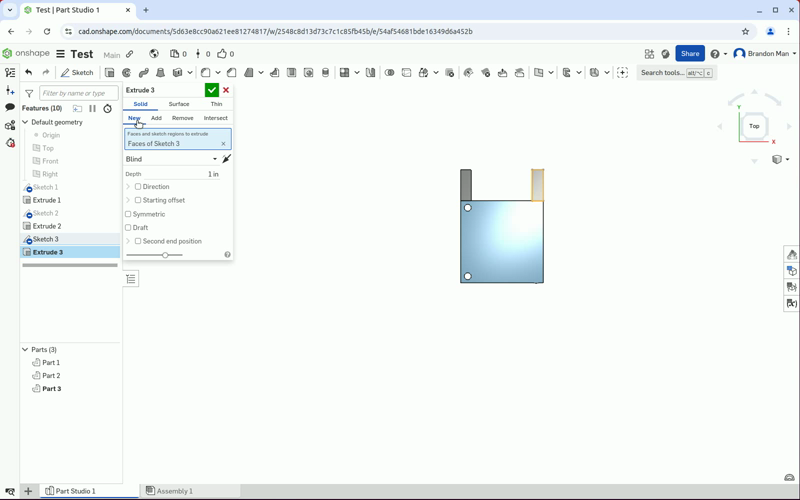
key(tab, 4)
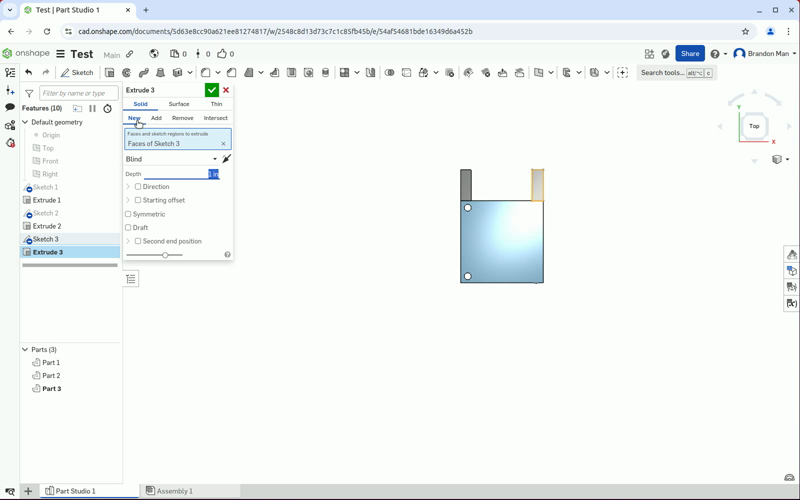
text(0.241)
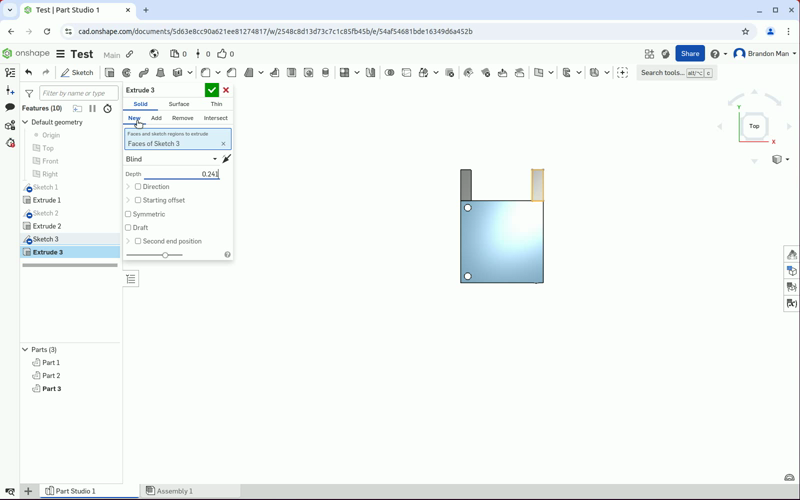
key(enter)
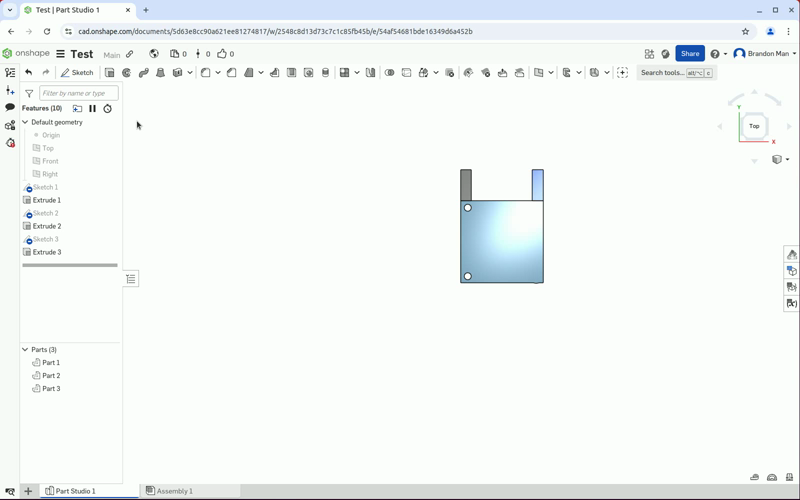
key(shift+h)
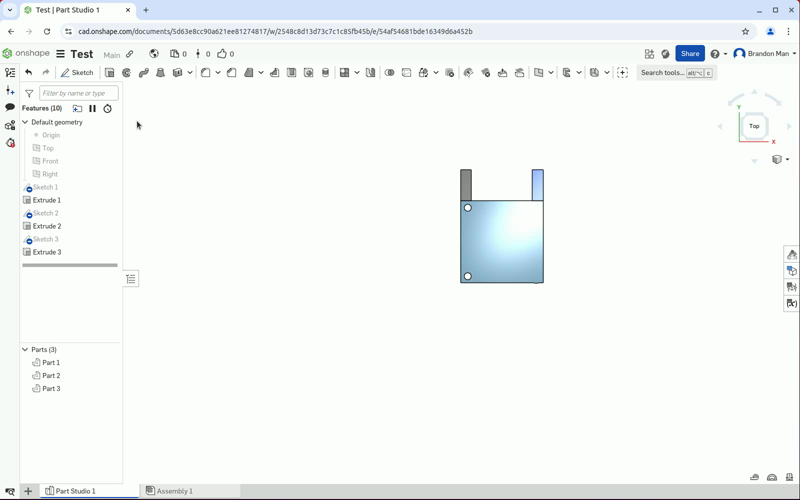
key(shift+h)
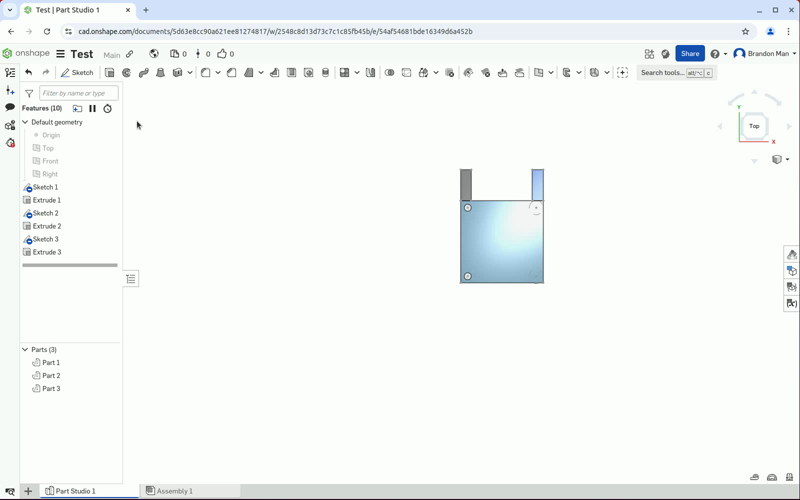
key(shift+7)
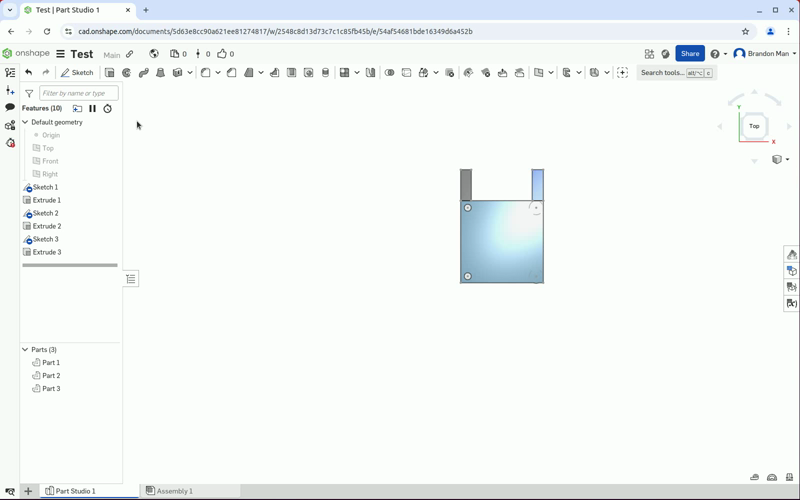
key(up, 3)
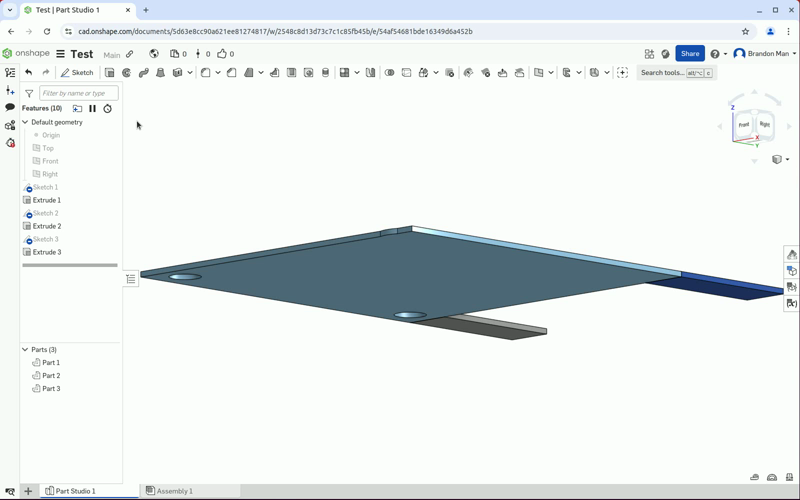
key(left, 3)
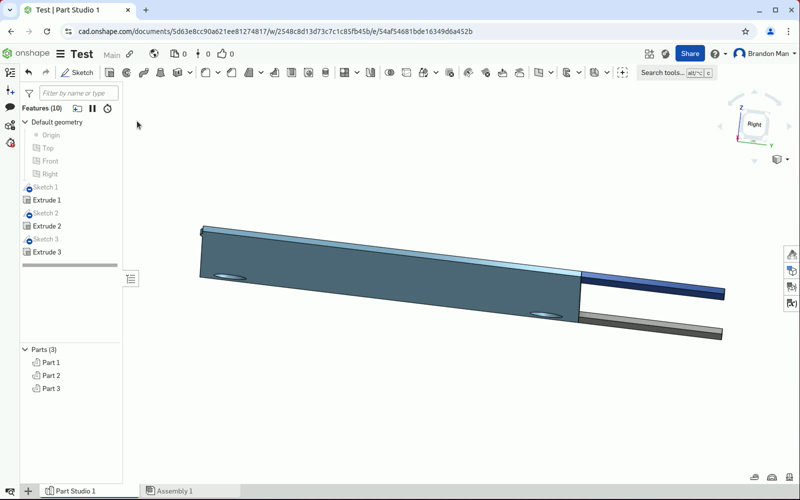
key(right, 3)
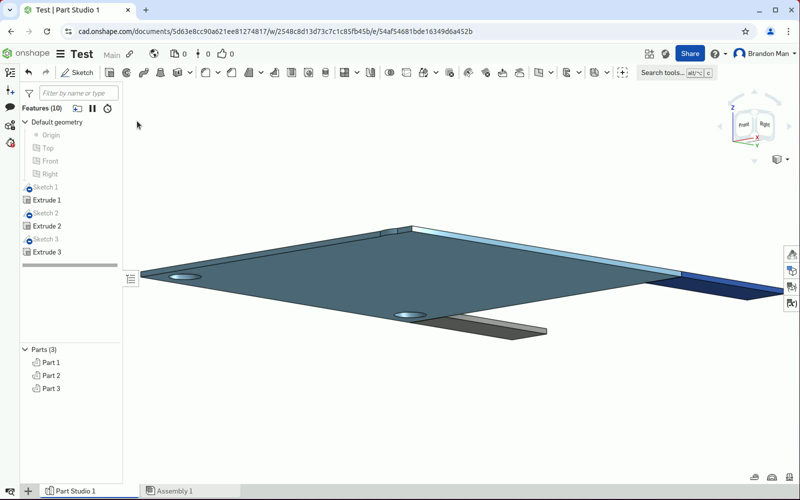
key(down, 3)
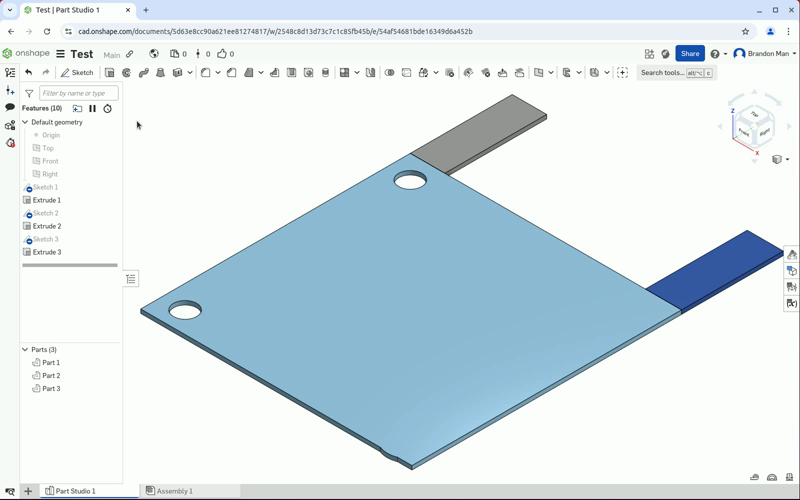
mouse_move(73, 189)
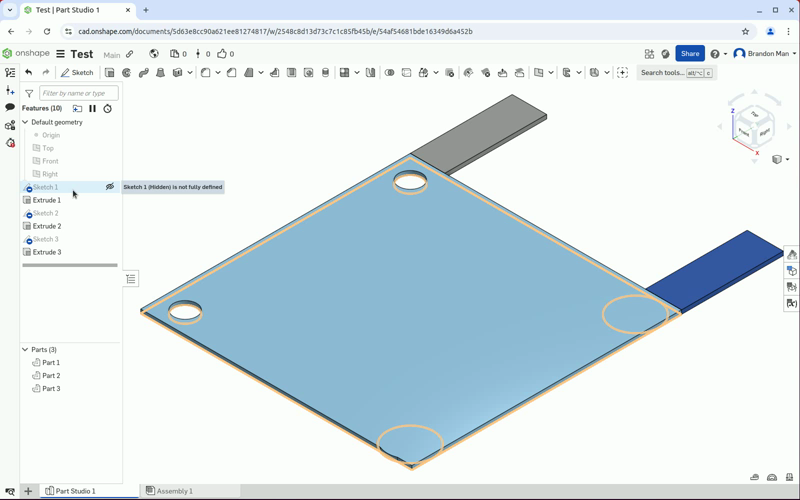
click(73, 189)